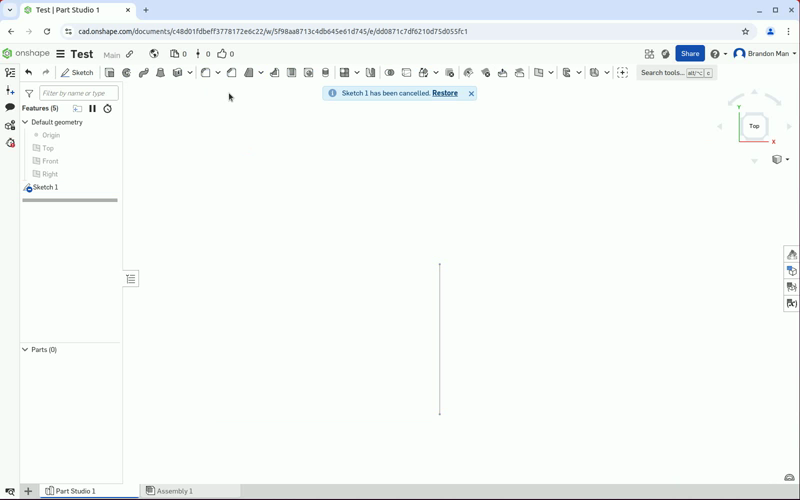
key(shift+h)
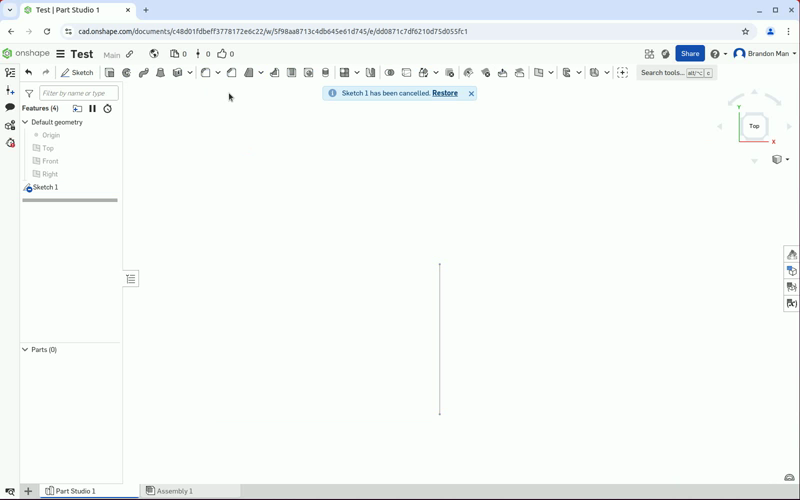
key(shift+s)
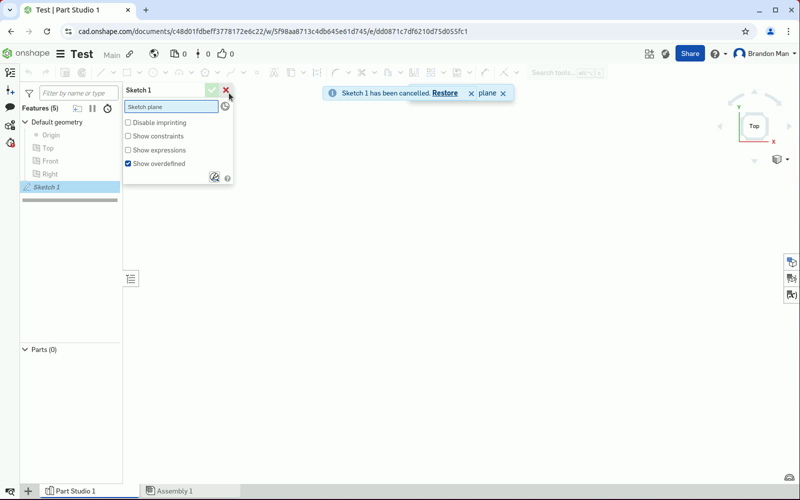
mouse_move(73, 150)
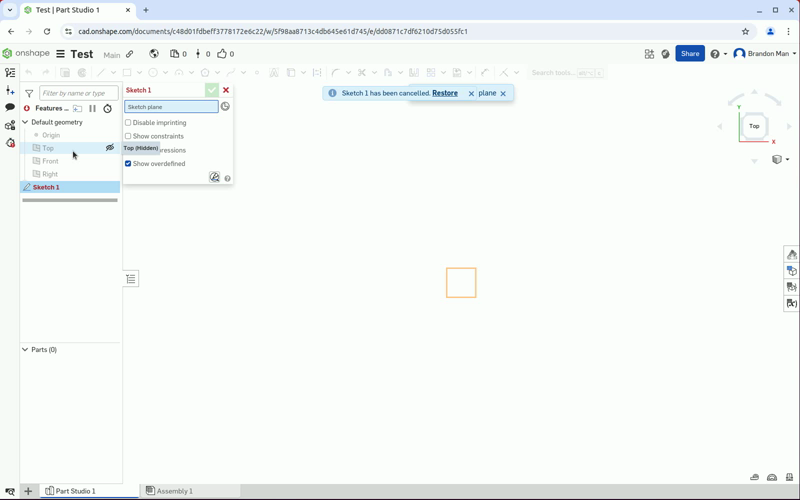
click(73, 150)
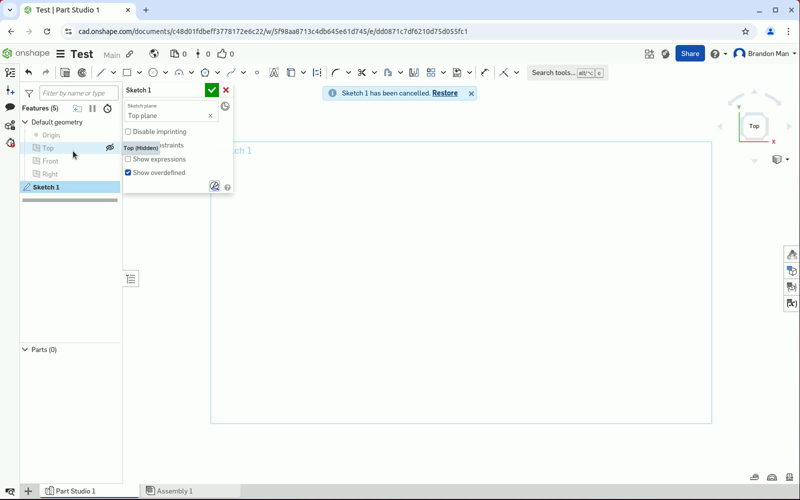
mouse_move(73, 352)
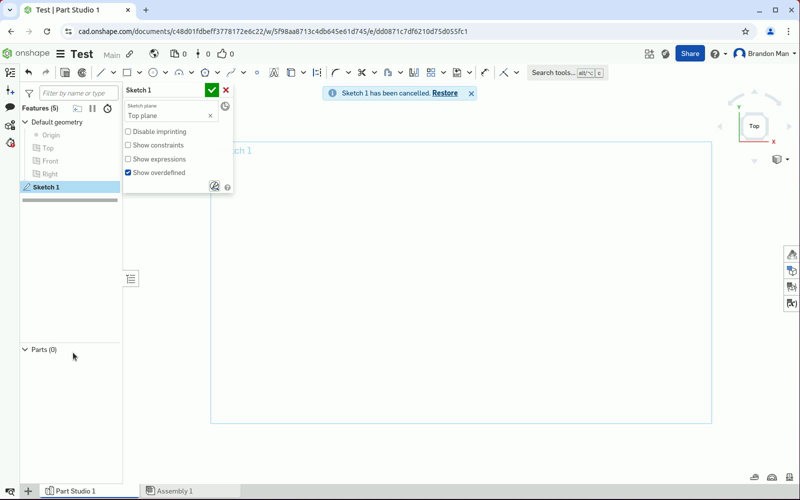
key(y)
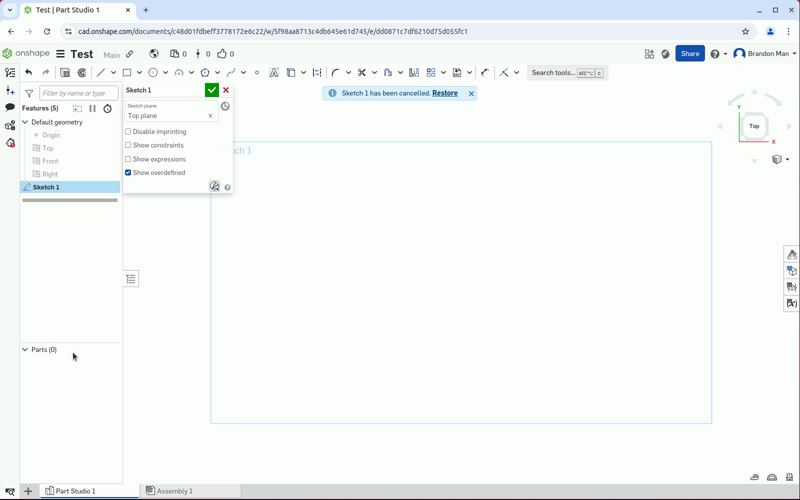
key(l)
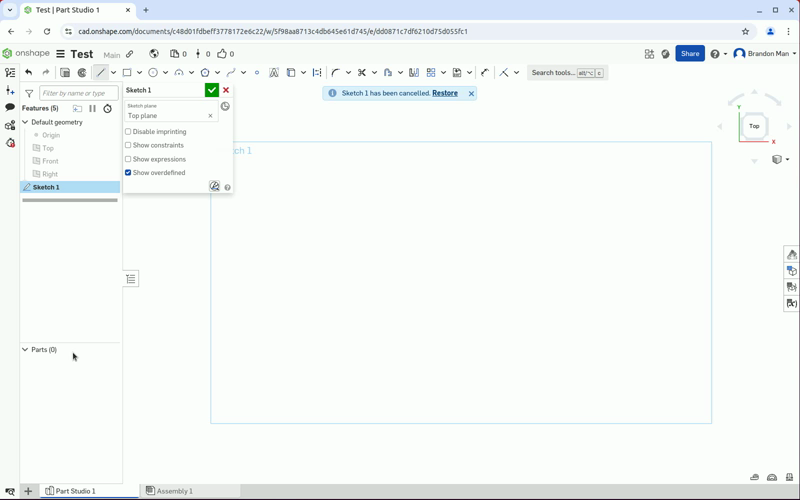
key_down(shift)
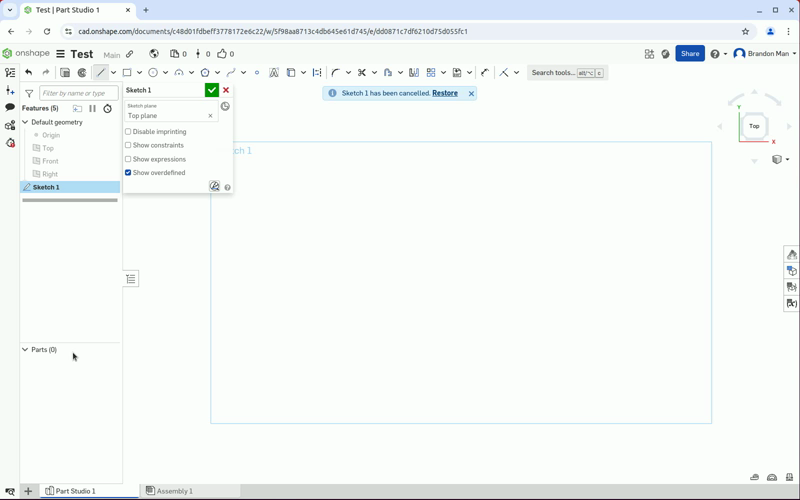
mouse_move(493, 307)
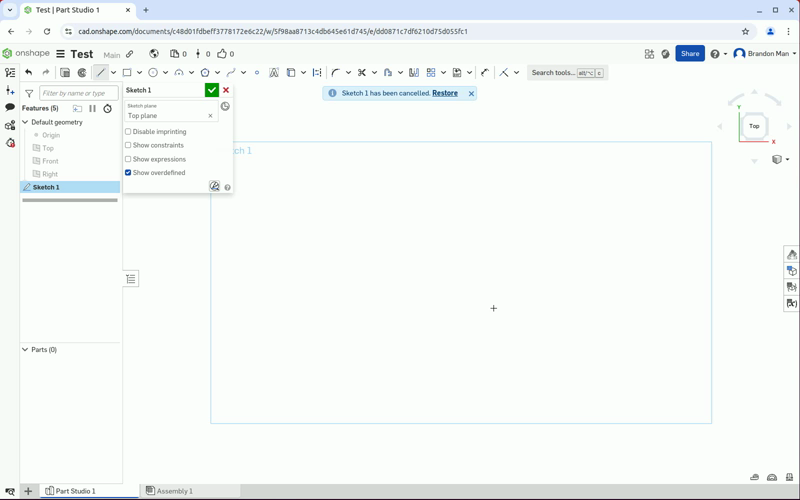
click(493, 307)
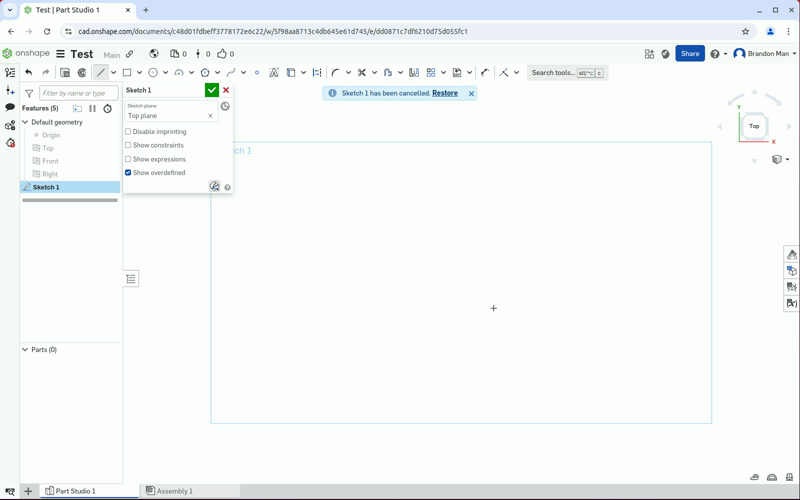
key_up(shift)
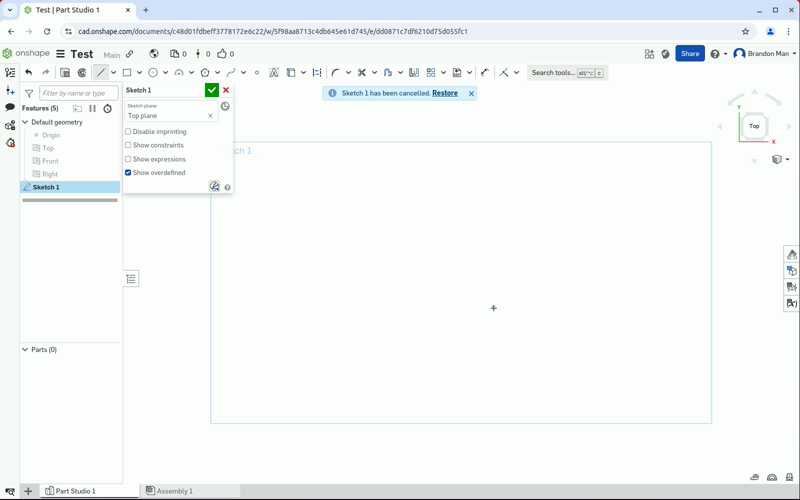
key_down(shift)
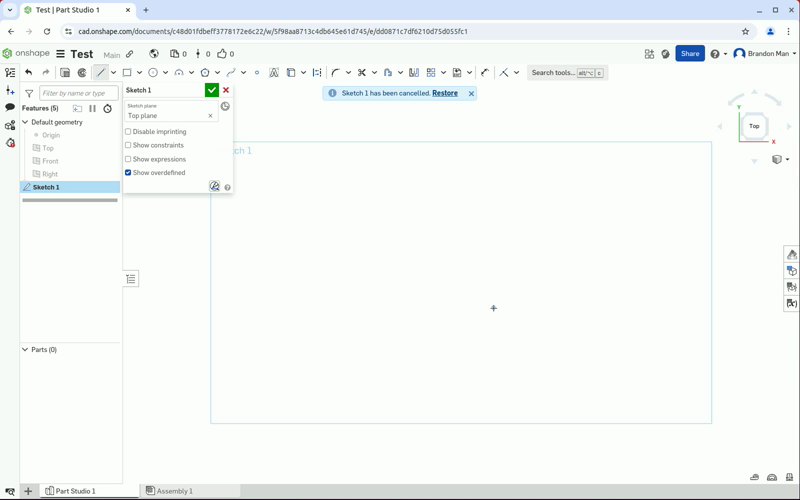
mouse_move(523, 307)
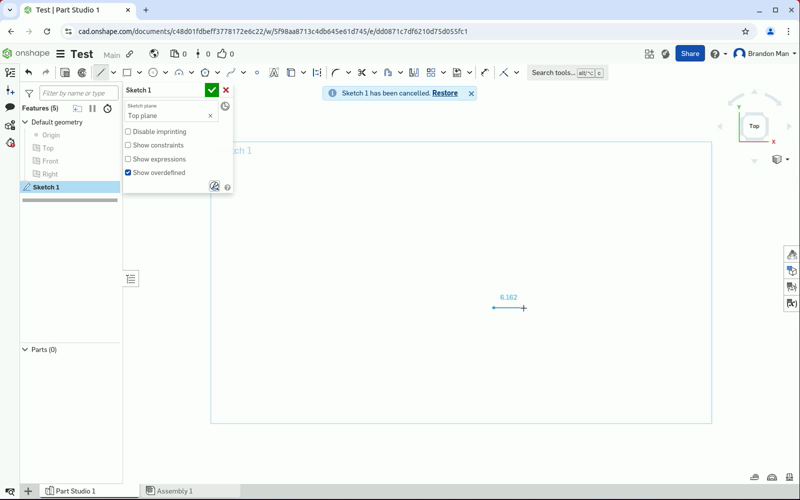
mouse_move(536, 307)
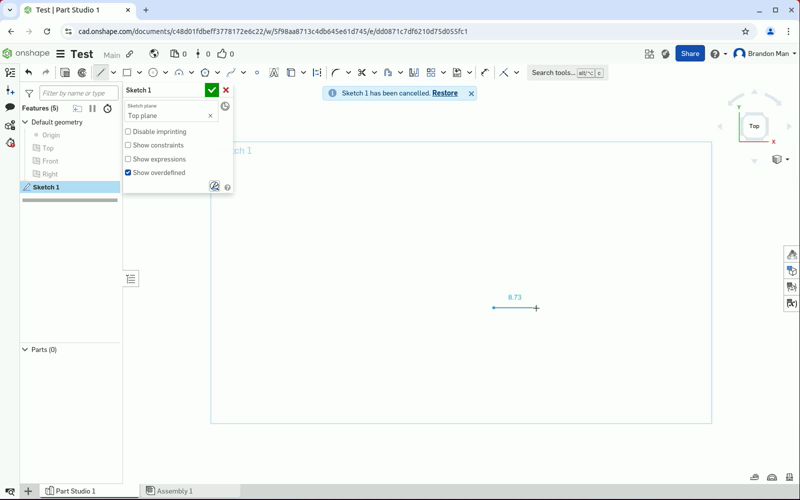
click(536, 307)
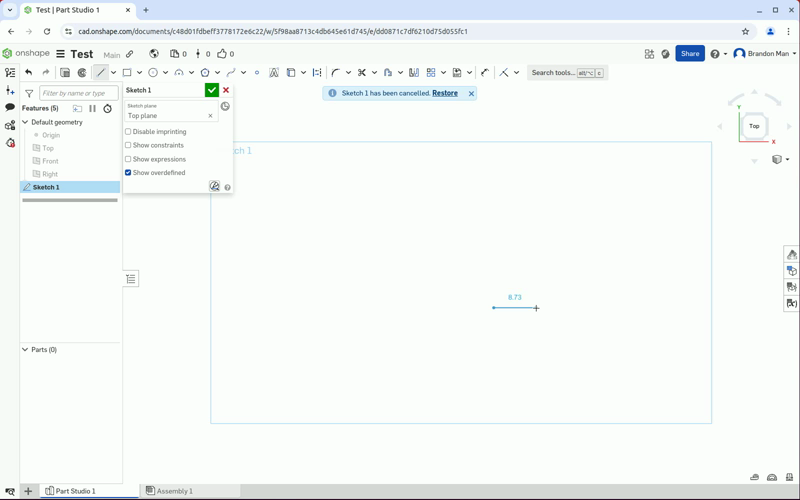
key_up(shift)
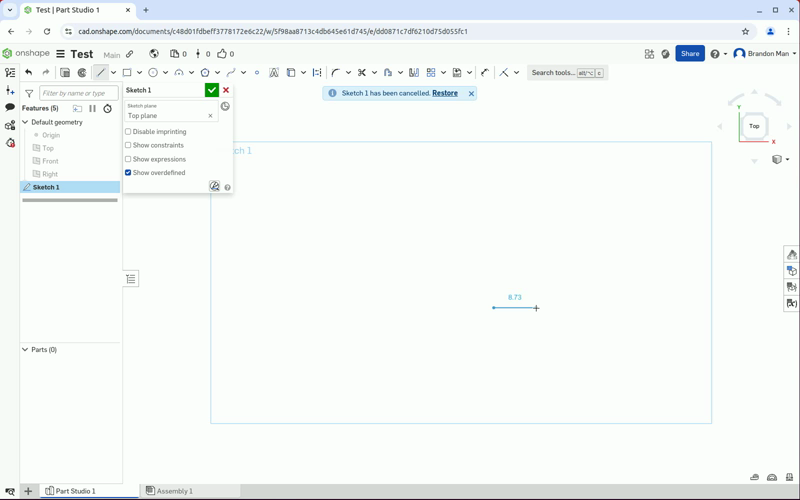
key(esc)
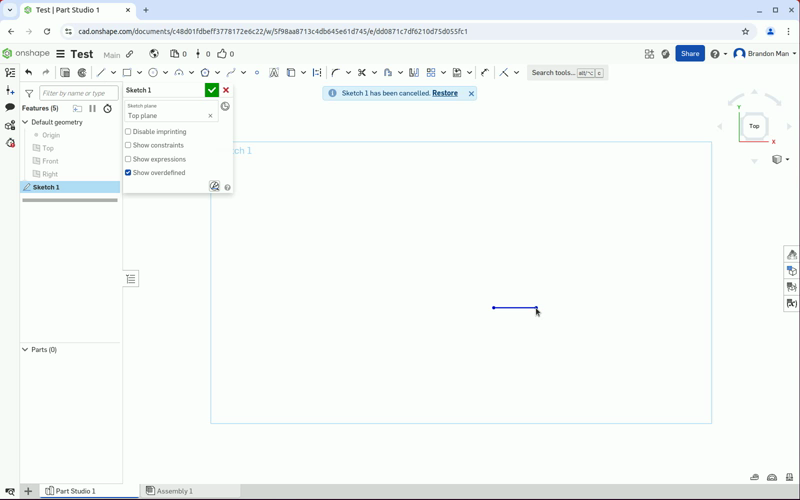
key(a)
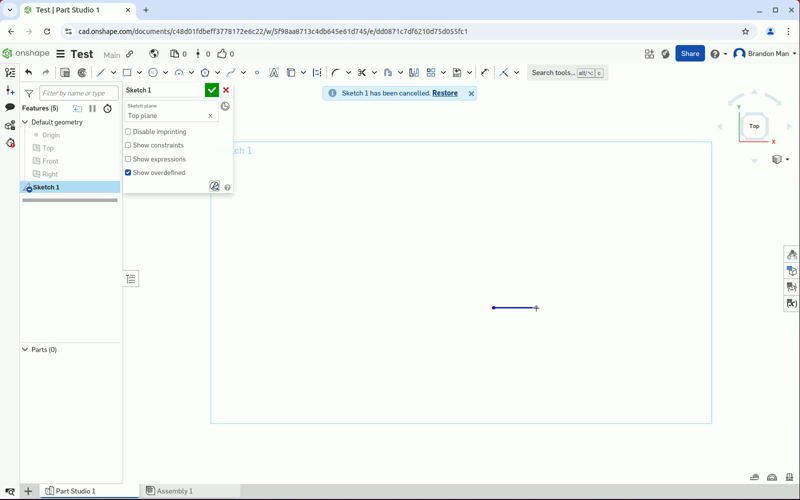
mouse_move(536, 307)
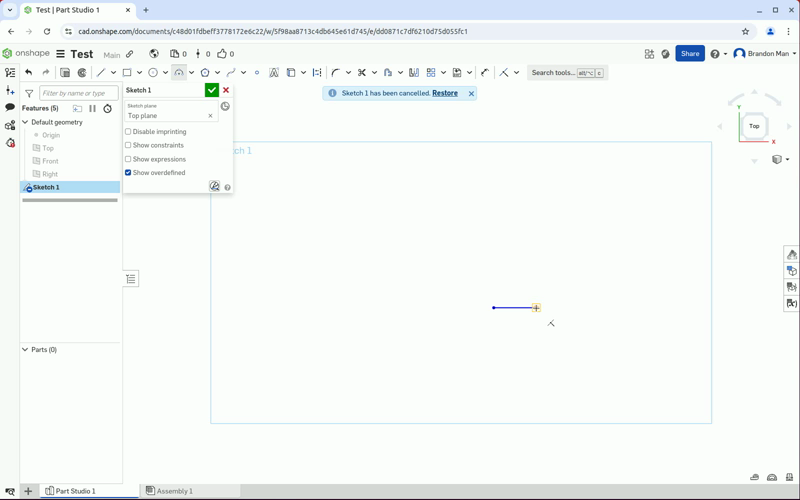
click(536, 307)
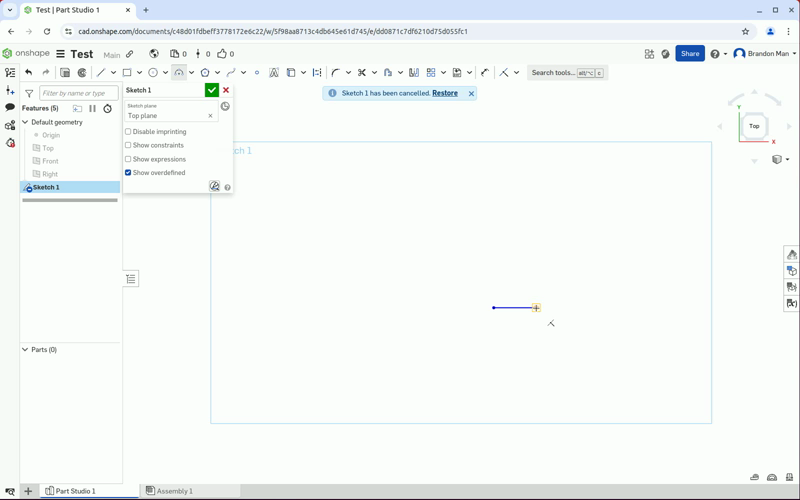
key_down(shift)
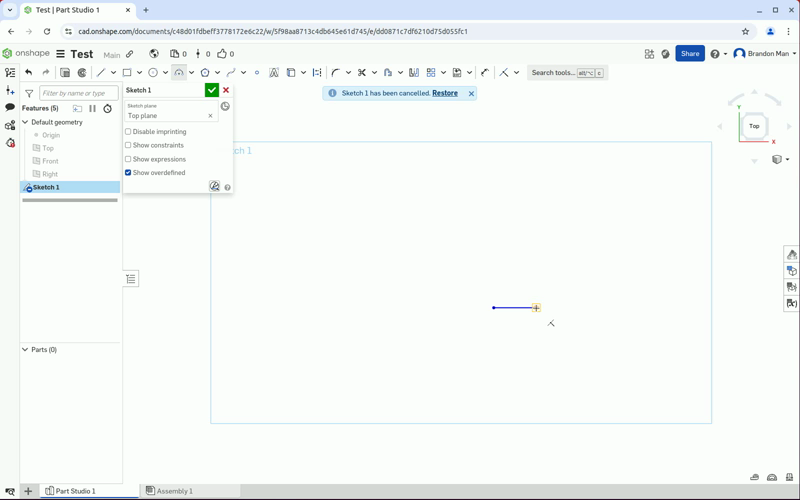
mouse_move(536, 258)
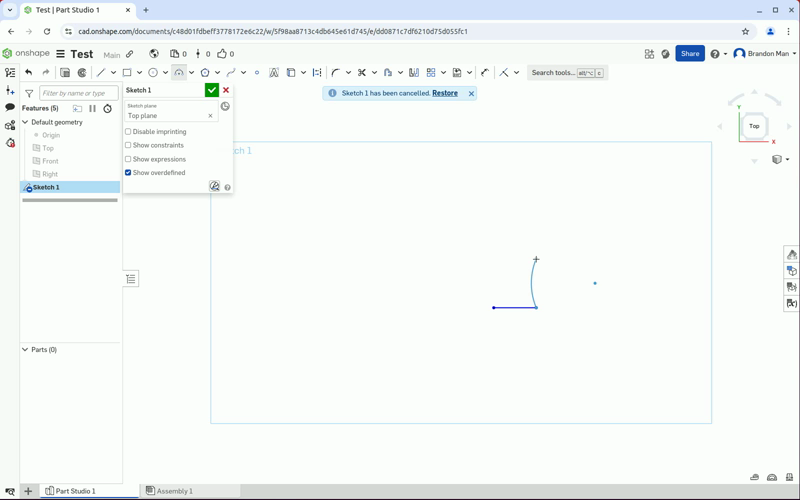
click(536, 258)
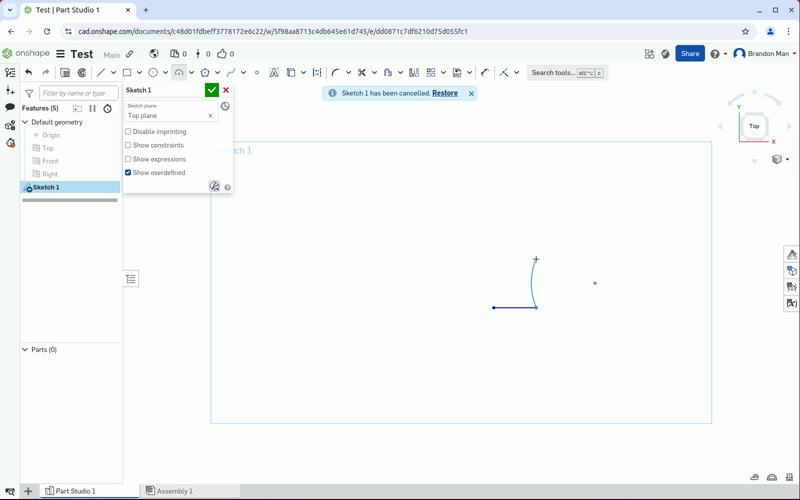
mouse_move(385, 283)
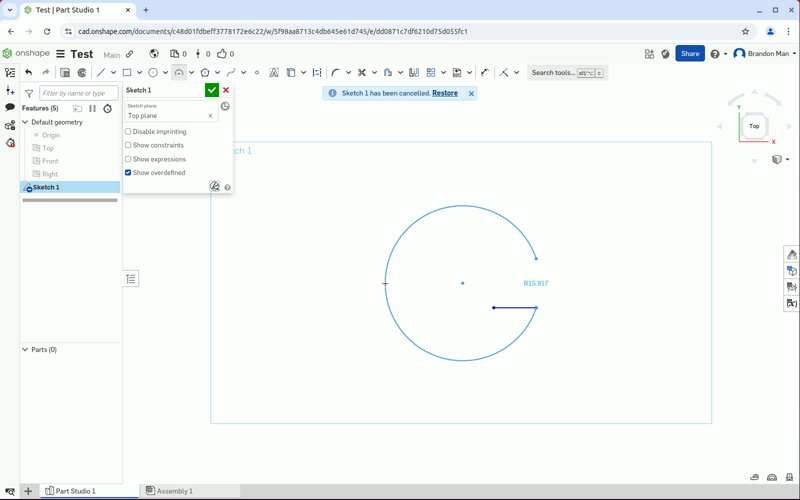
click(385, 283)
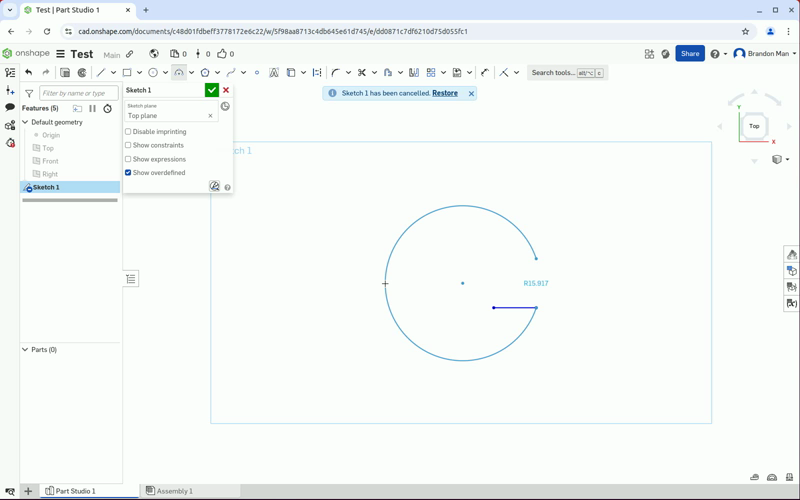
key_up(shift)
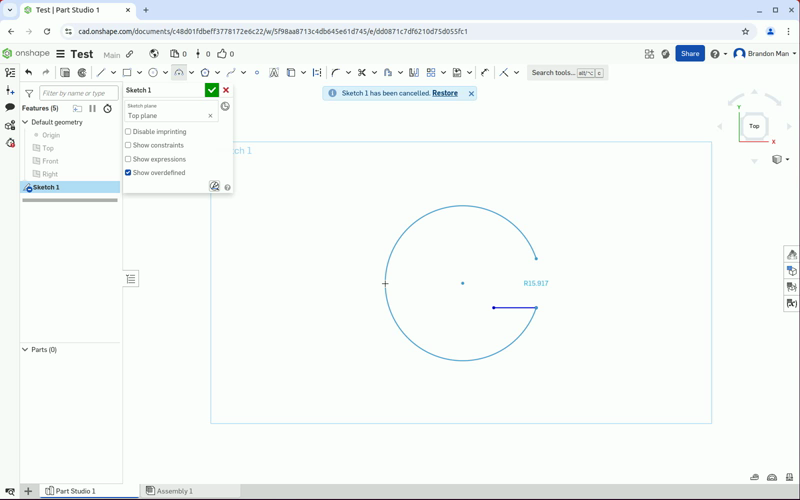
key(esc)
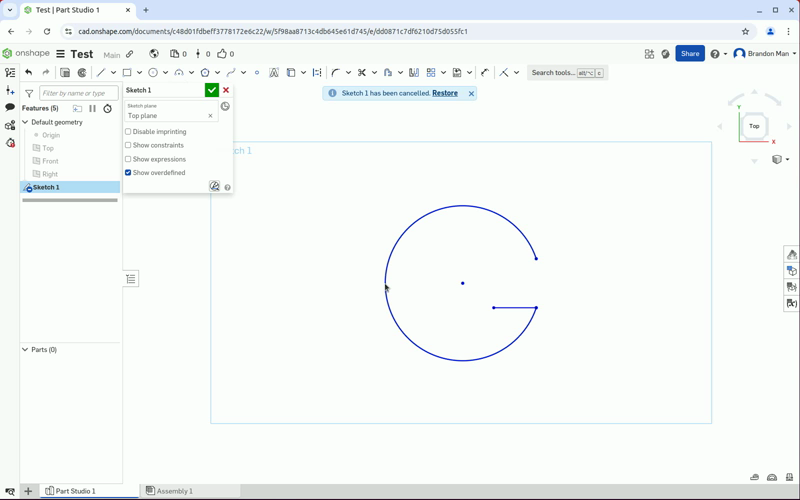
key(l)
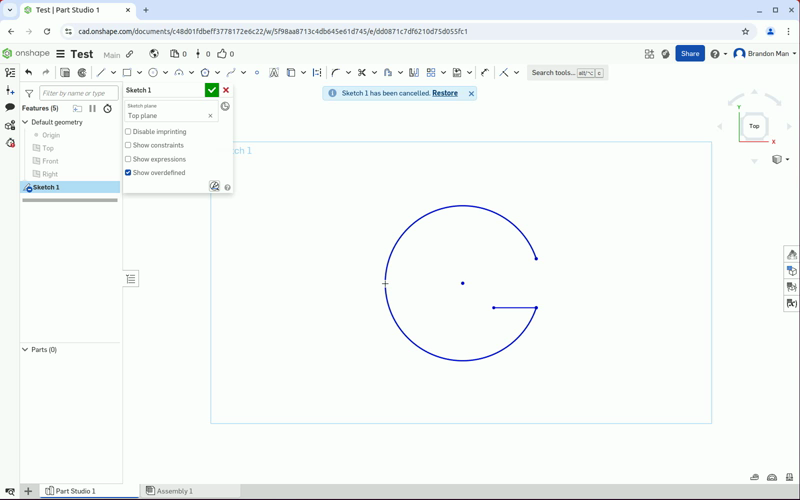
mouse_move(536, 258)
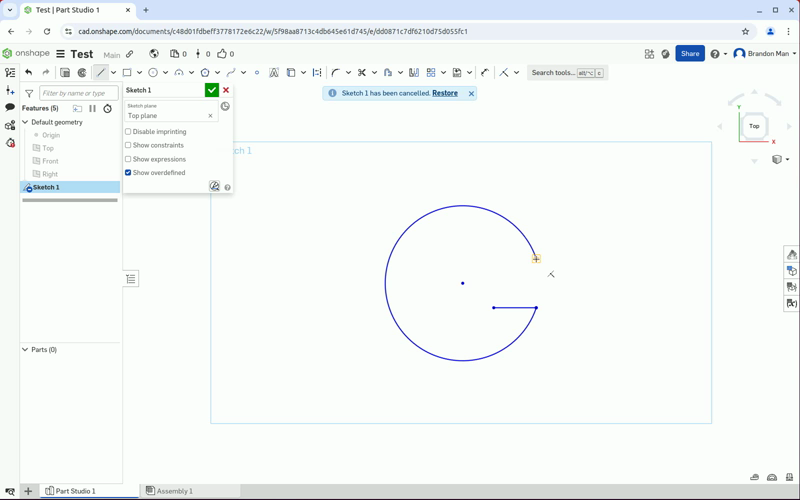
click(536, 258)
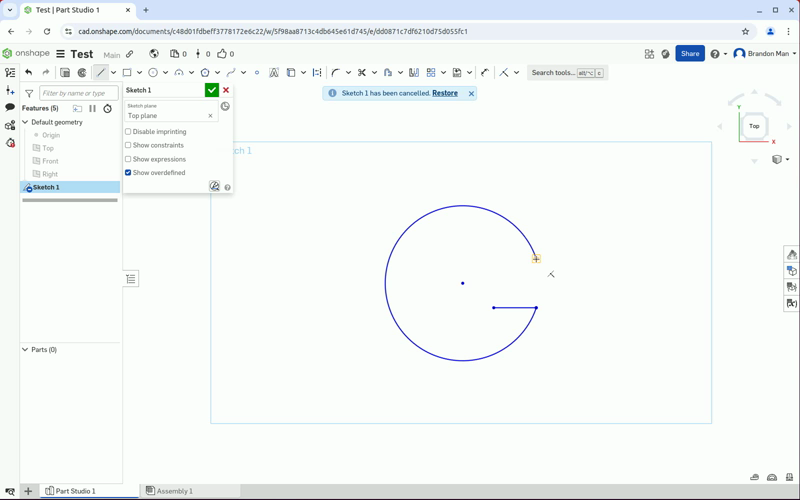
key_down(shift)
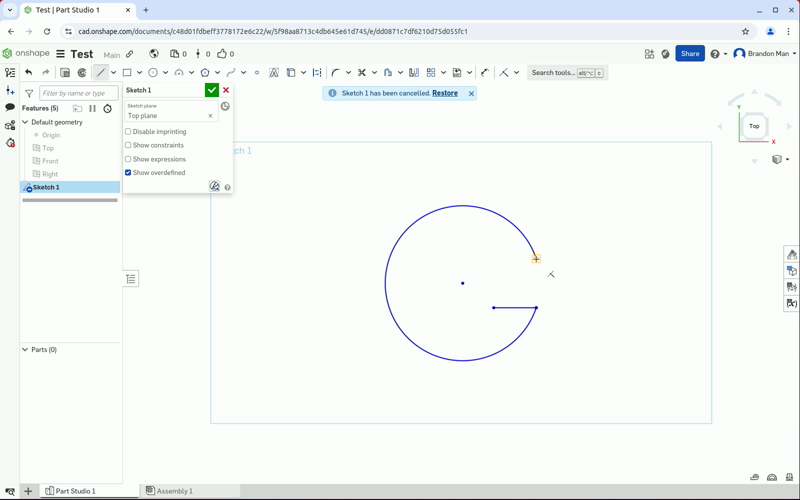
mouse_move(566, 258)
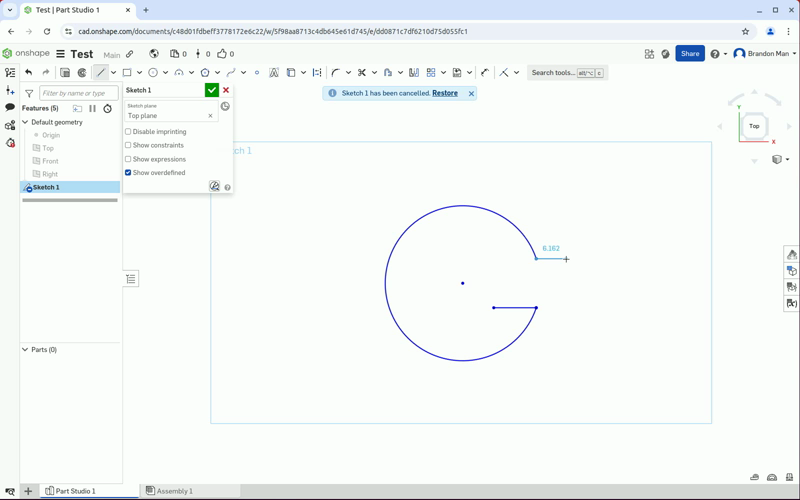
mouse_move(493, 258)
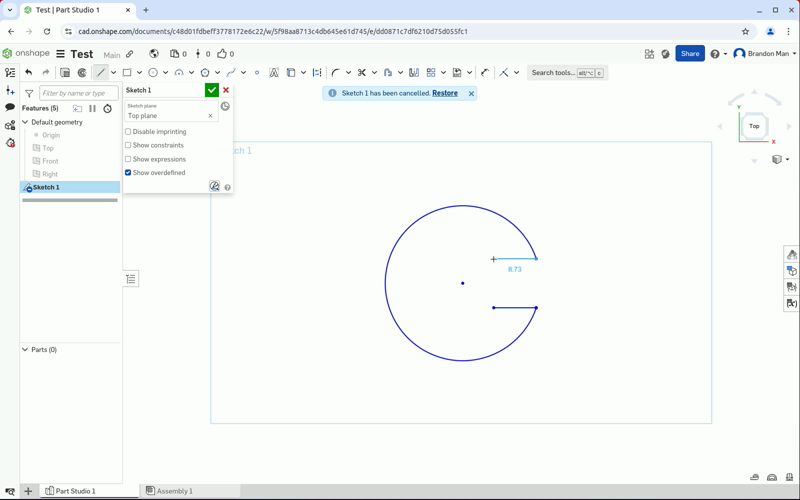
click(493, 258)
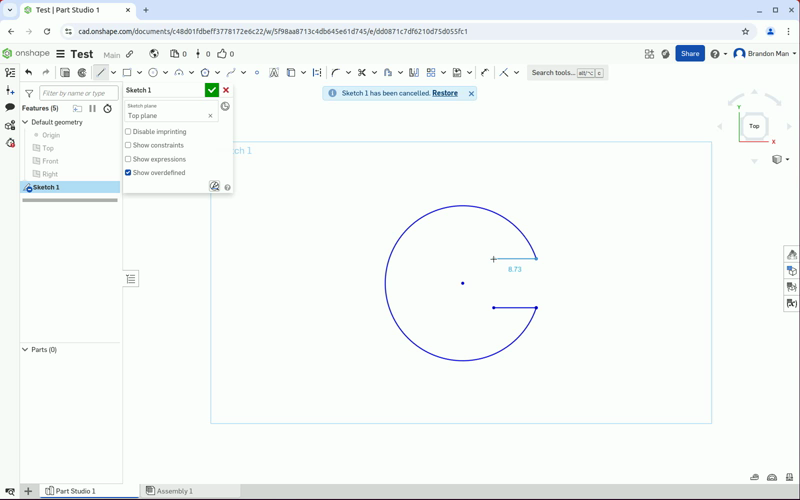
key_up(shift)
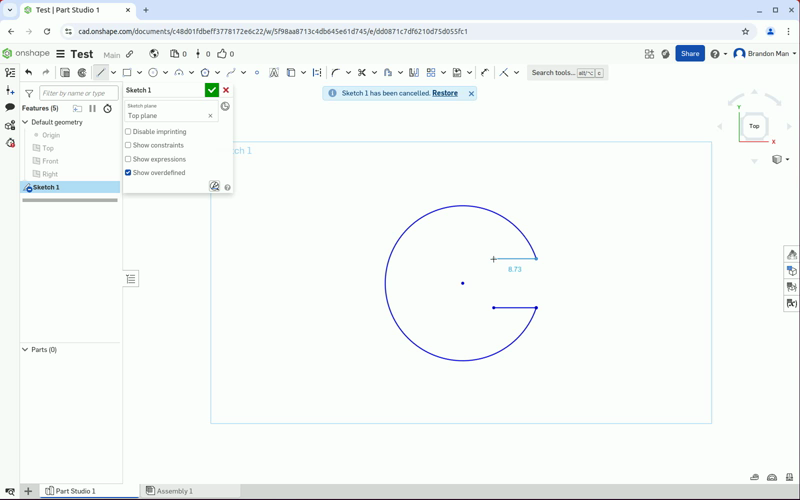
mouse_move(523, 258)
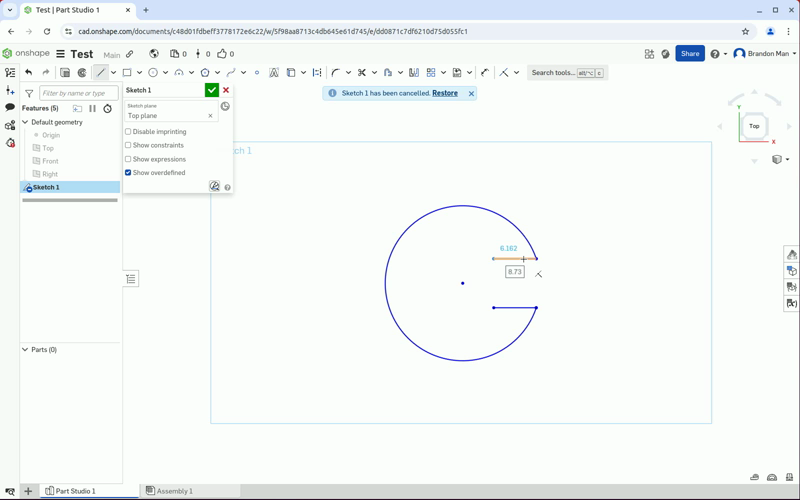
key_down(shift)
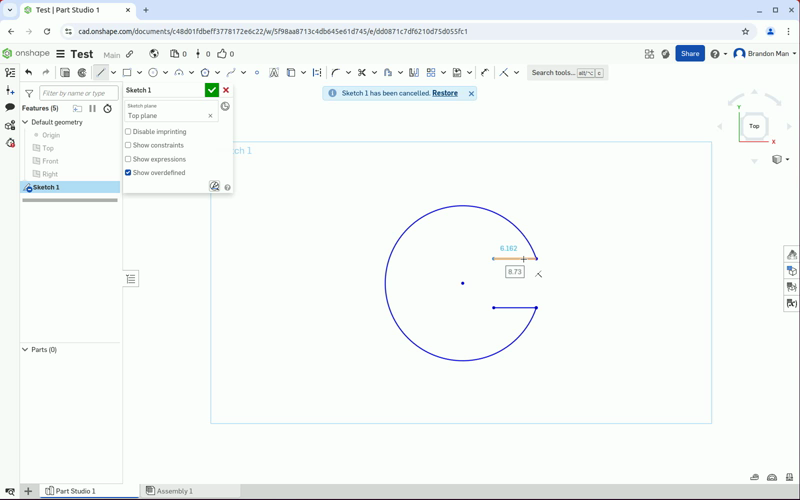
mouse_move(493, 307)
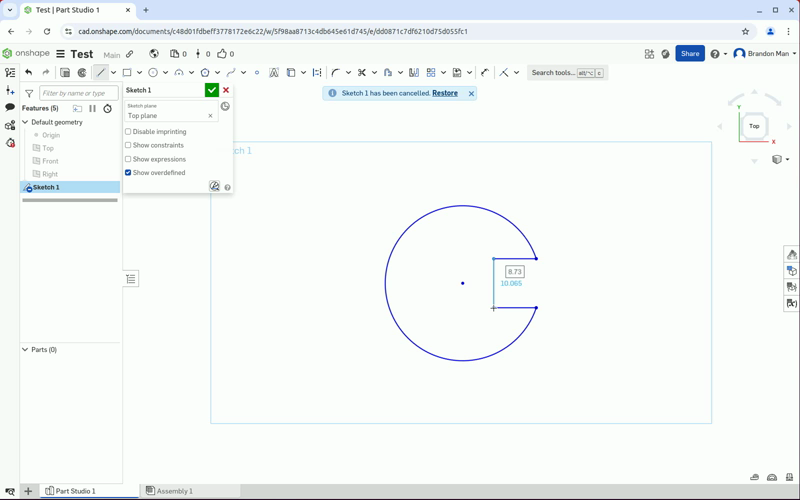
key_up(shift)
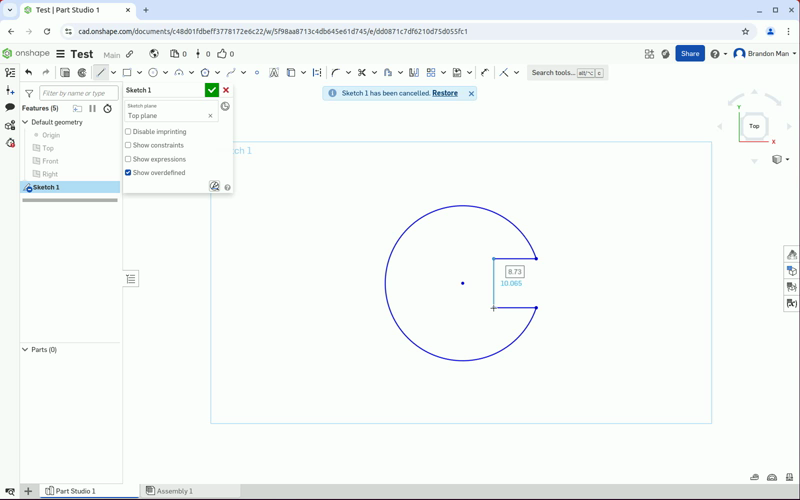
click(493, 307)
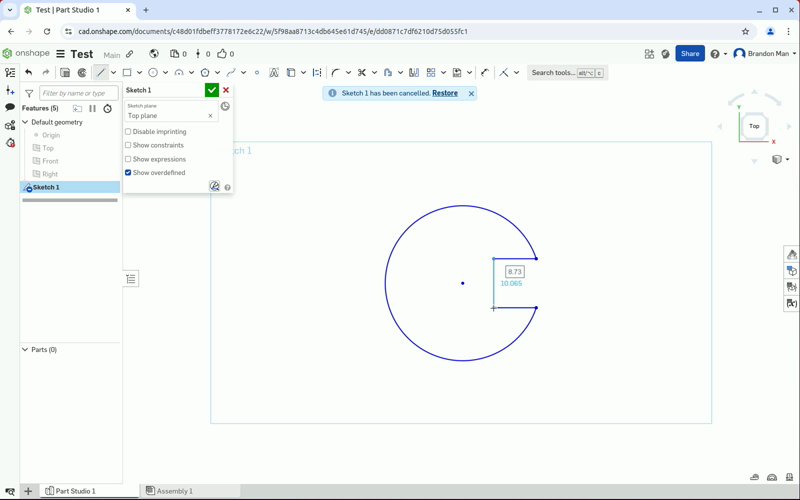
key(esc)
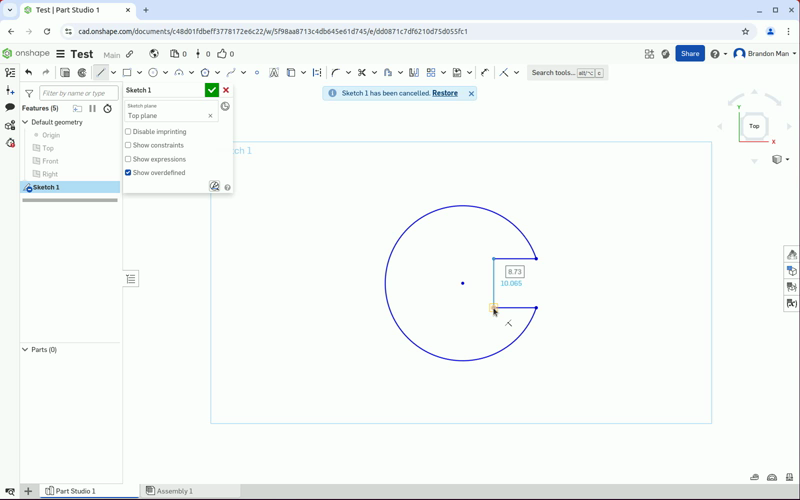
mouse_move(501, 233)
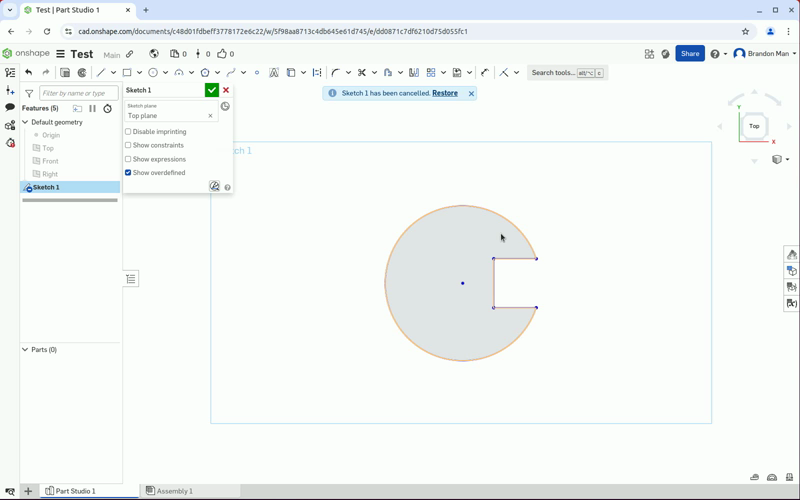
click(501, 233)
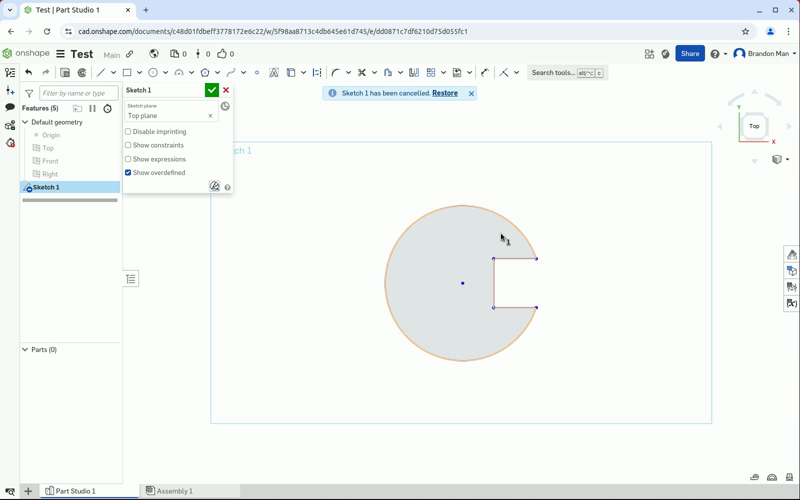
mouse_move(73, 352)
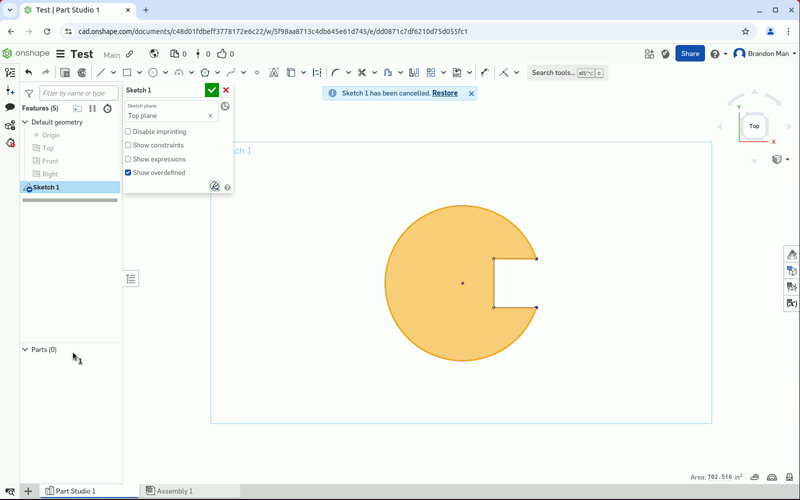
key(shift+y)
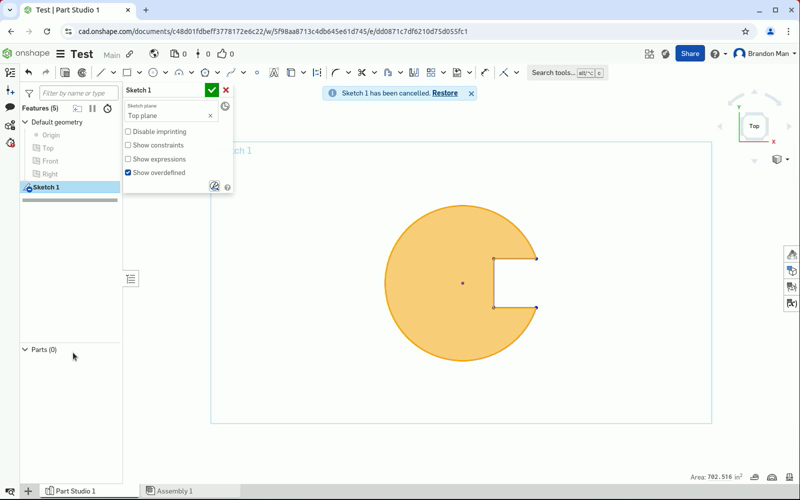
key(shift+e)
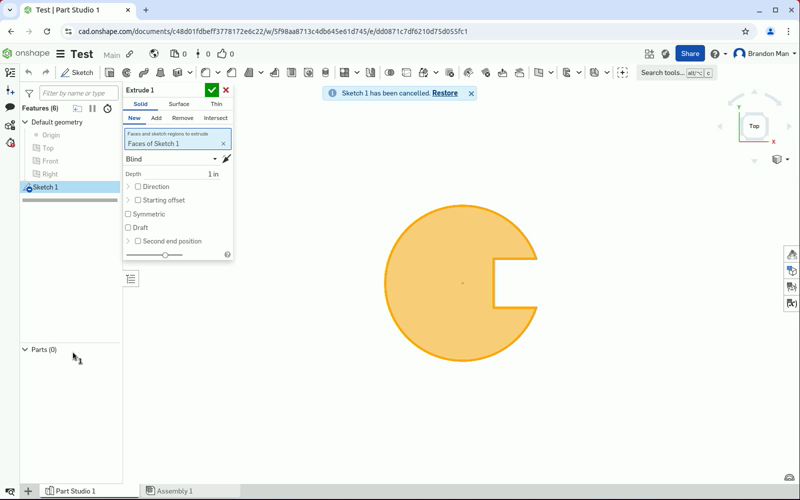
mouse_move(143, 106)
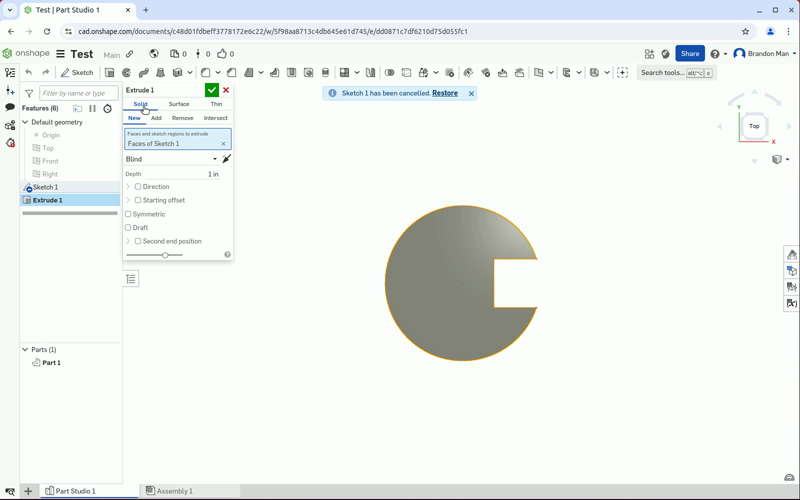
click(143, 106)
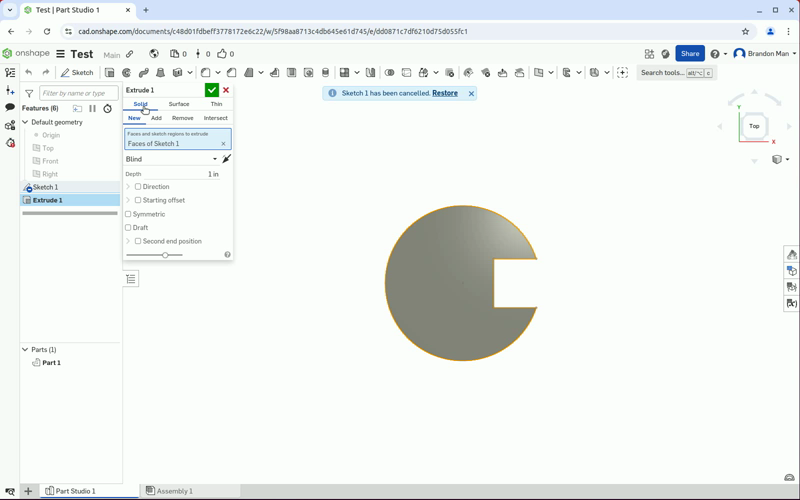
mouse_move(137, 120)
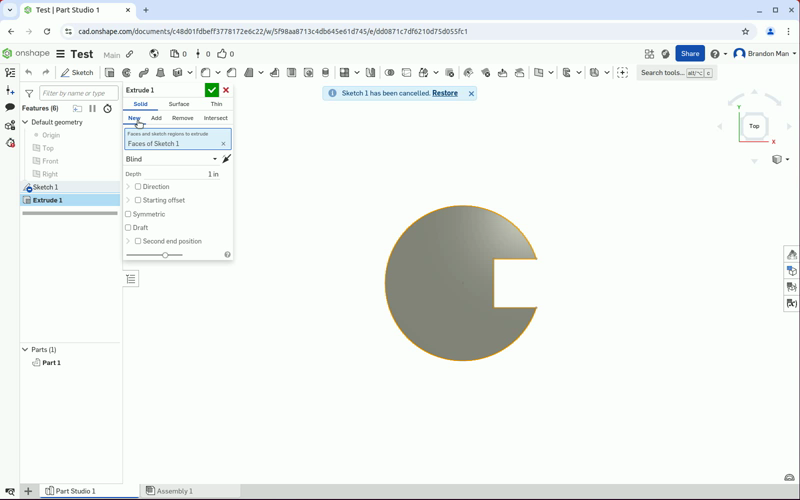
click(137, 120)
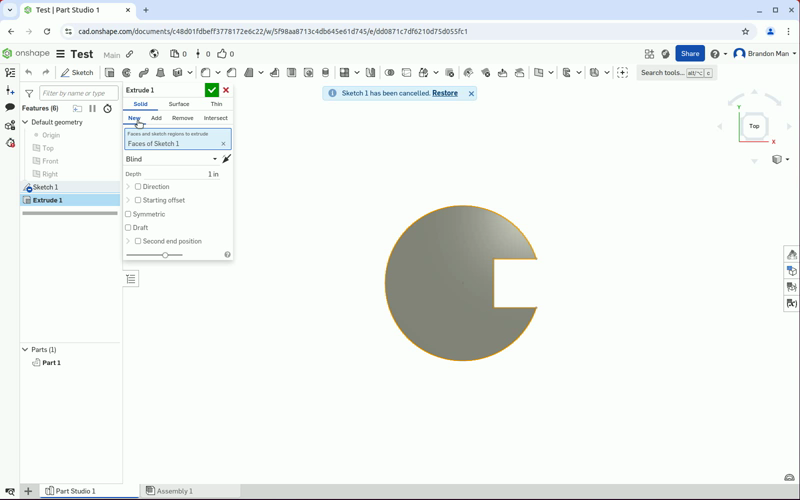
key(tab, 4)
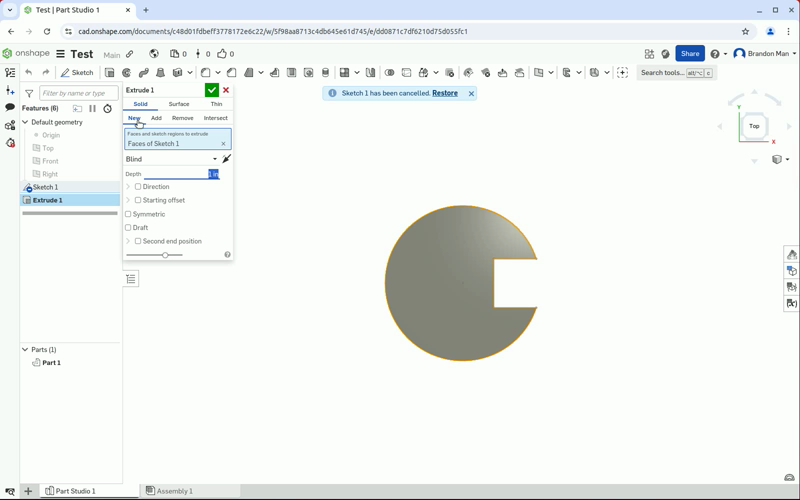
text(13.239)
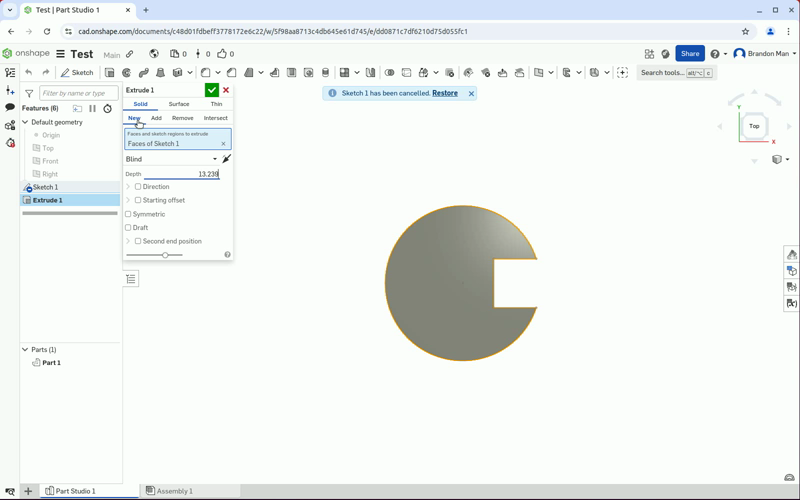
key(enter)
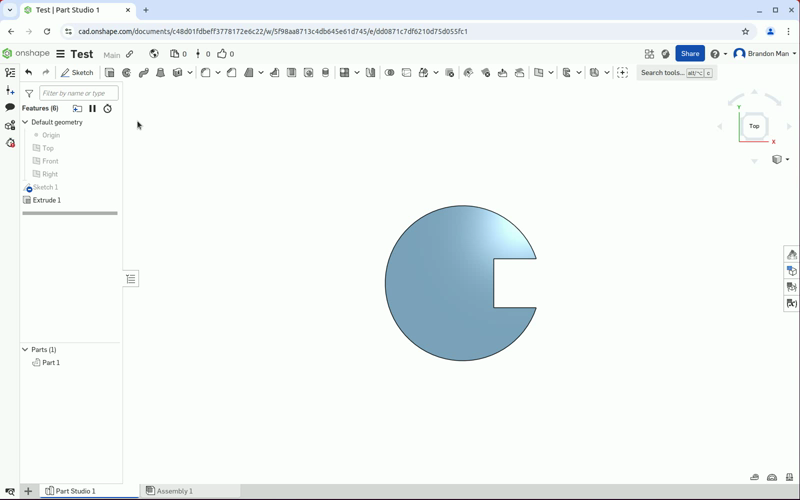
key(shift+h)
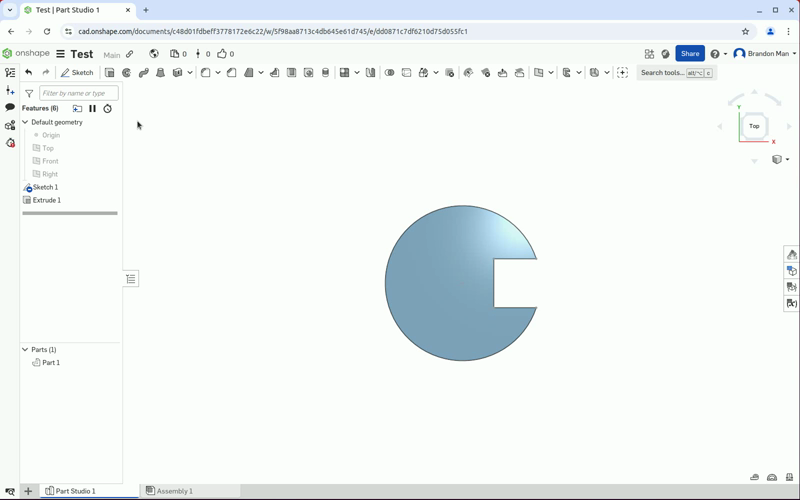
key(shift+h)
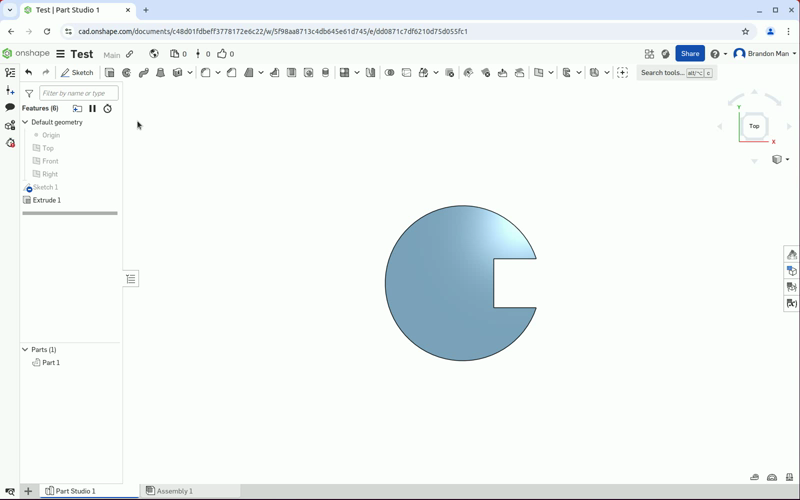
mouse_move(73, 189)
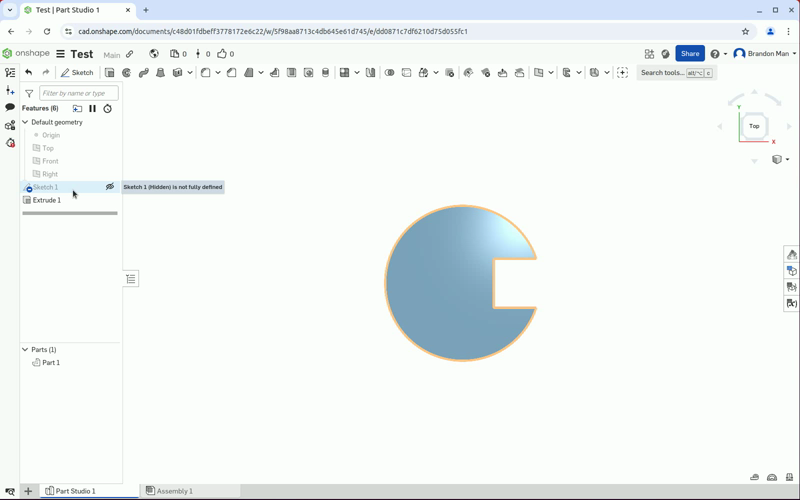
click(73, 189)
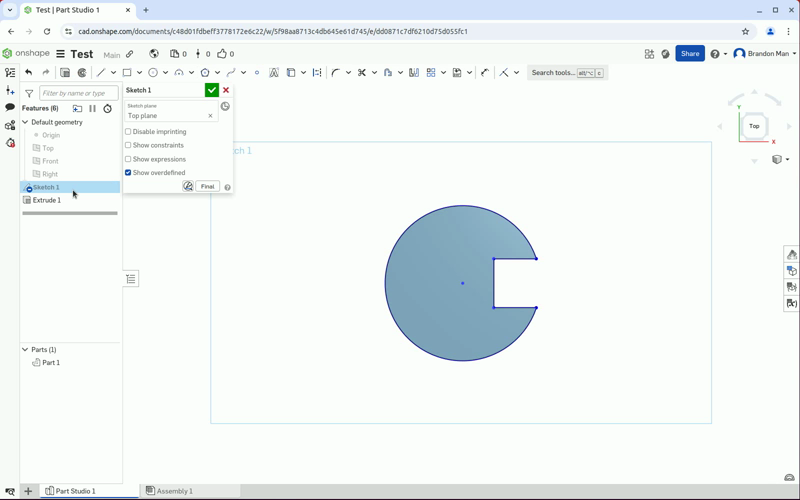
mouse_move(229, 92)
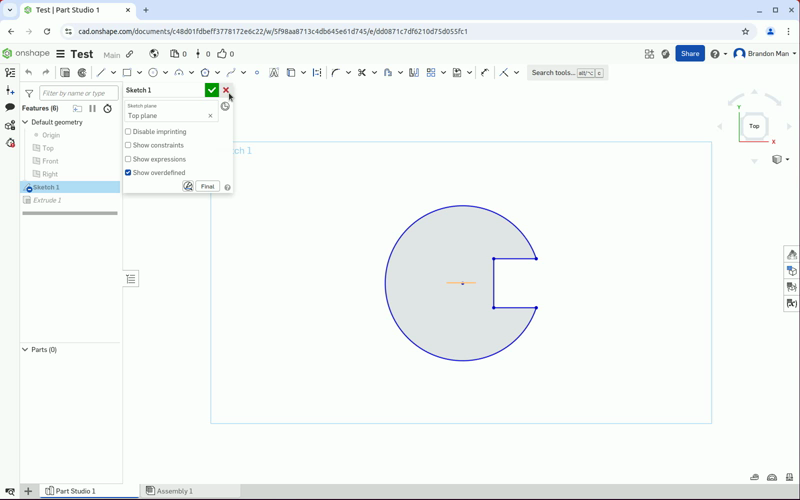
click(229, 92)
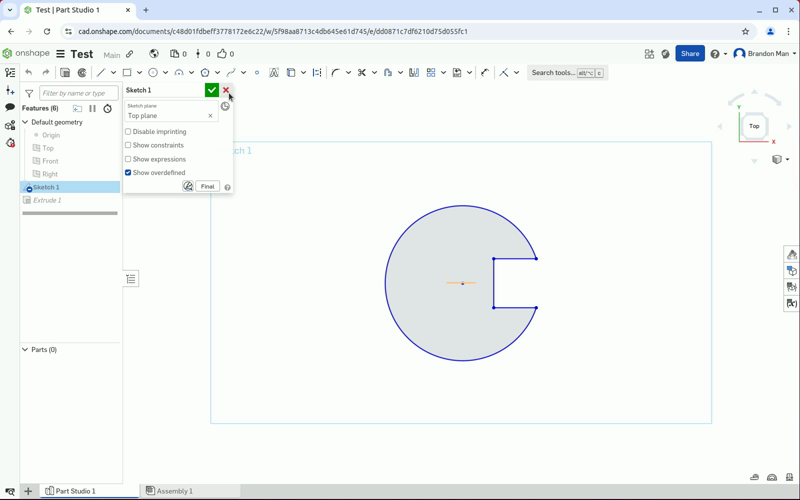
key(shift+s)
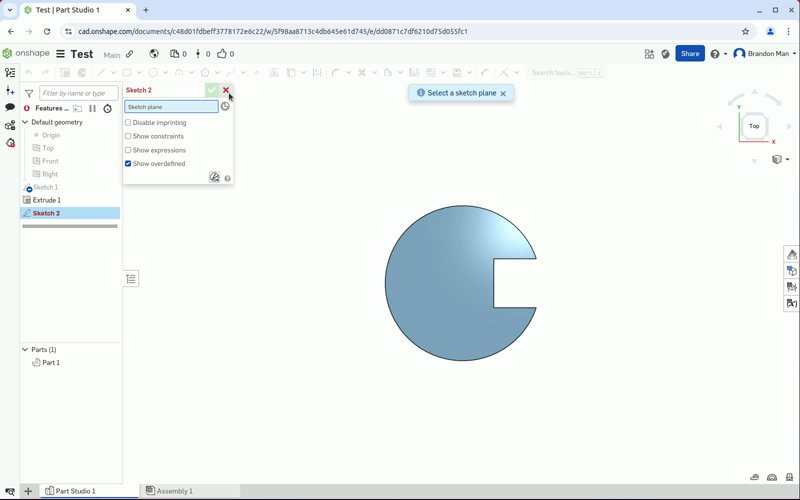
mouse_move(73, 150)
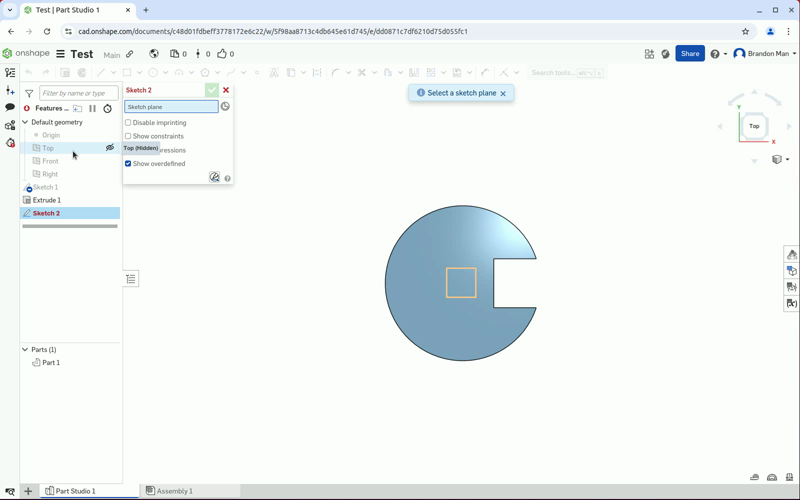
click(73, 150)
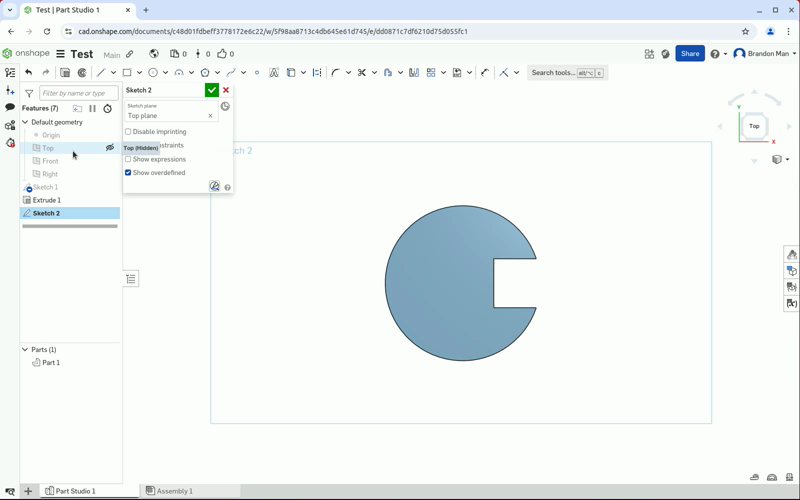
mouse_move(73, 352)
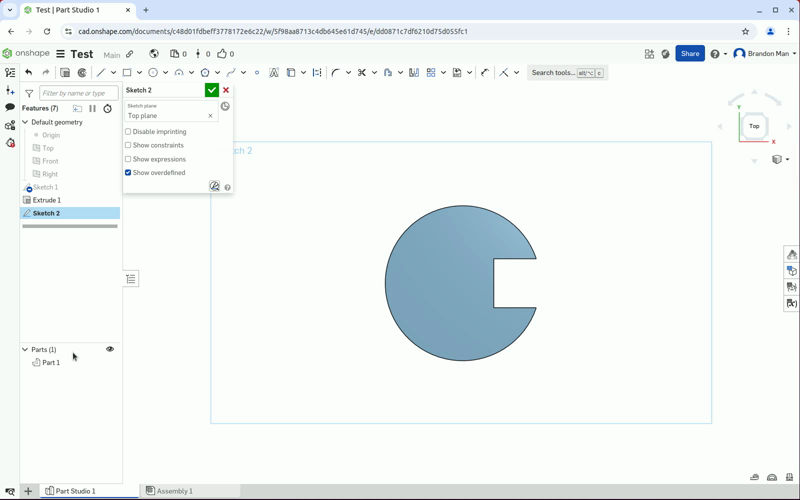
key(y)
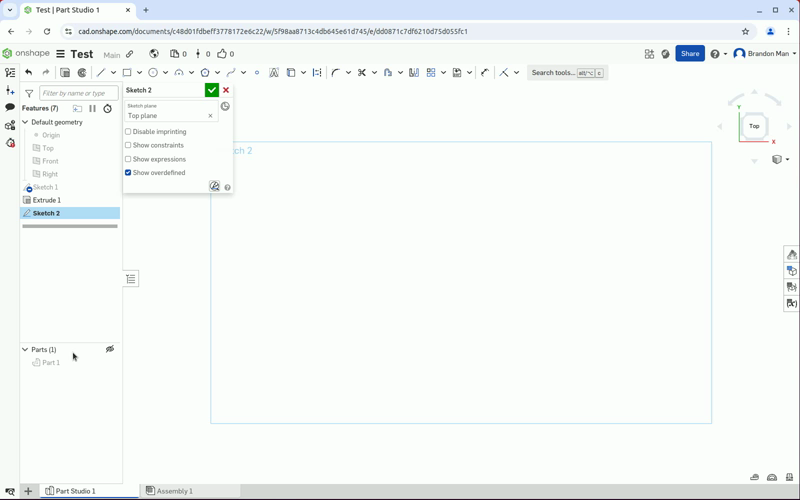
key(l)
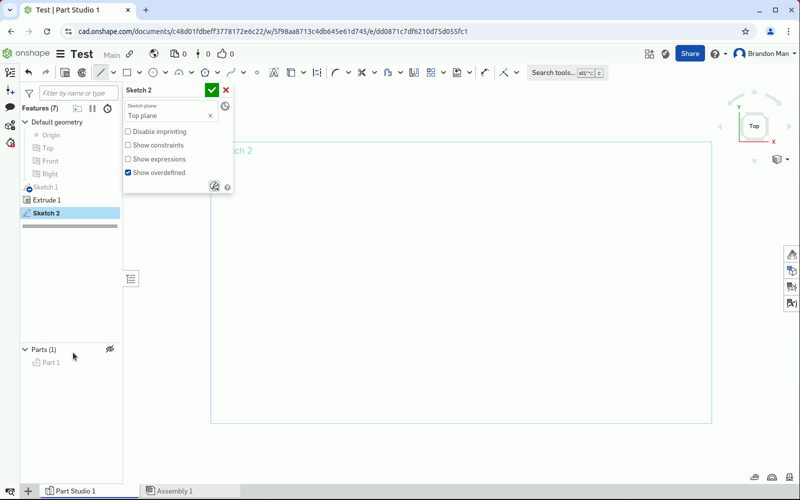
key_down(shift)
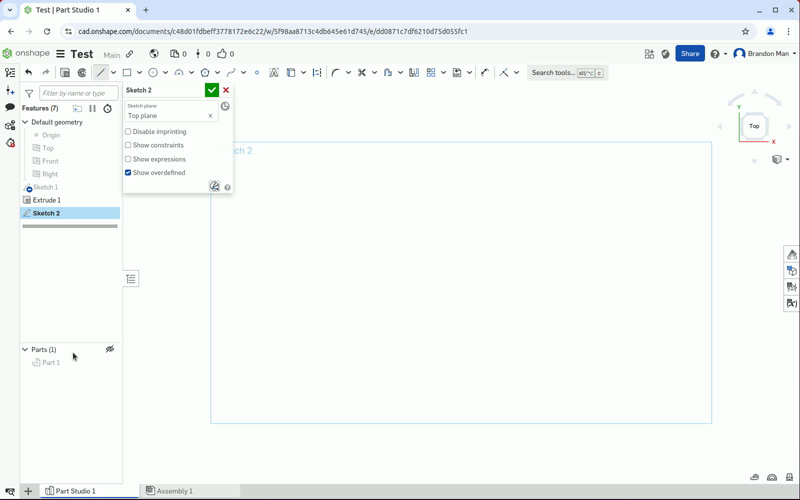
mouse_move(493, 307)
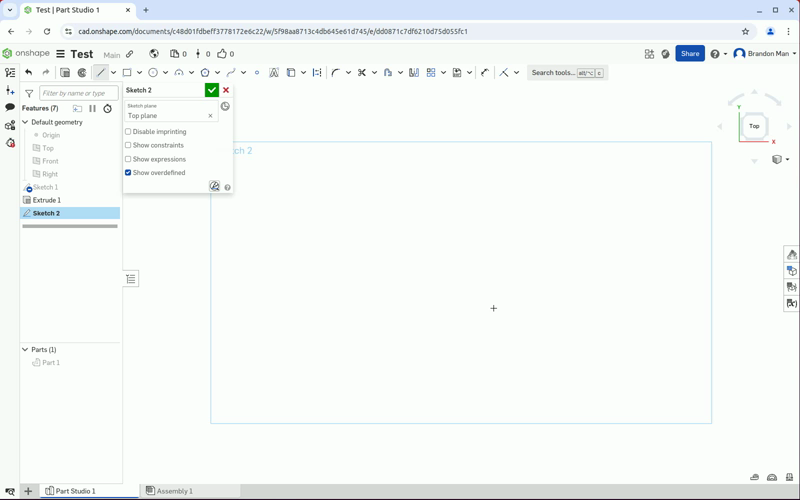
click(493, 307)
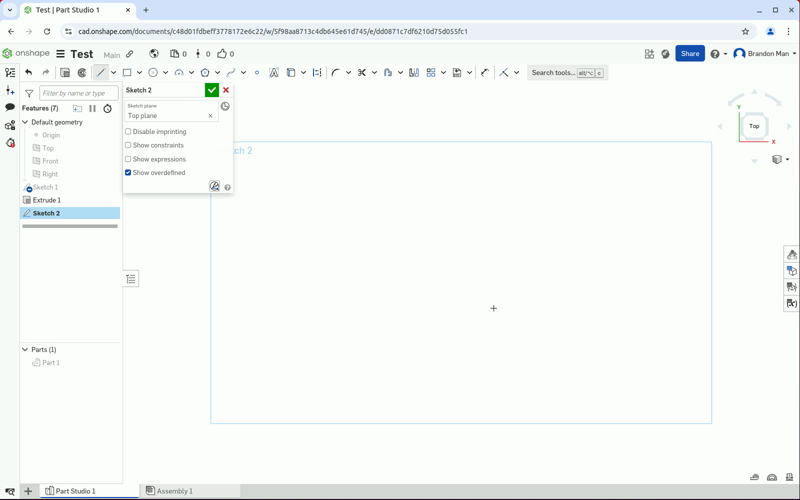
key_up(shift)
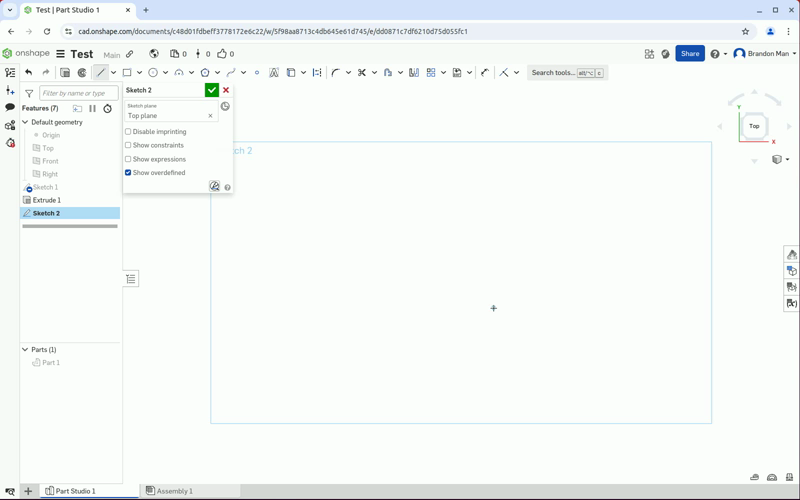
key_down(shift)
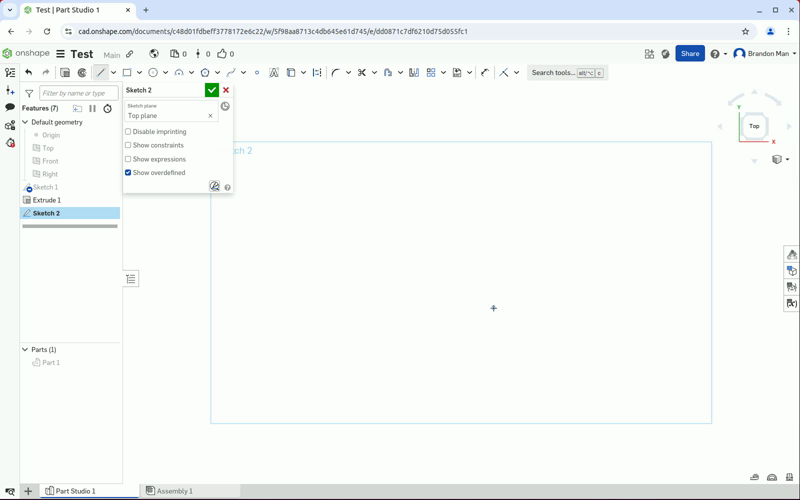
mouse_move(523, 307)
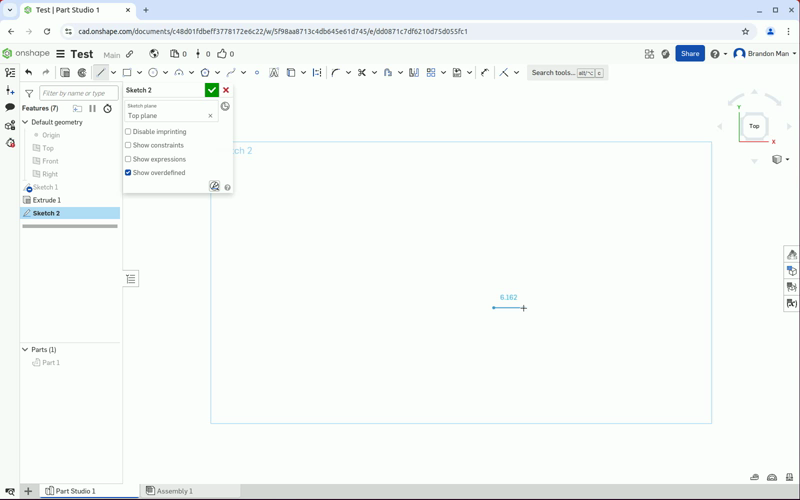
mouse_move(537, 307)
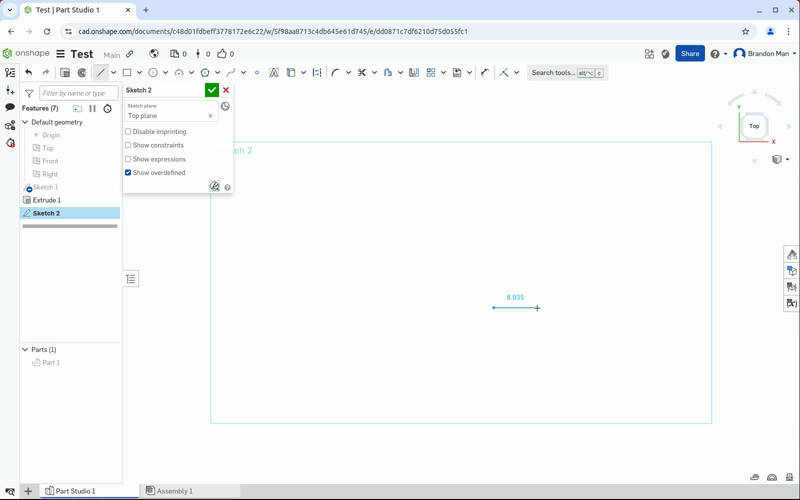
click(537, 307)
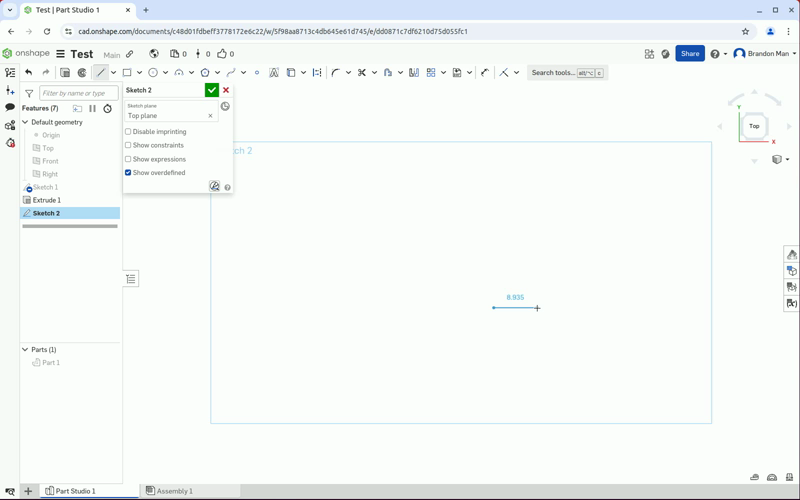
key_up(shift)
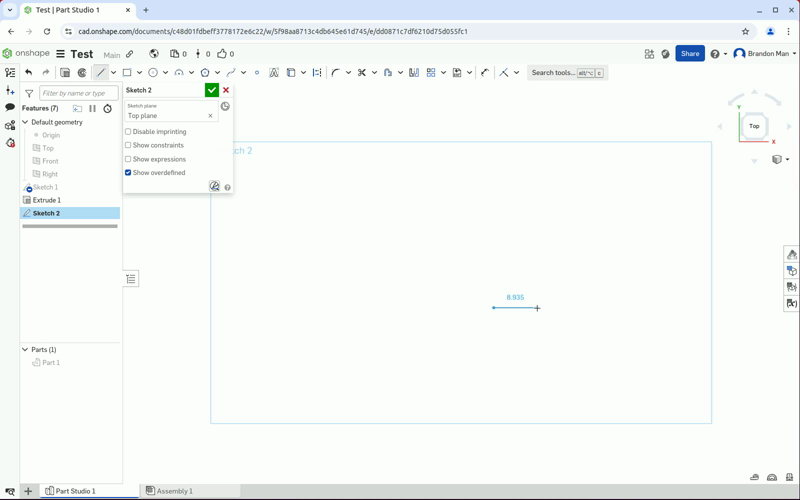
key(esc)
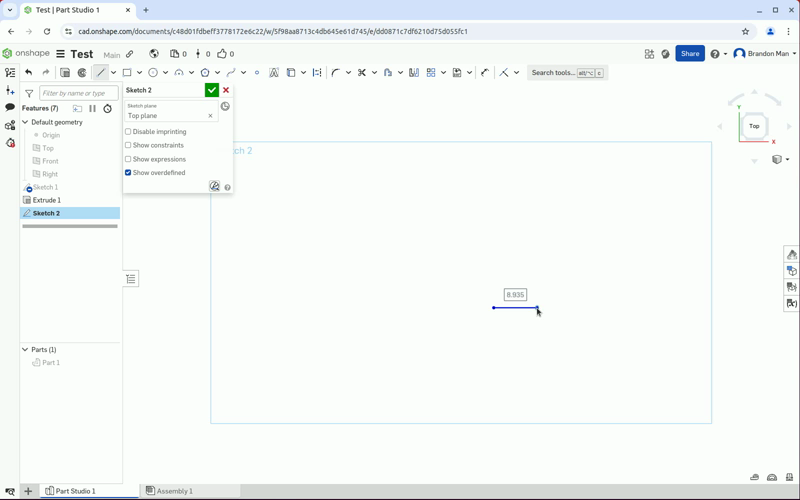
key(a)
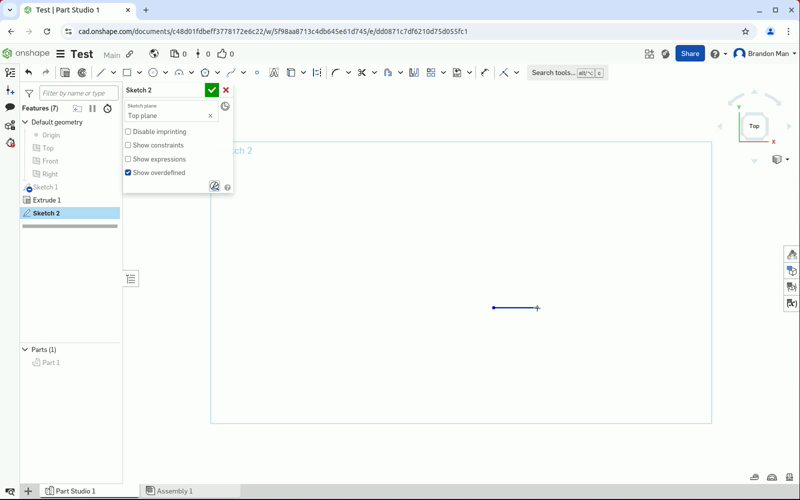
mouse_move(537, 307)
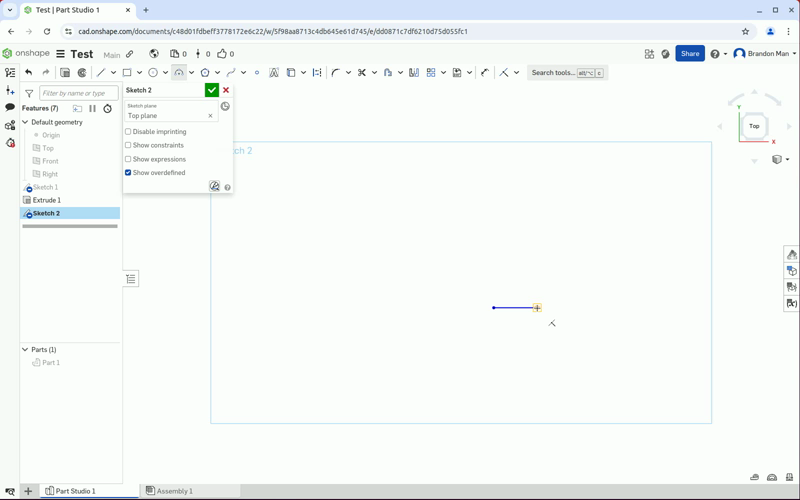
click(537, 307)
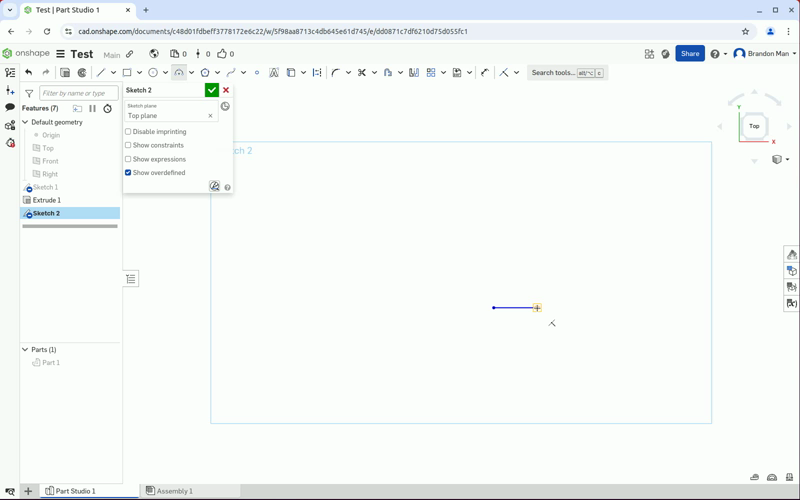
key_down(shift)
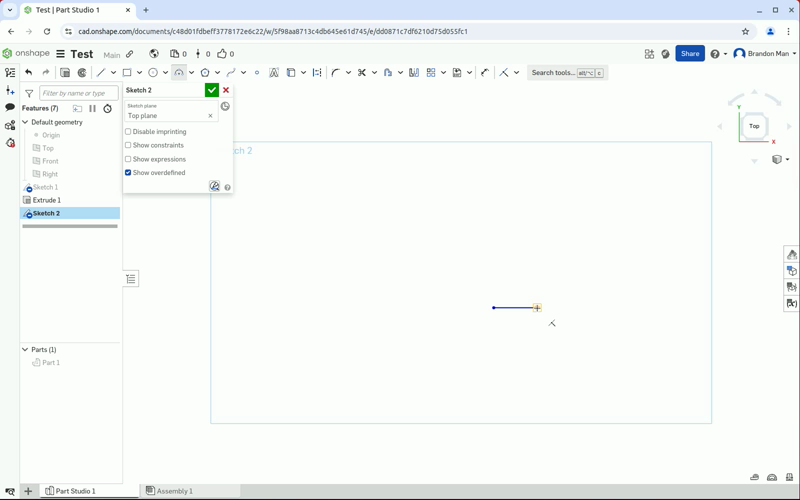
mouse_move(537, 257)
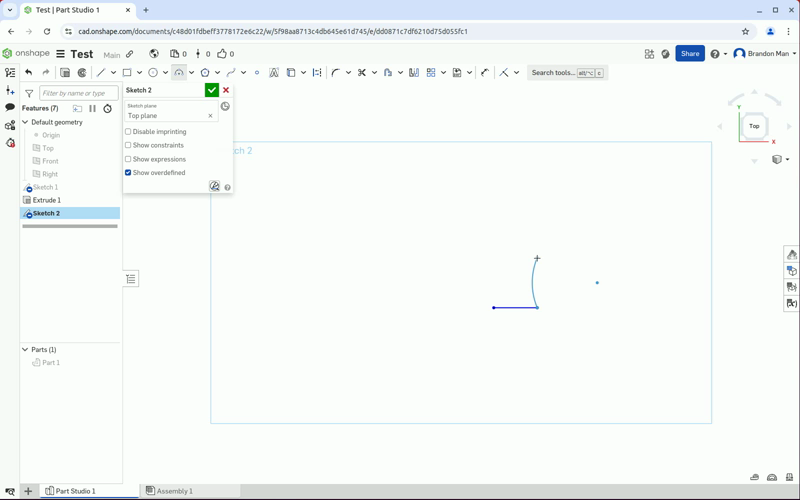
click(537, 257)
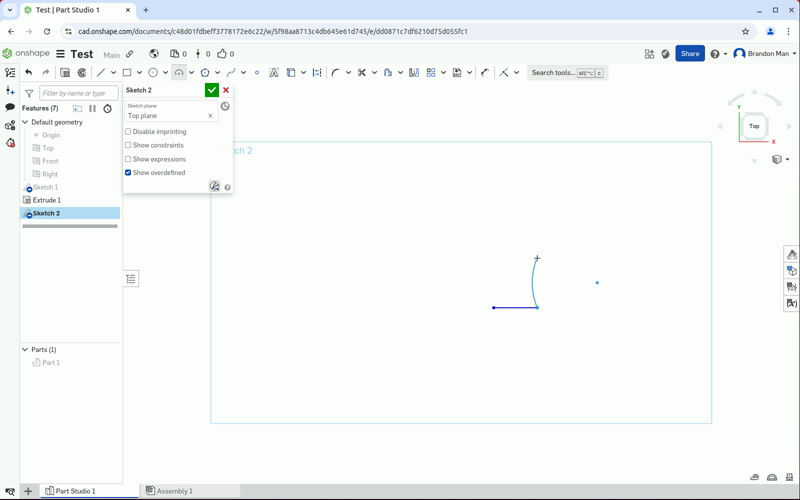
mouse_move(541, 282)
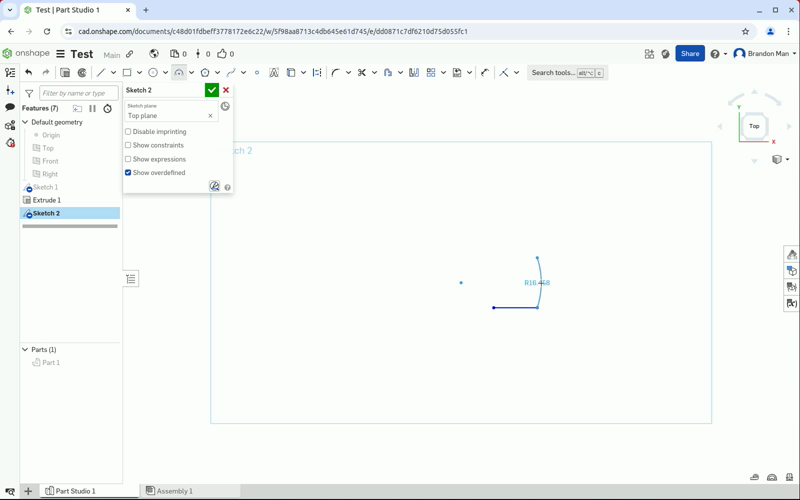
click(541, 282)
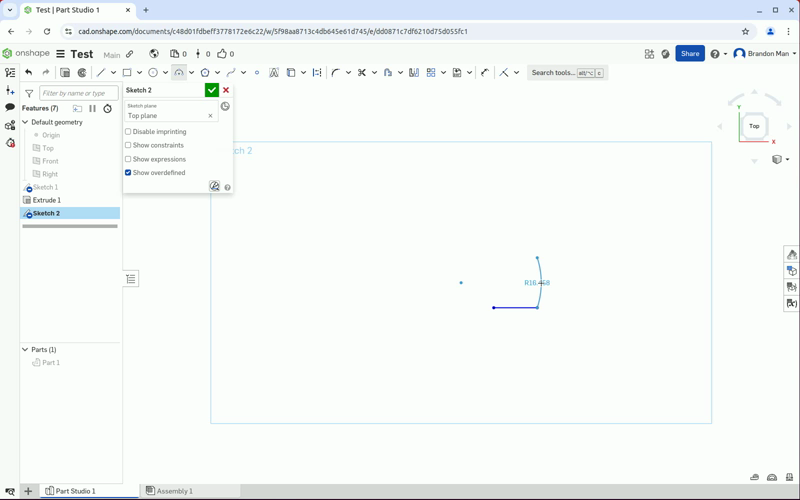
key_up(shift)
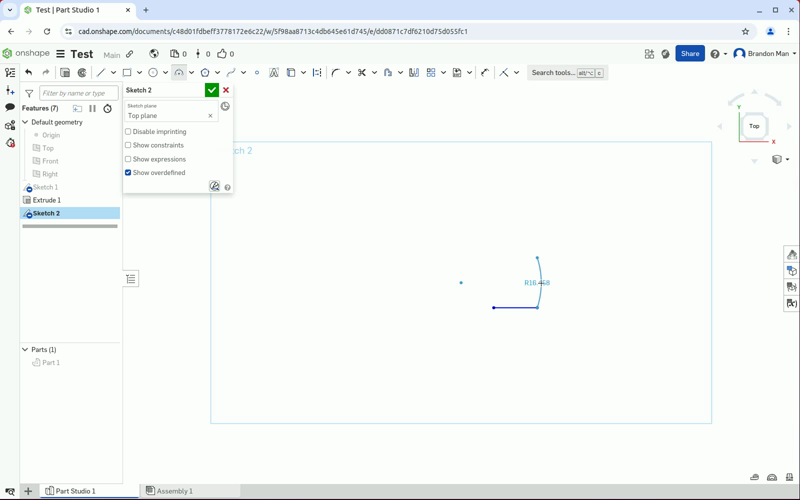
key(esc)
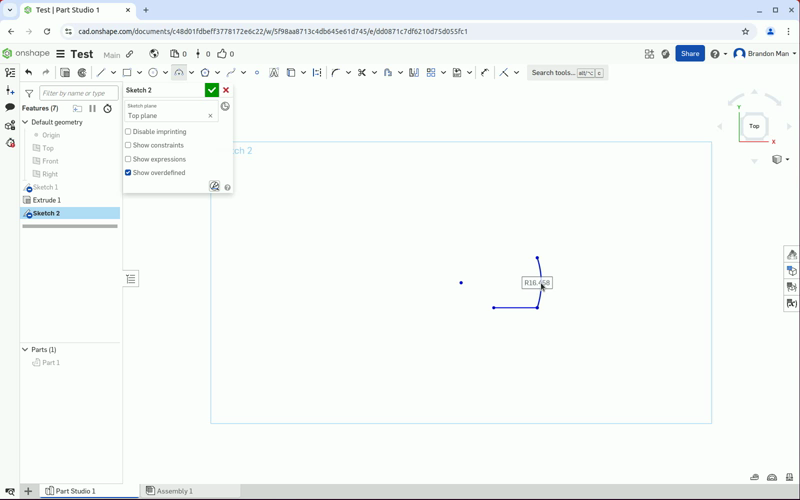
key(l)
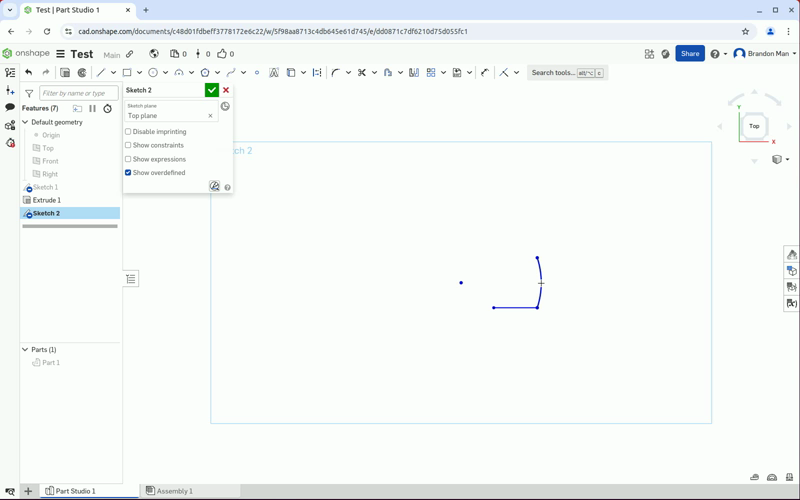
mouse_move(537, 257)
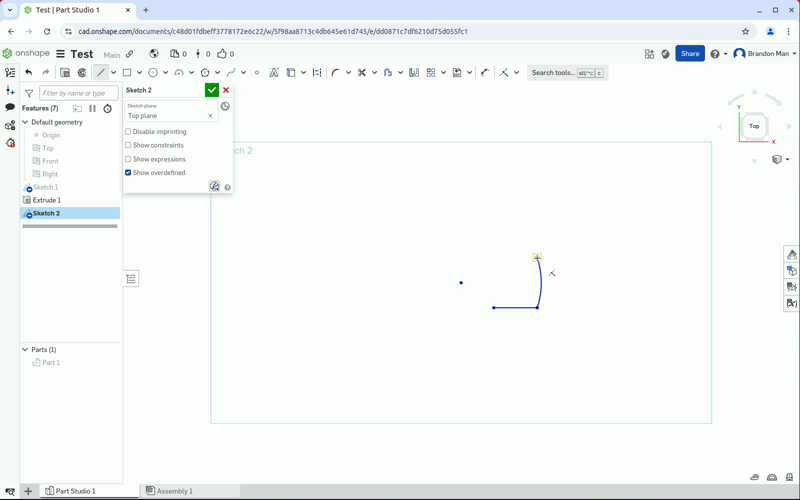
click(537, 257)
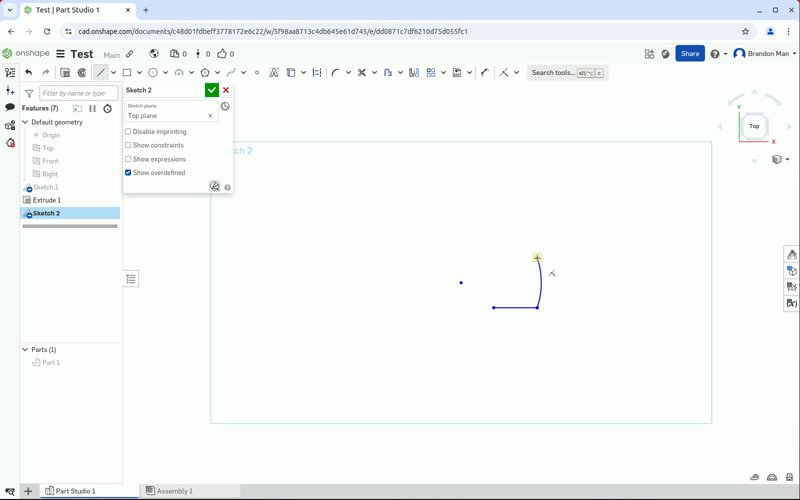
key_down(shift)
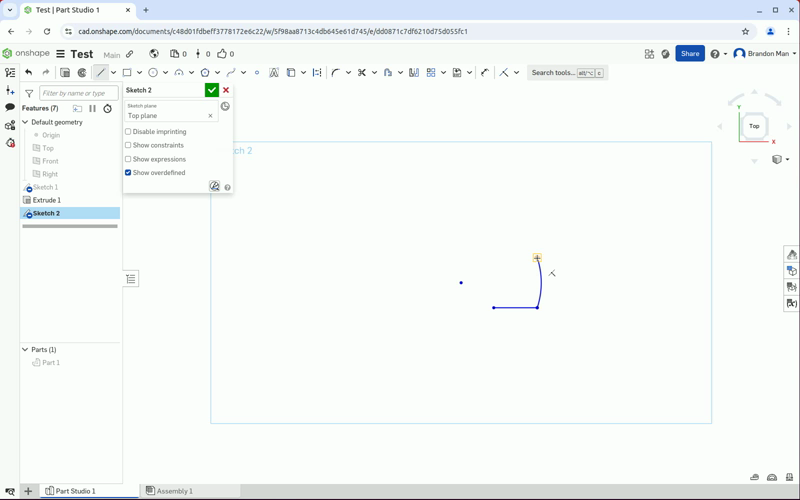
mouse_move(567, 257)
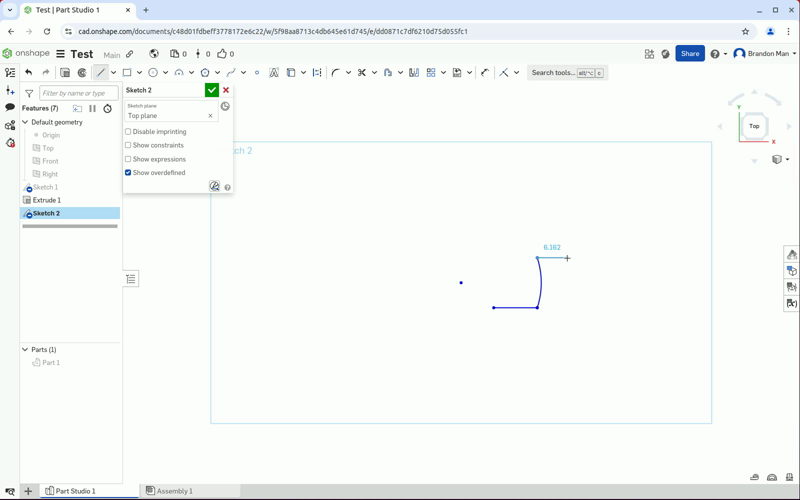
mouse_move(493, 257)
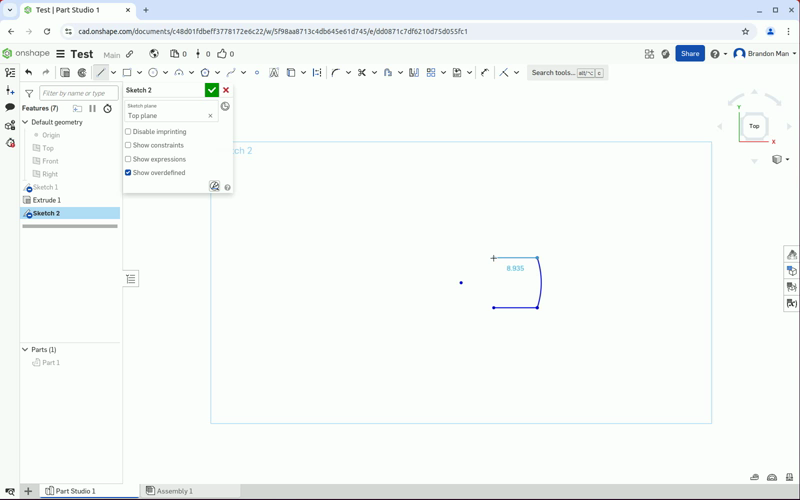
click(493, 257)
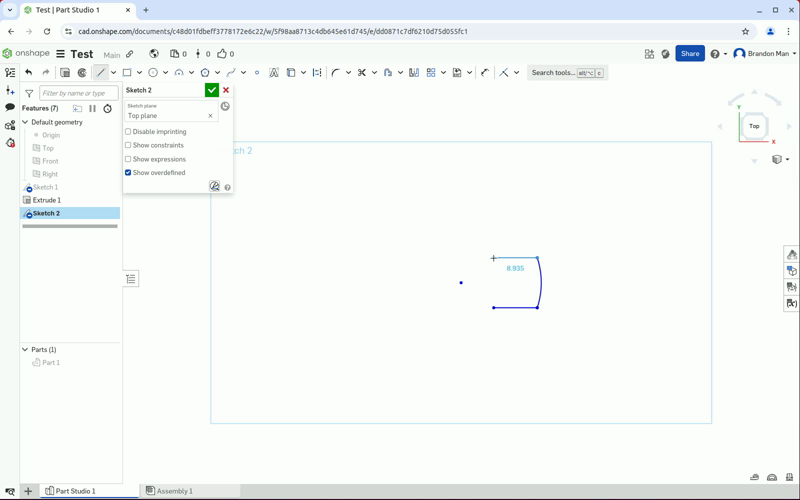
key_up(shift)
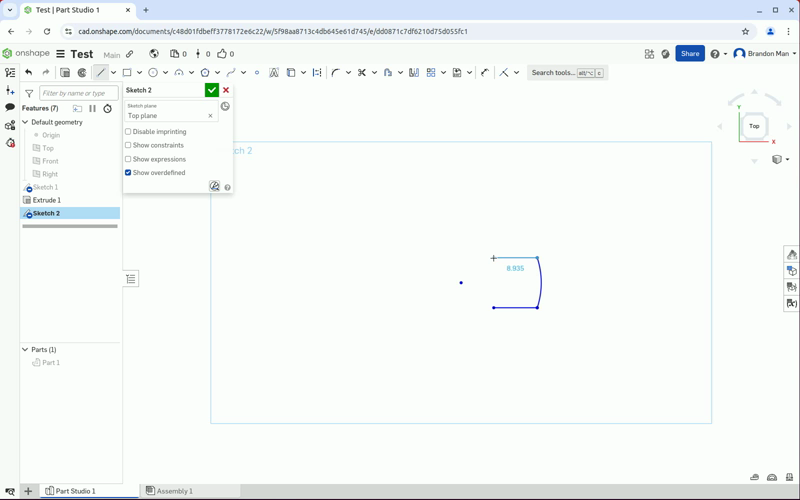
mouse_move(523, 257)
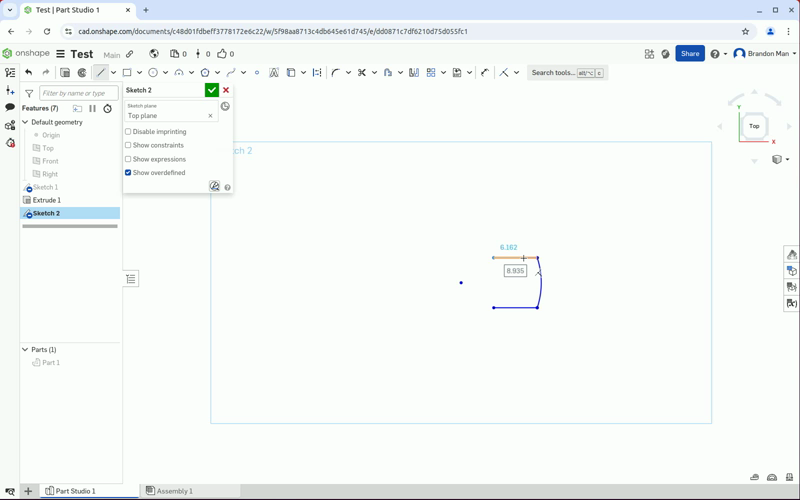
key_down(shift)
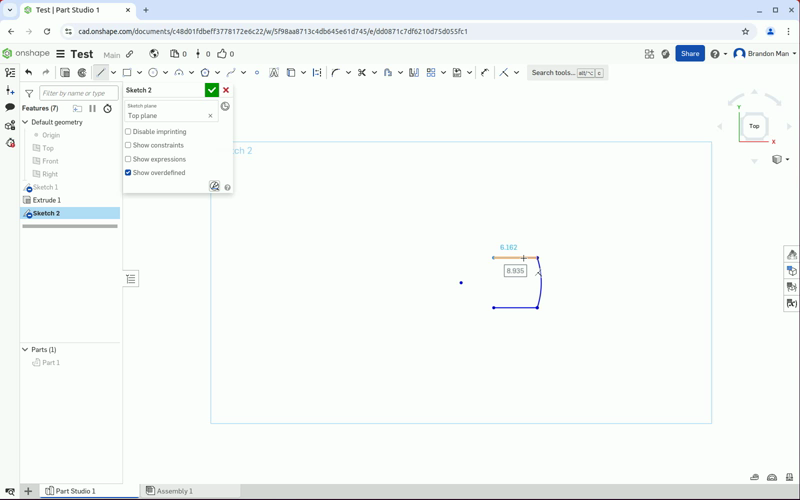
mouse_move(493, 307)
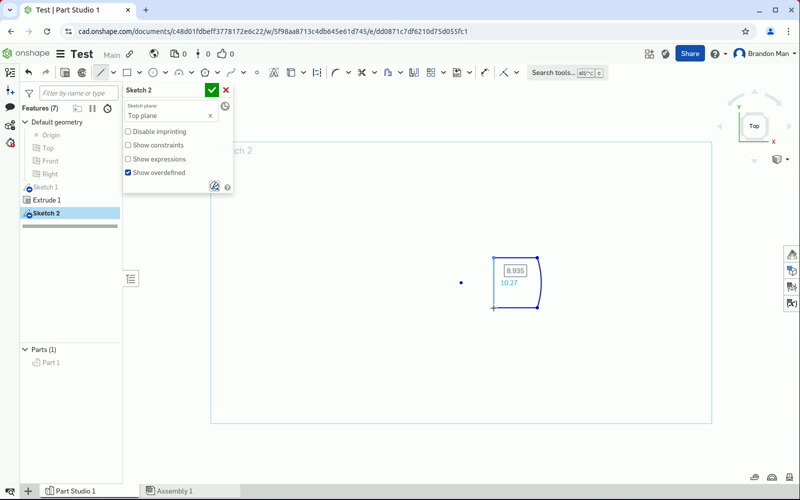
key_up(shift)
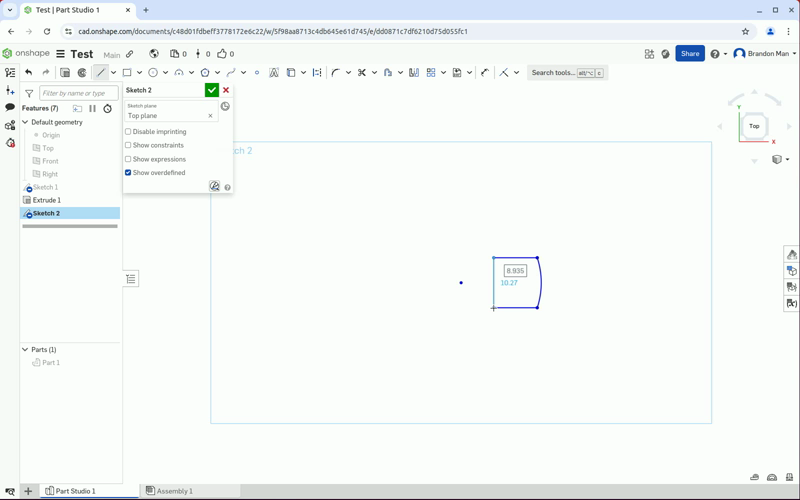
click(493, 307)
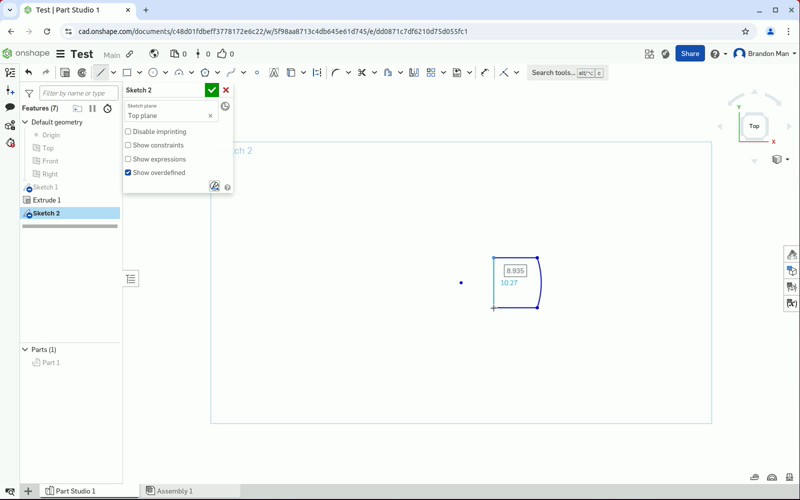
key(esc)
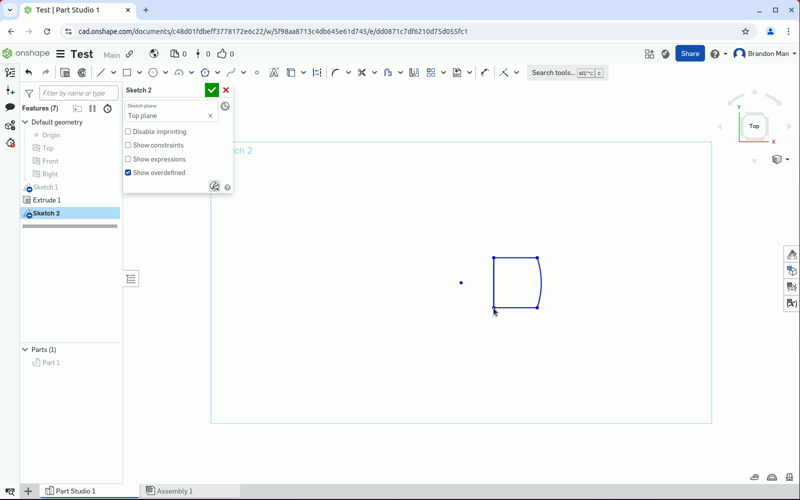
mouse_move(515, 303)
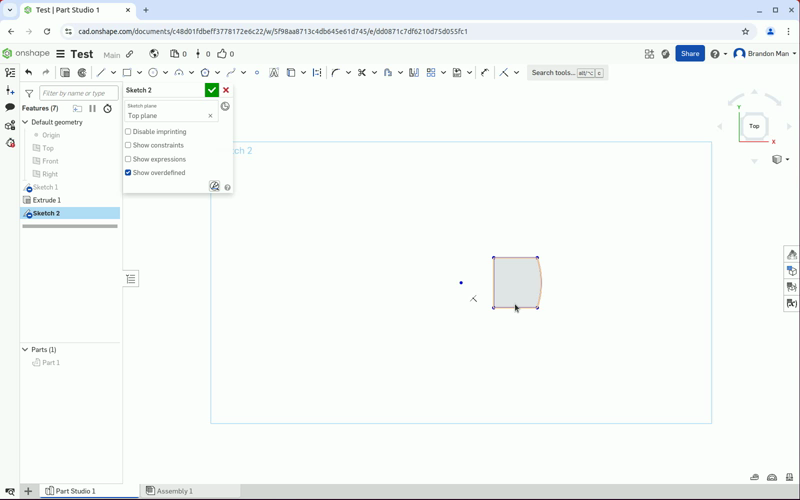
click(515, 303)
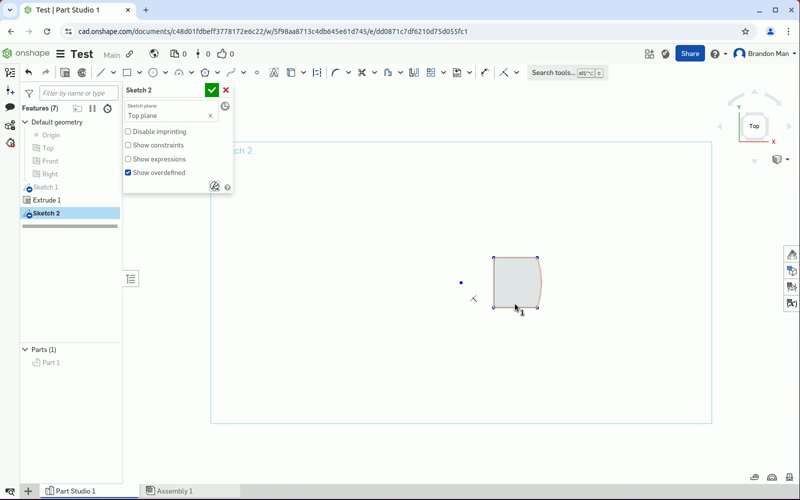
mouse_move(73, 352)
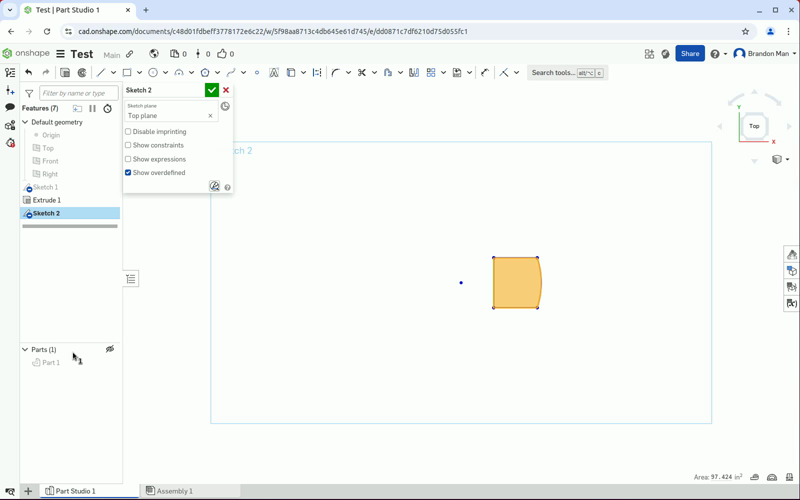
key(shift+y)
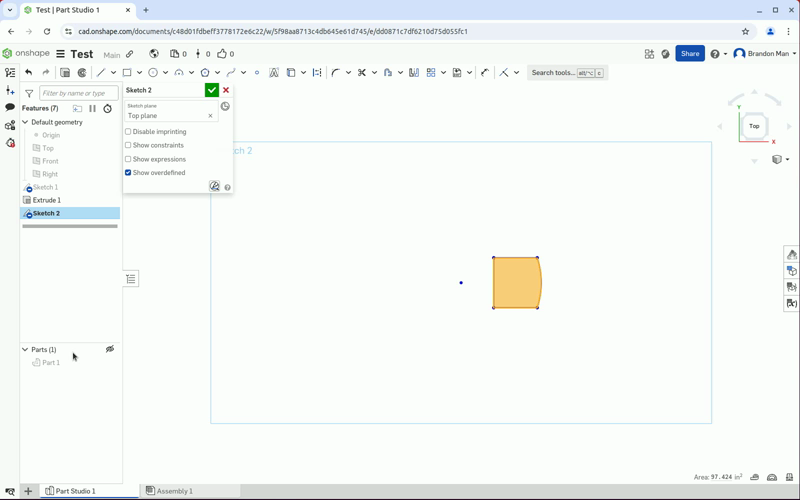
key(shift+e)
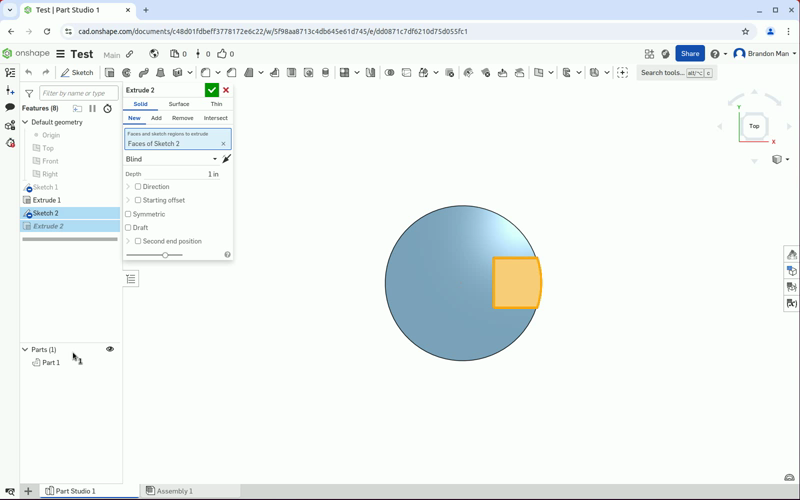
mouse_move(143, 106)
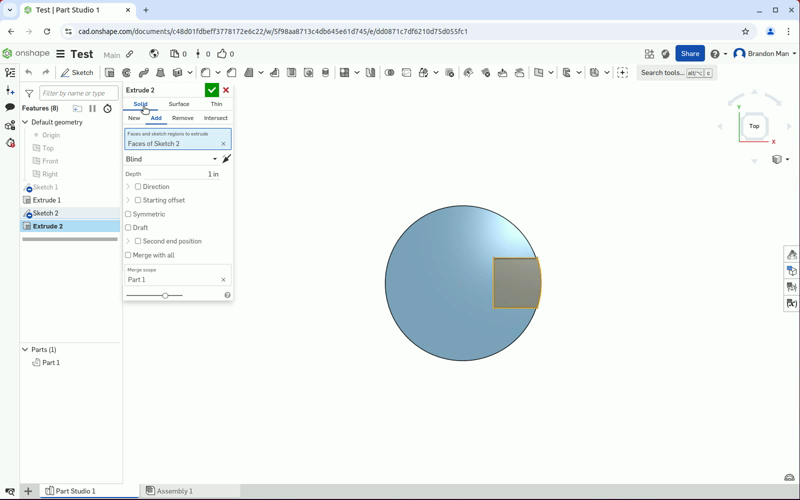
click(143, 106)
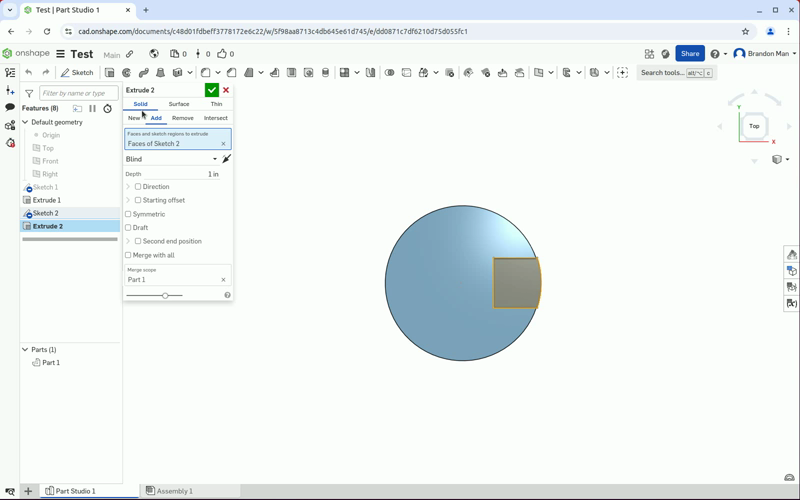
mouse_move(137, 120)
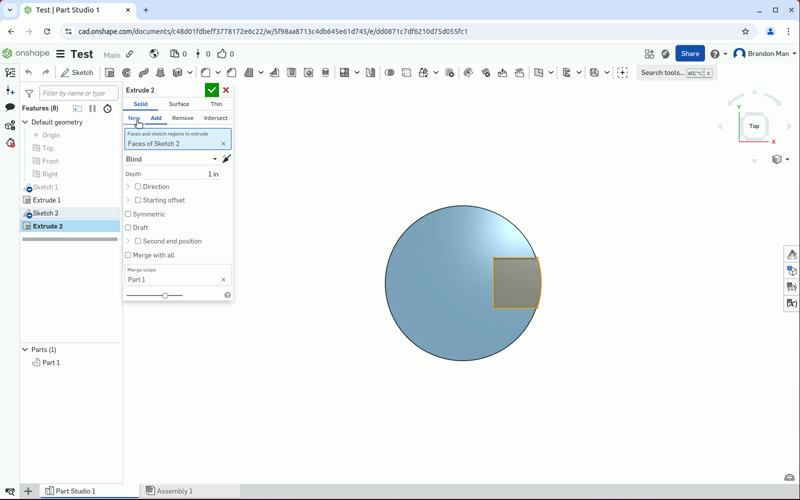
click(137, 120)
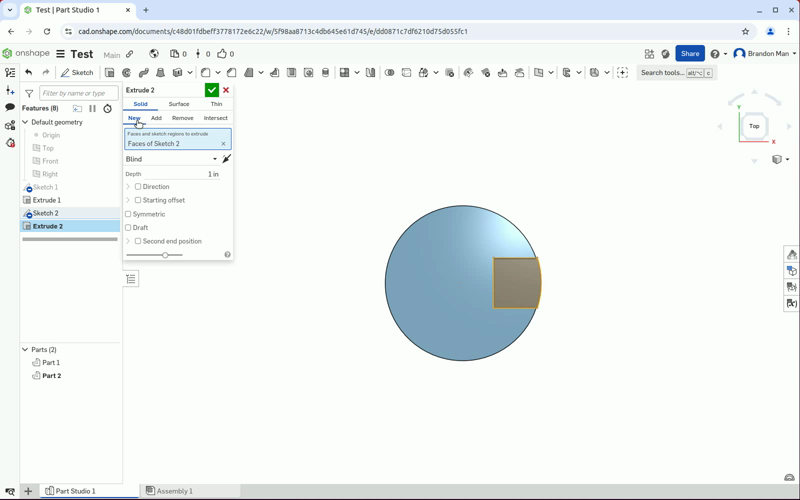
key(tab, 4)
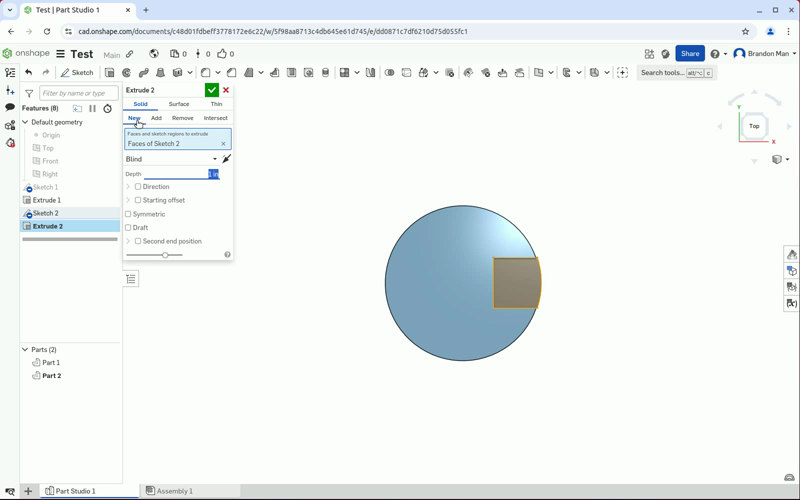
text(13.239)
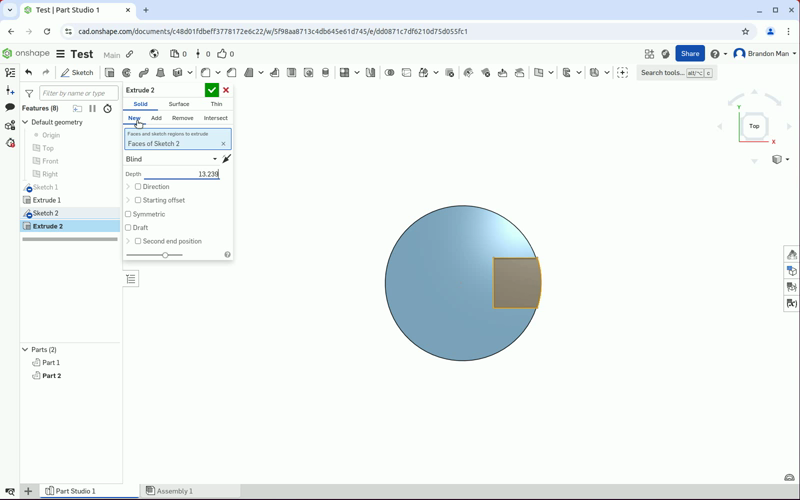
key(enter)
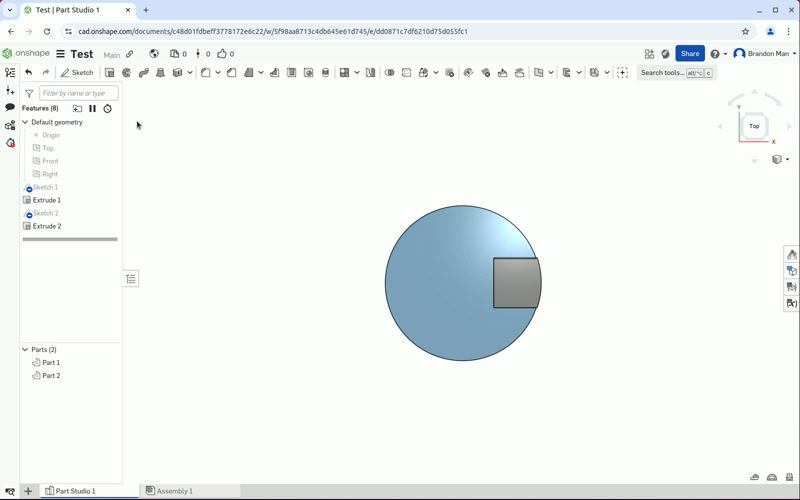
key(shift+h)
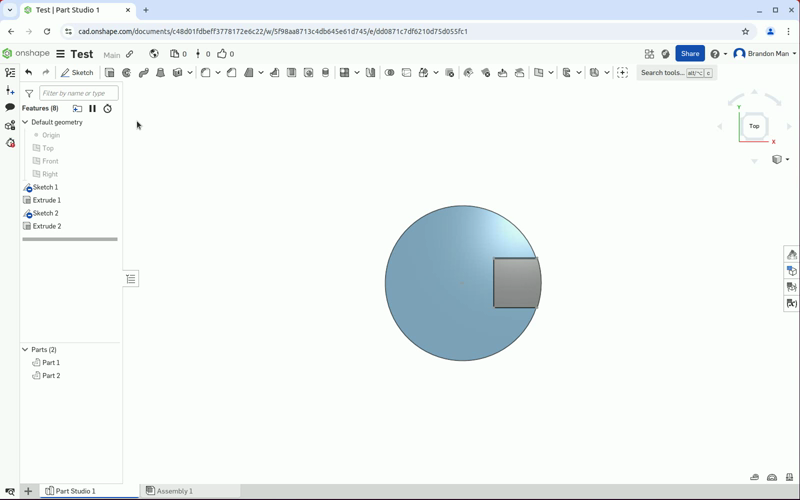
key(shift+h)
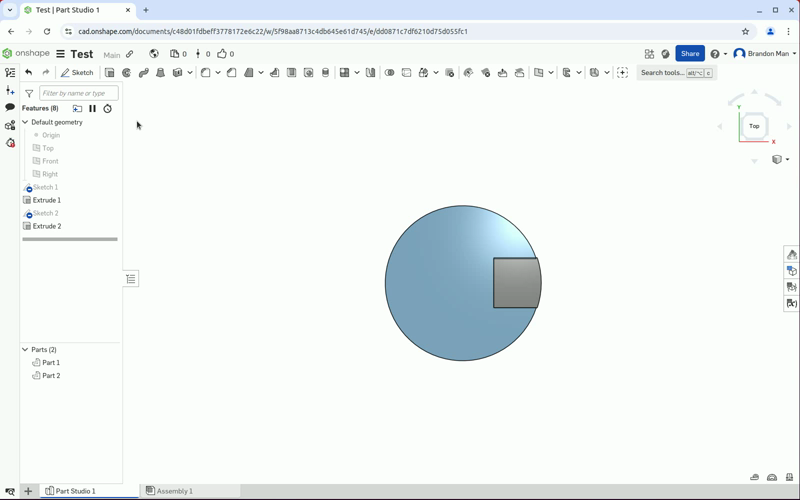
mouse_move(73, 189)
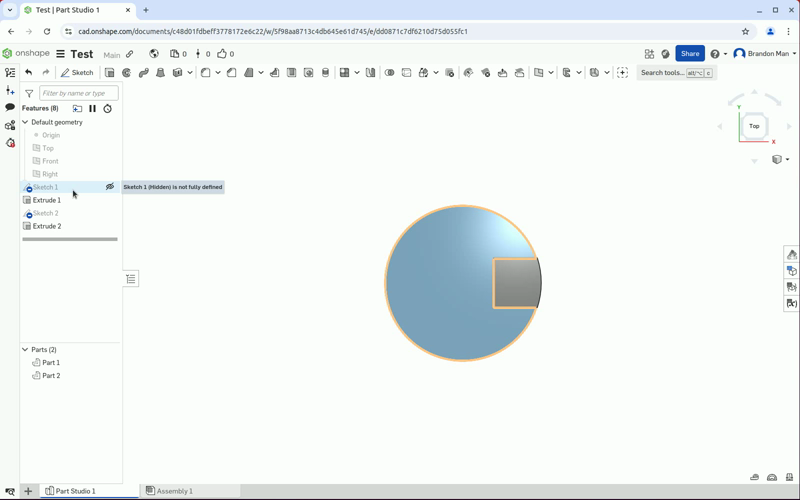
click(73, 189)
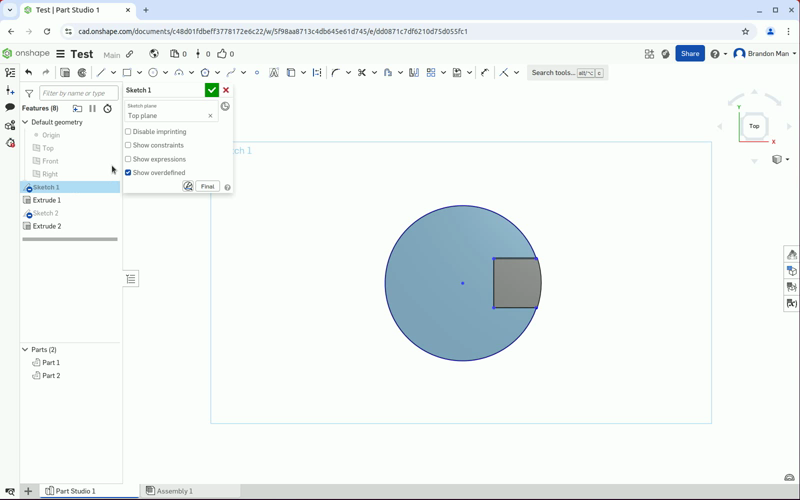
mouse_move(229, 92)
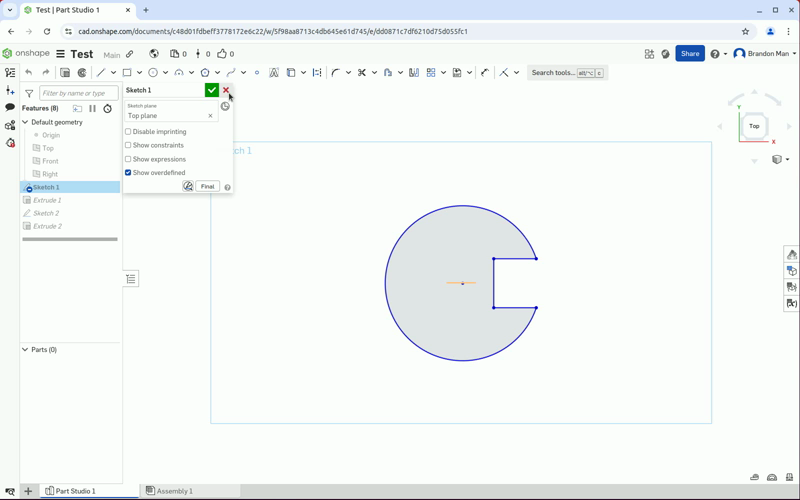
click(229, 92)
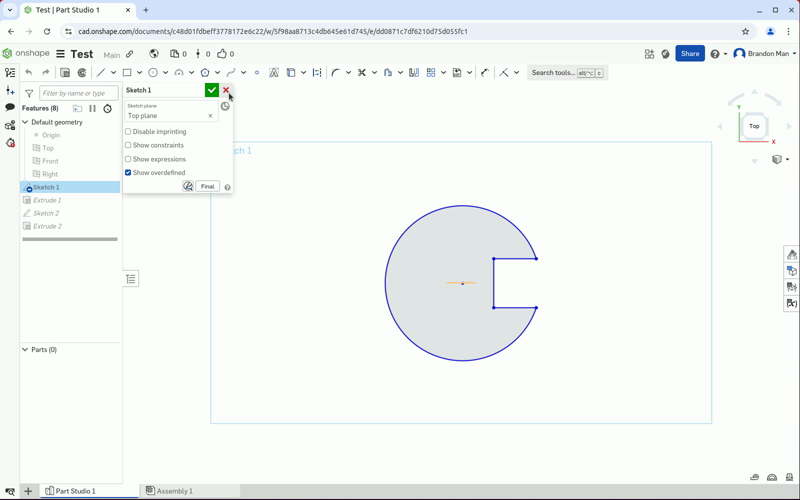
key(shift+s)
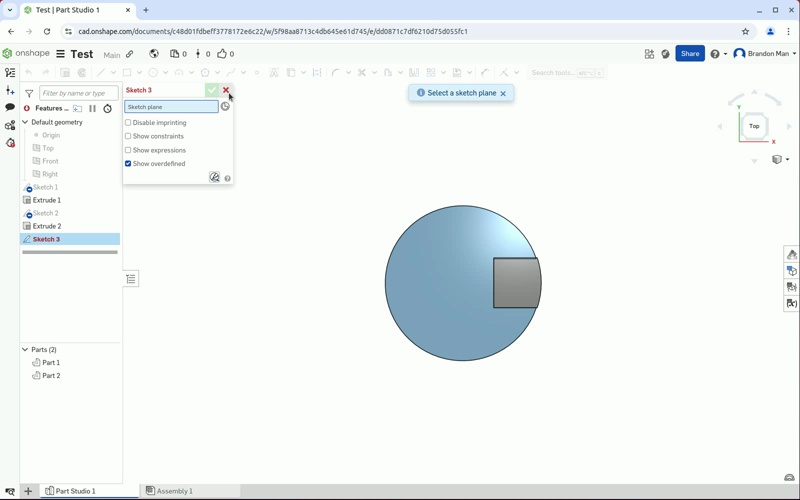
mouse_move(73, 150)
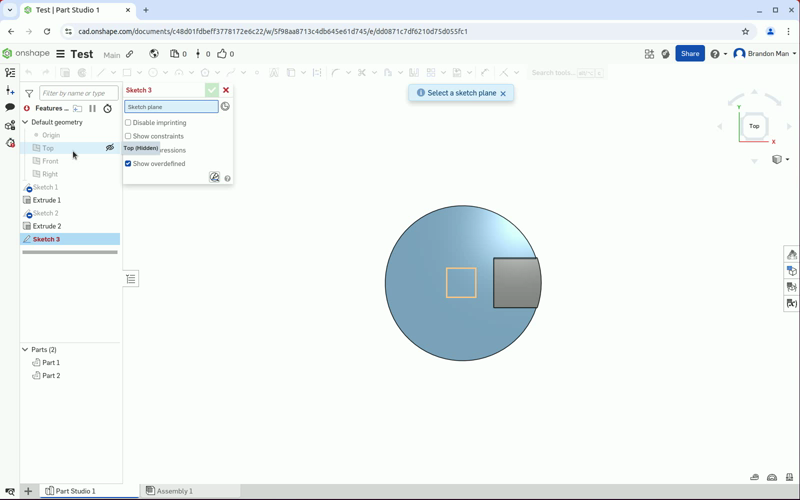
click(73, 150)
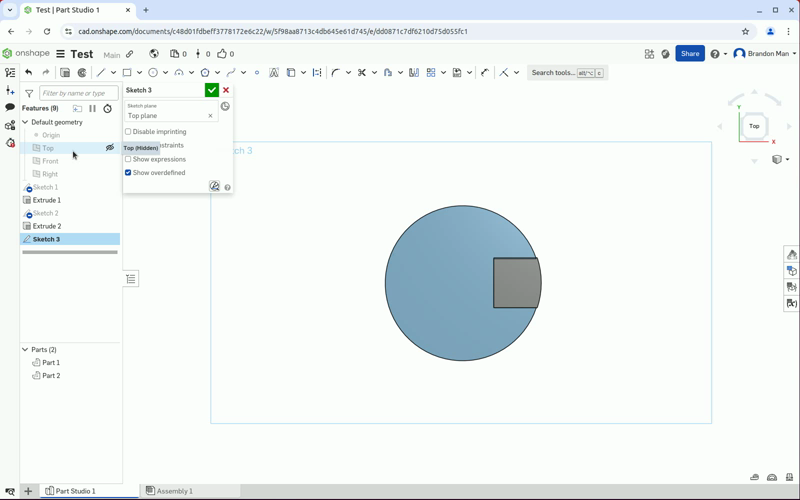
mouse_move(73, 352)
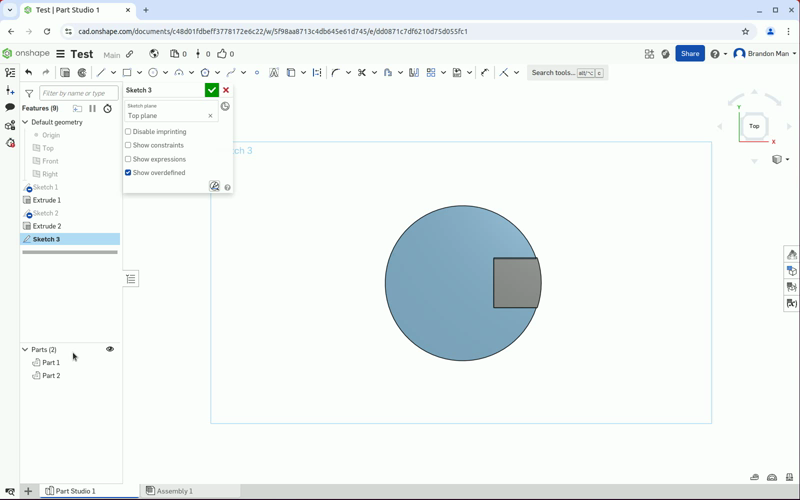
key(y)
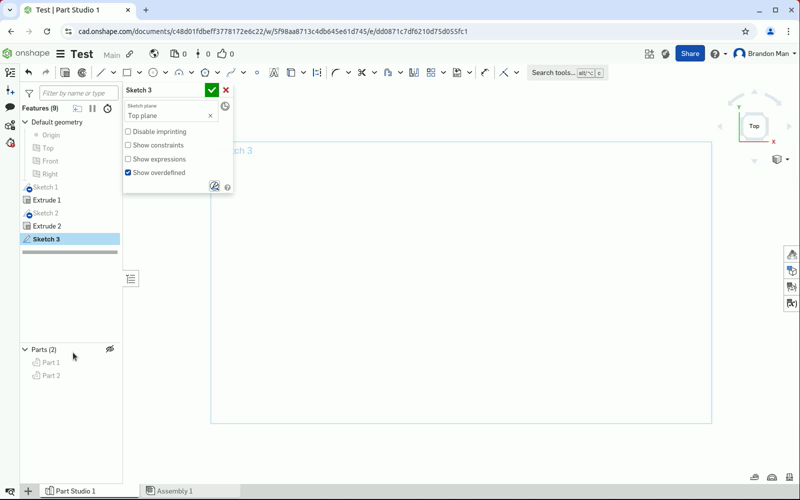
key(l)
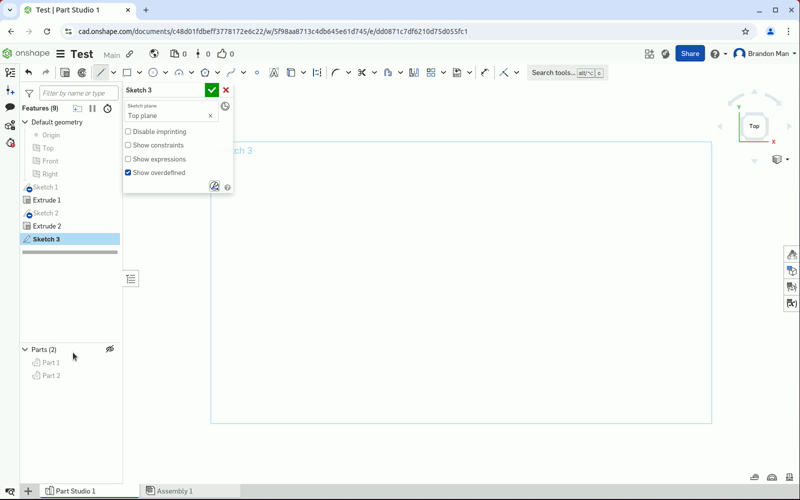
key_down(shift)
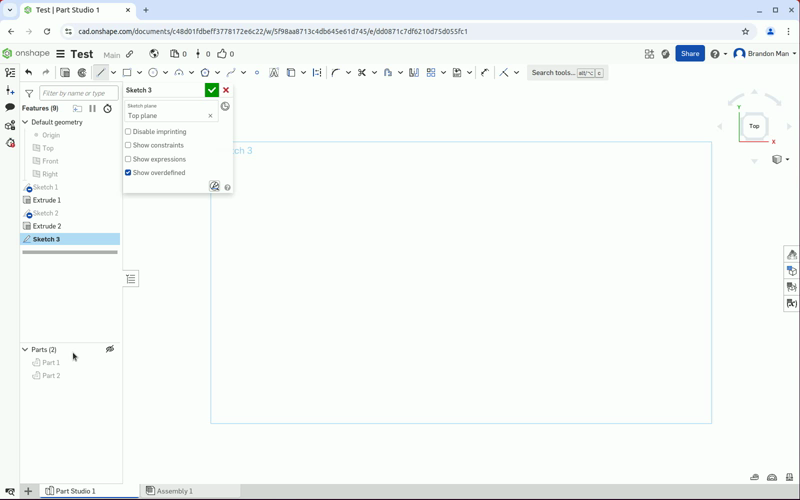
mouse_move(535, 307)
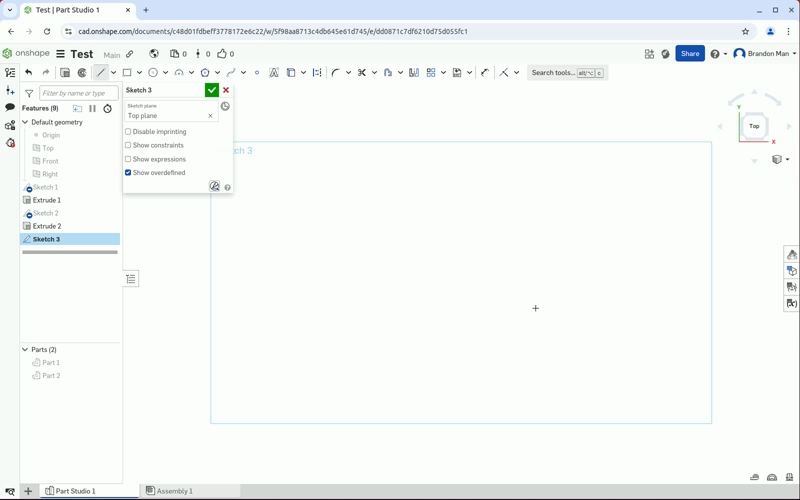
click(535, 307)
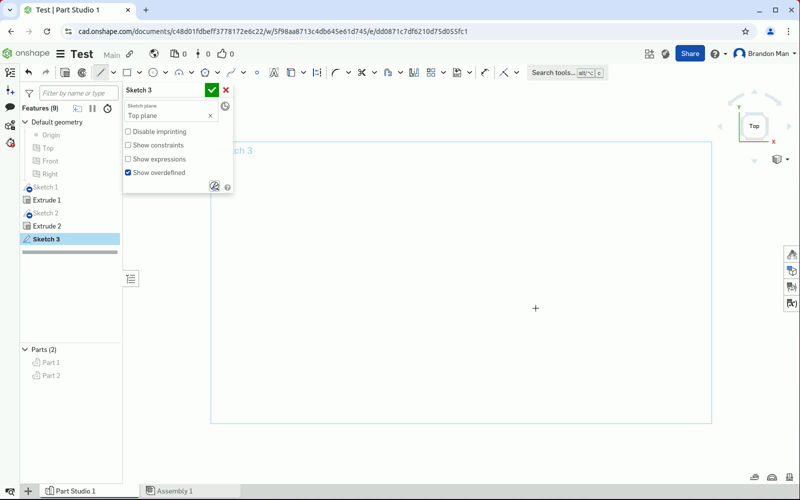
key_up(shift)
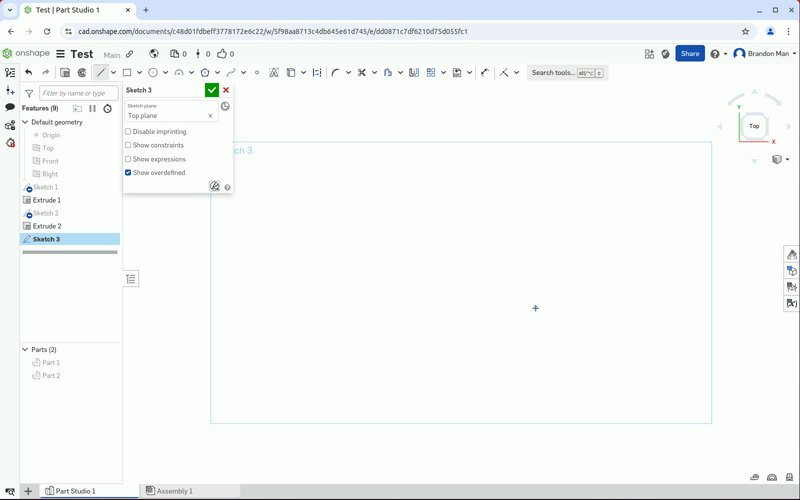
key_down(shift)
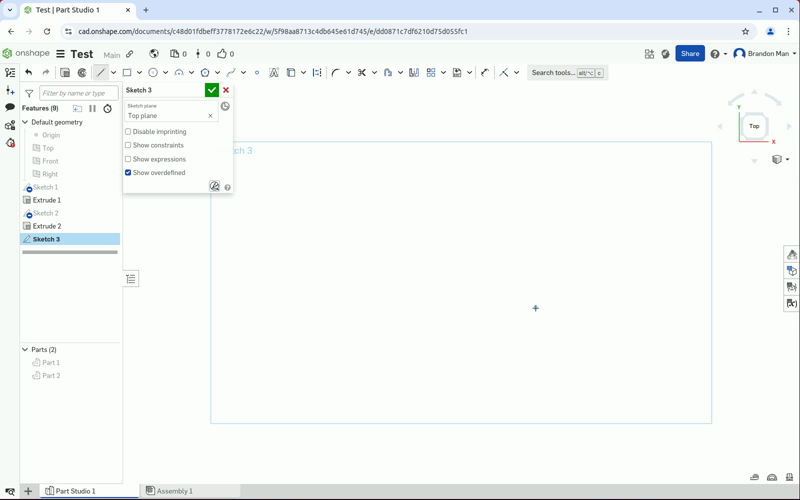
mouse_move(565, 307)
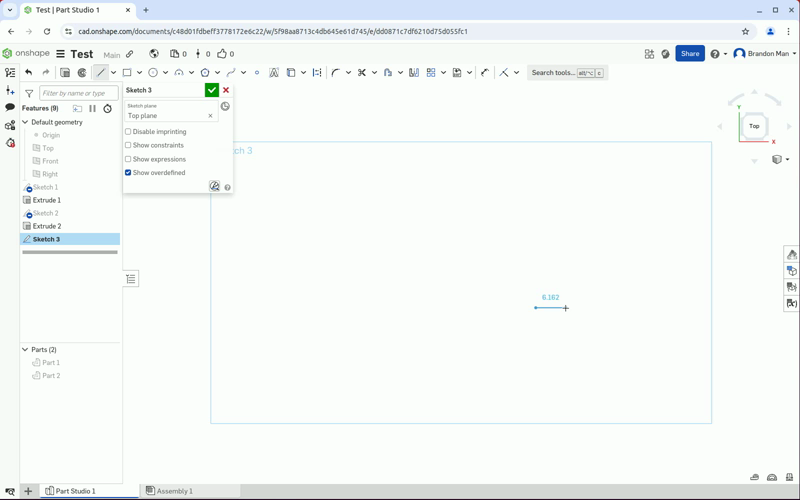
mouse_move(573, 307)
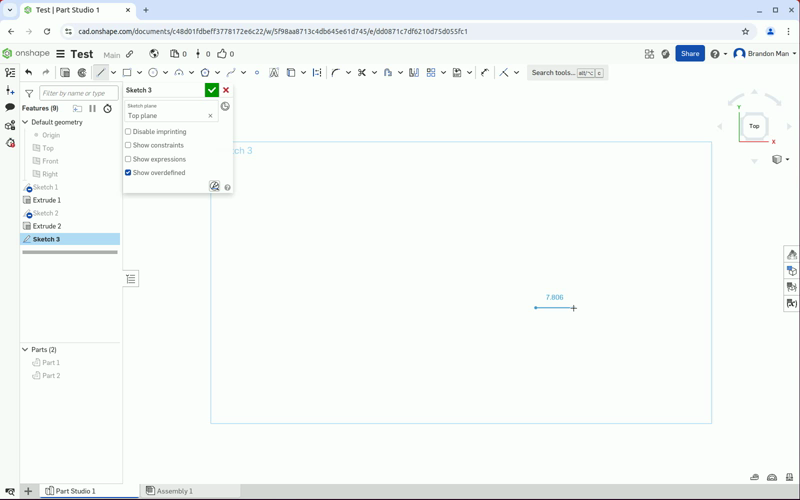
click(573, 307)
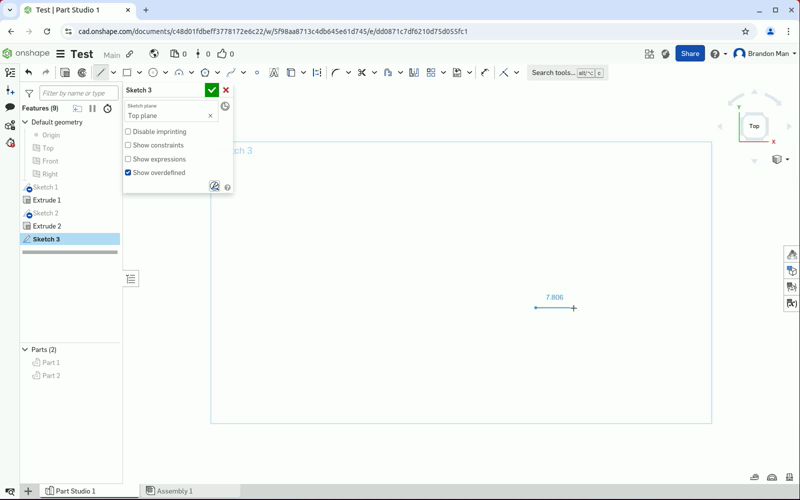
key_up(shift)
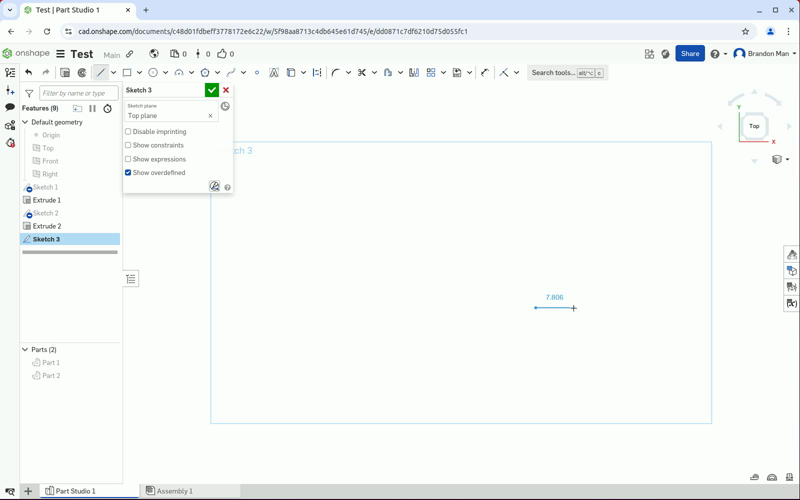
key_down(shift)
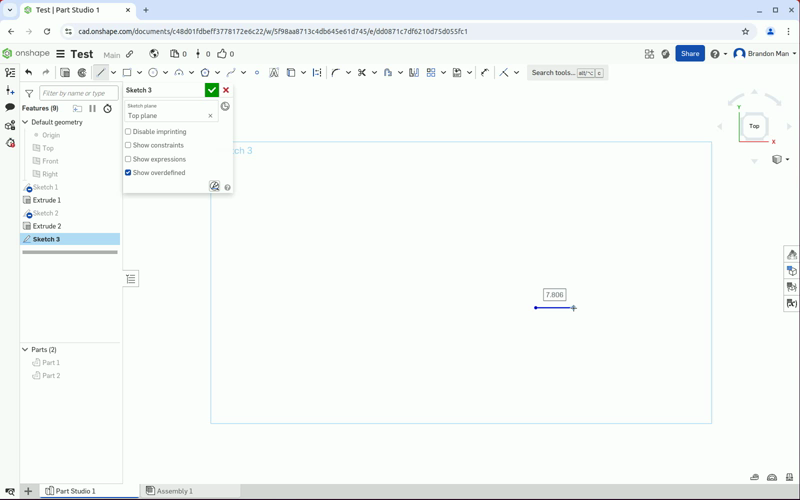
mouse_move(589, 307)
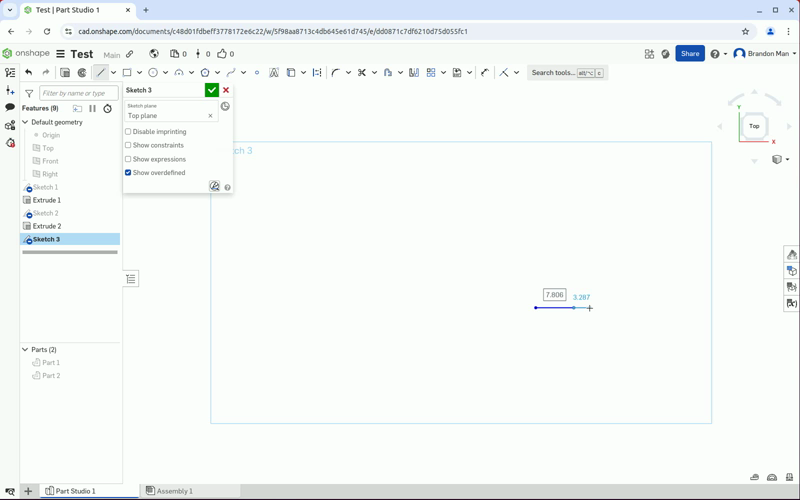
mouse_move(573, 257)
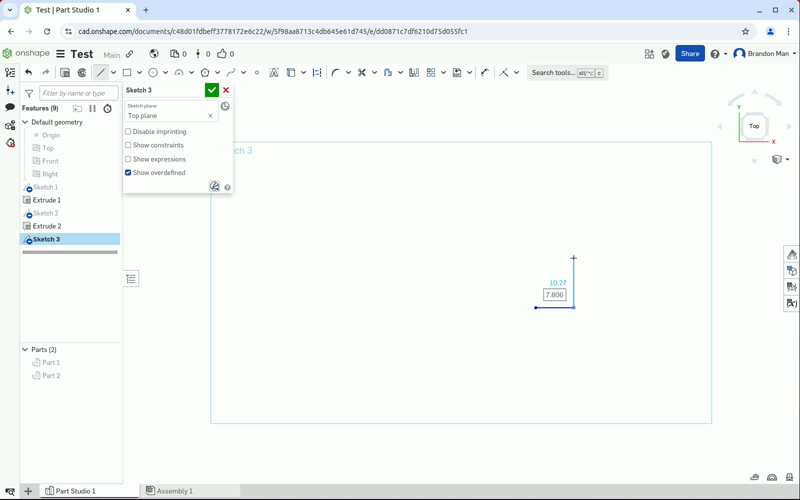
click(573, 257)
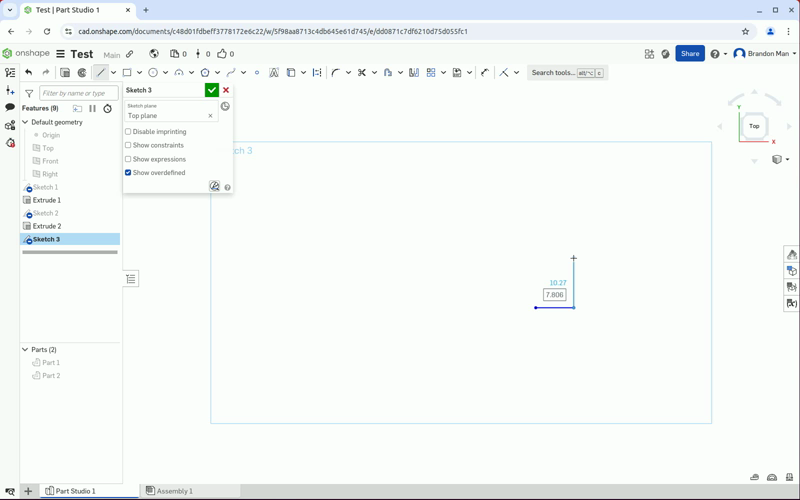
key_up(shift)
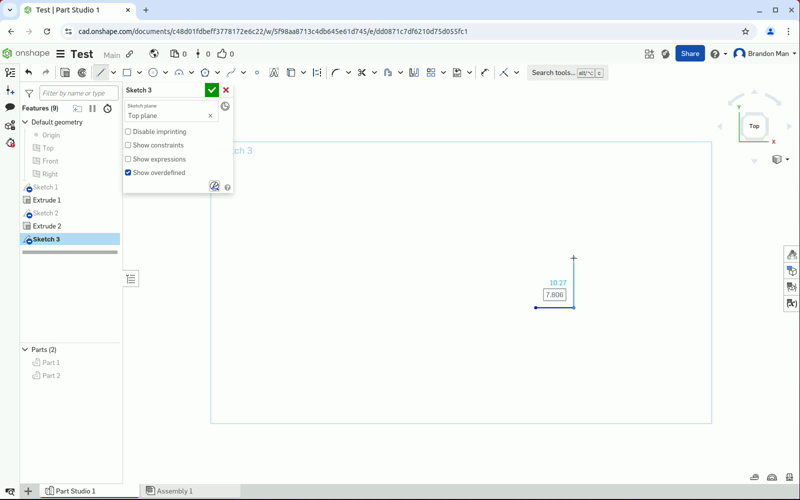
key_down(shift)
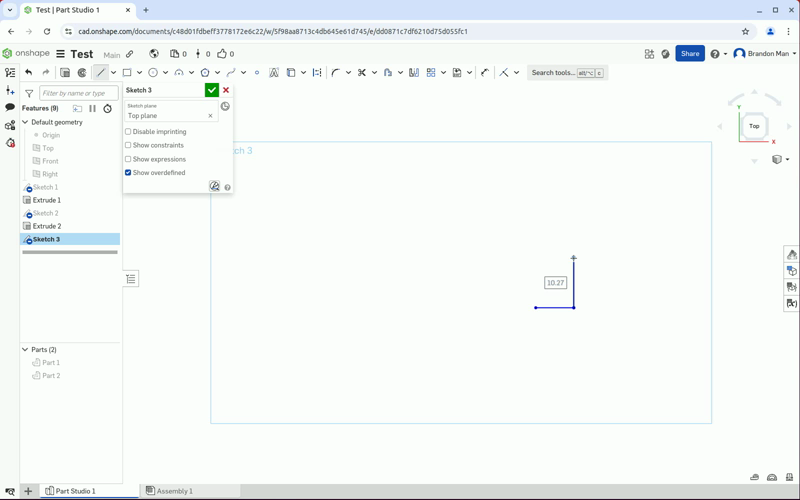
mouse_move(589, 257)
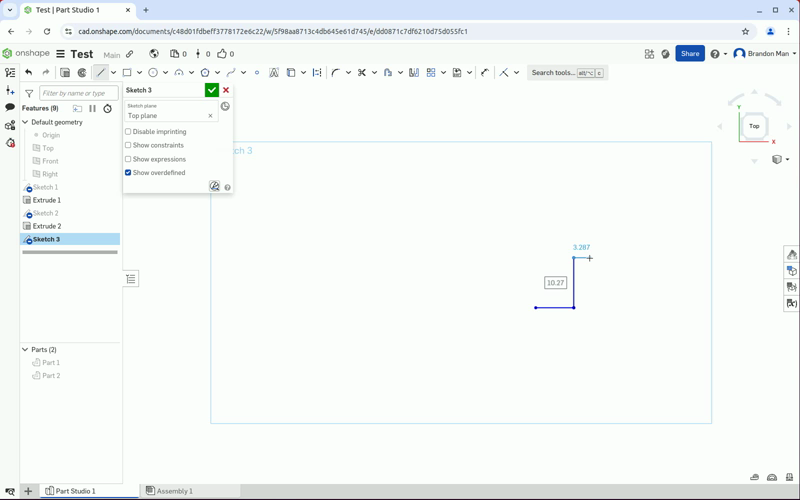
mouse_move(535, 257)
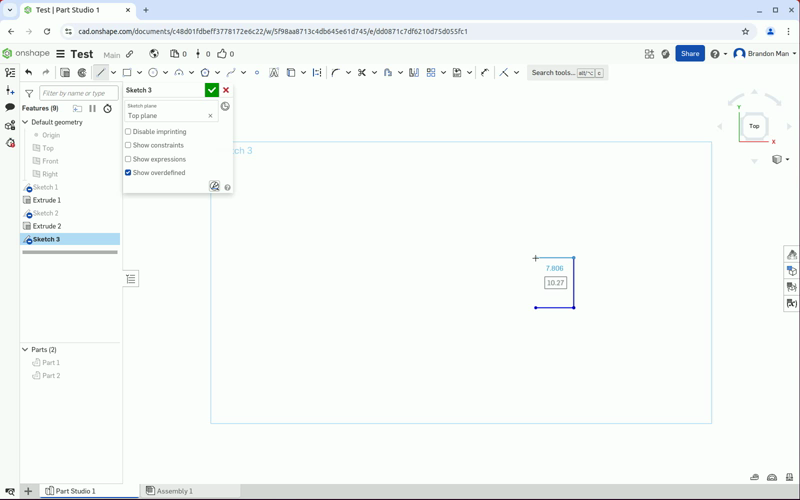
click(535, 257)
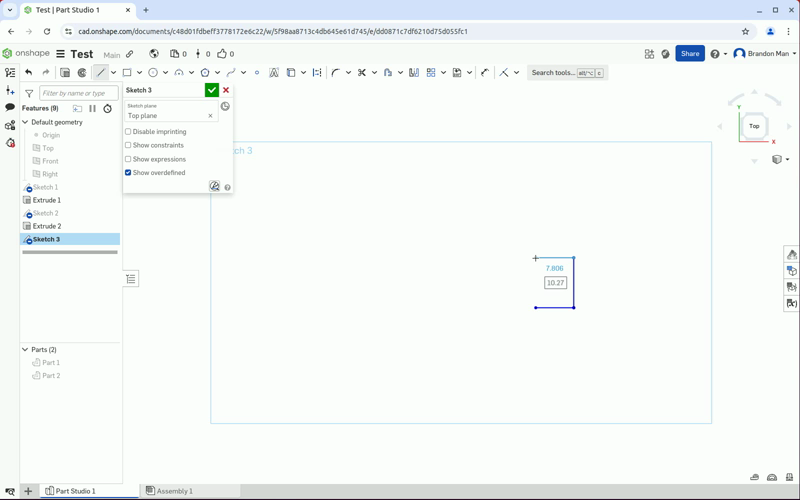
key_up(shift)
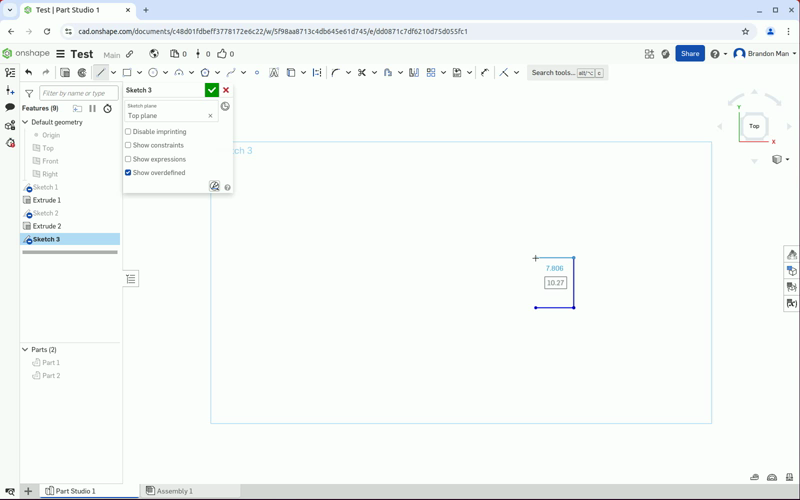
key(esc)
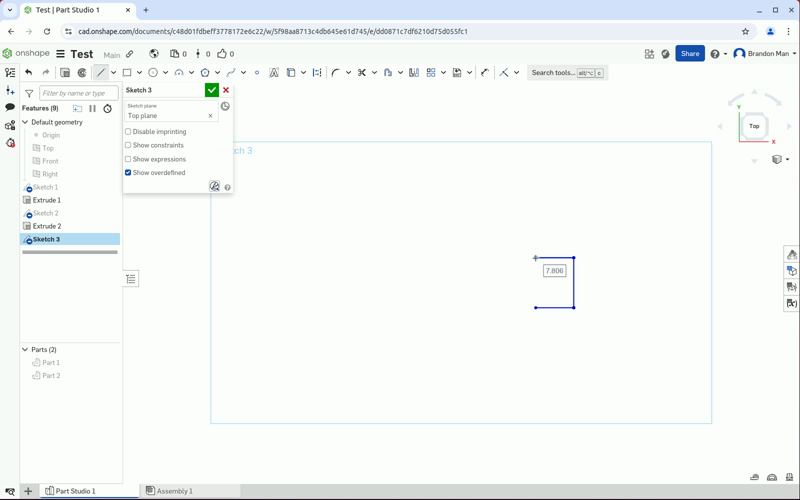
key(a)
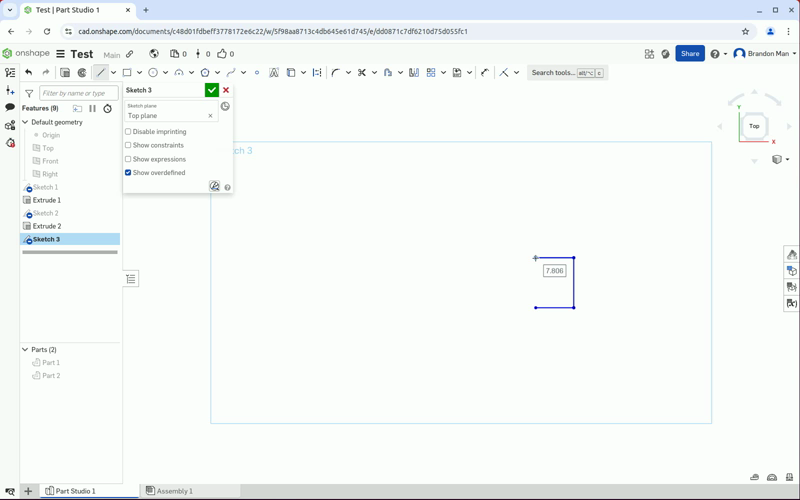
mouse_move(535, 257)
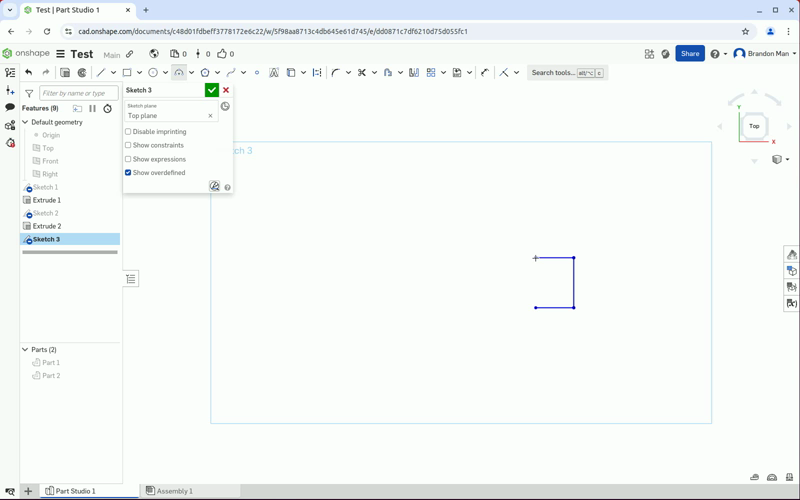
click(535, 257)
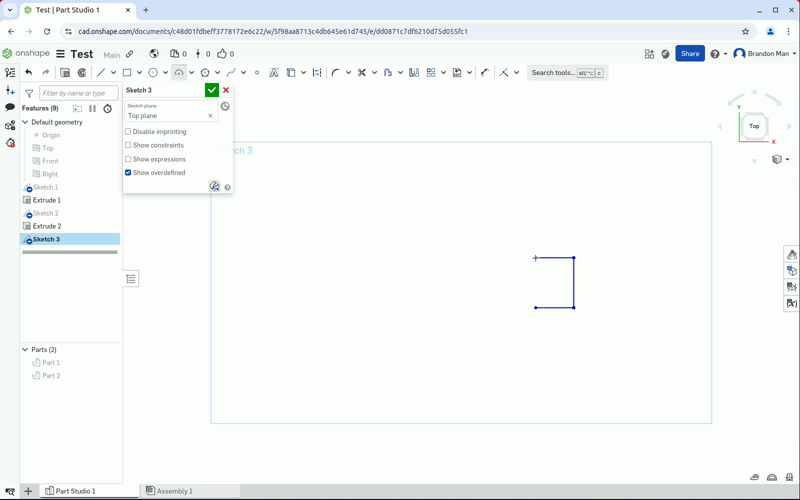
mouse_move(535, 307)
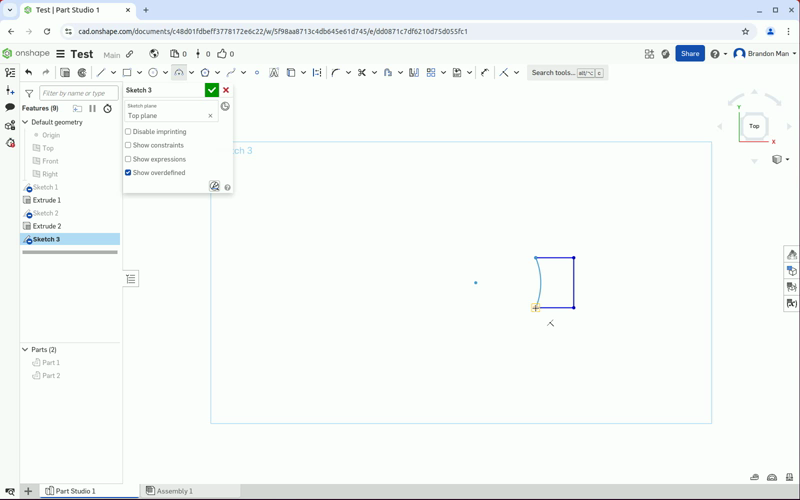
click(535, 307)
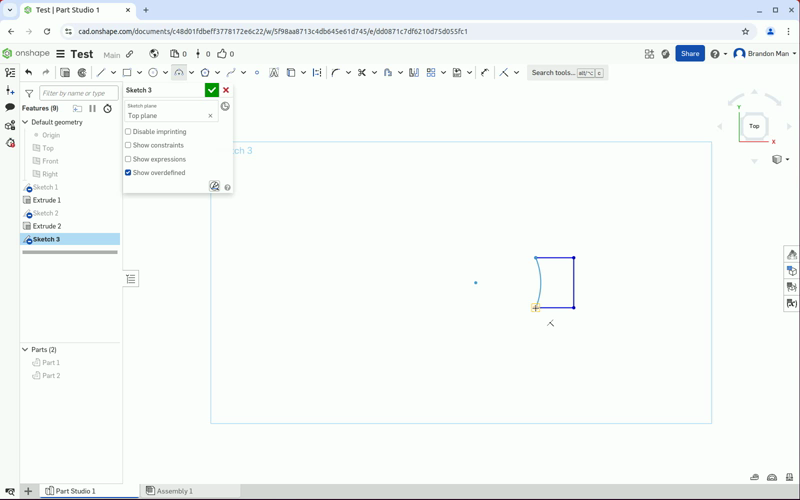
key_down(shift)
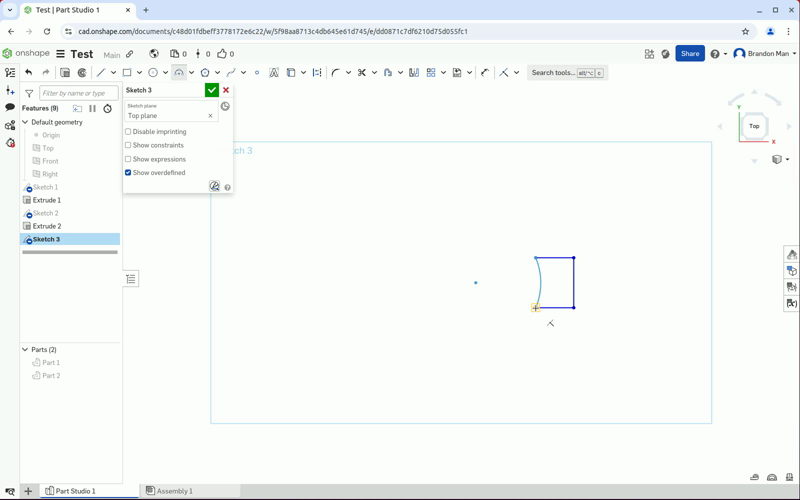
mouse_move(539, 282)
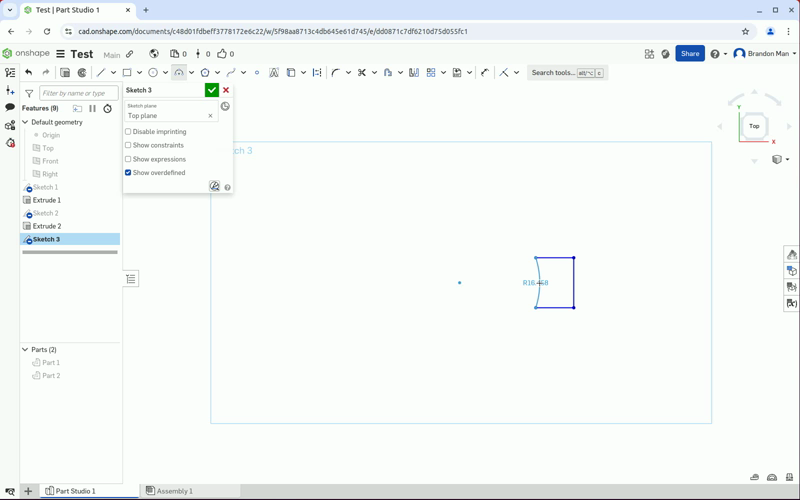
click(539, 282)
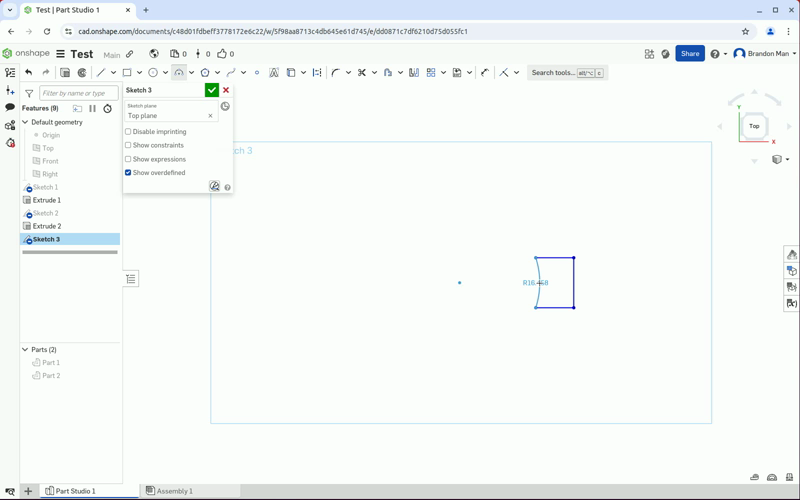
key_up(shift)
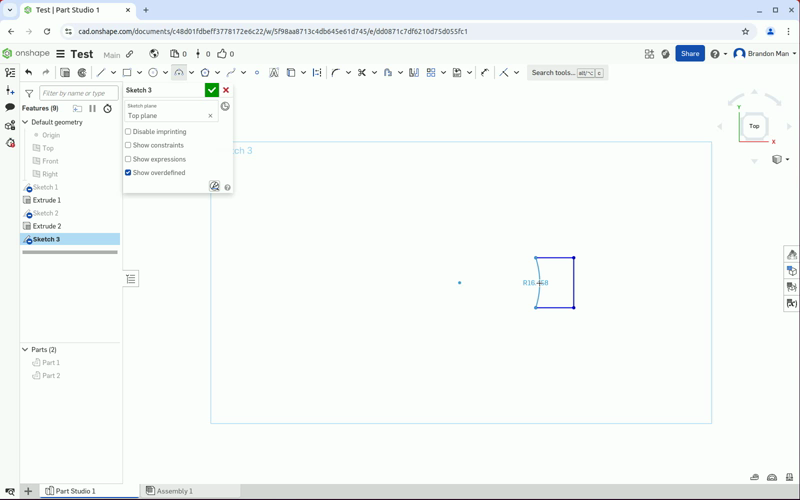
key(esc)
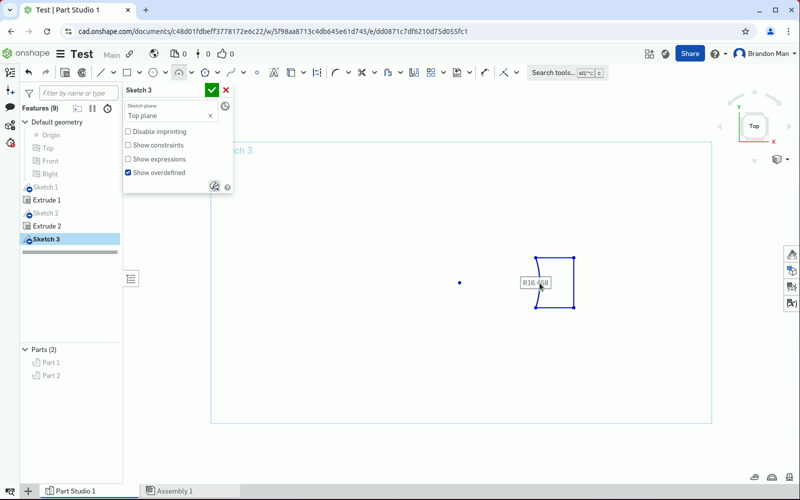
mouse_move(557, 270)
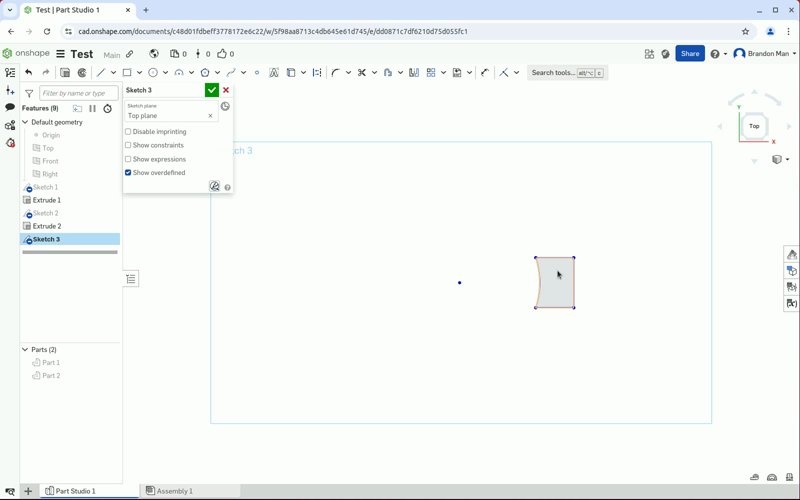
scroll(6)
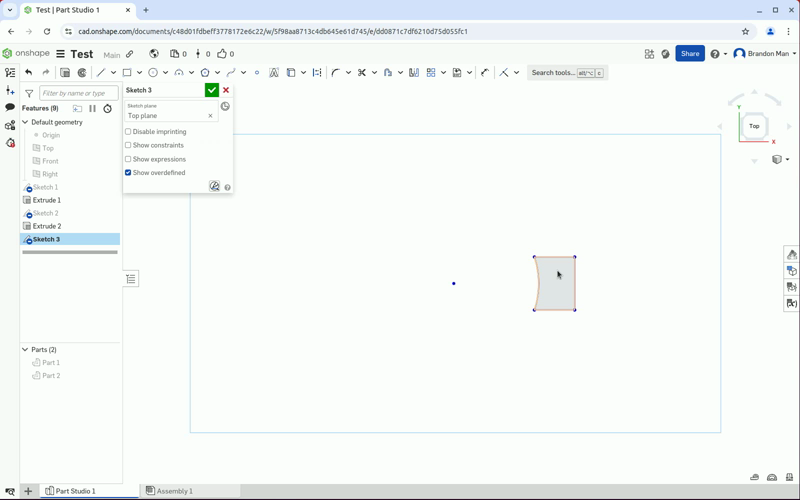
scroll(6)
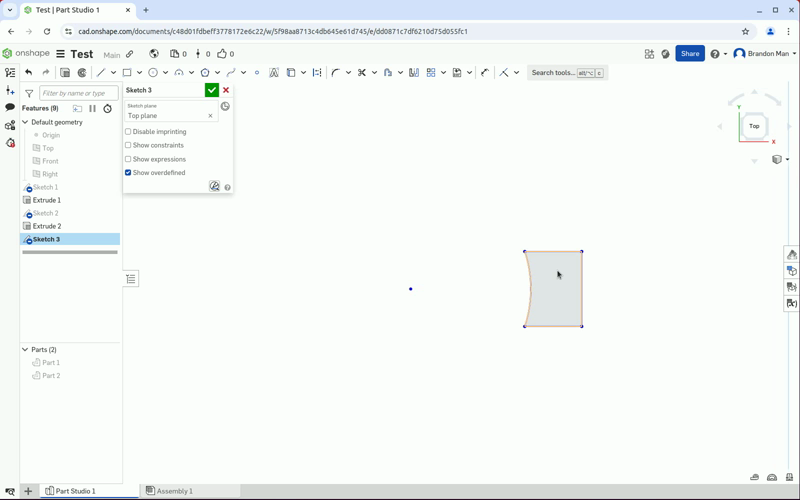
scroll(6)
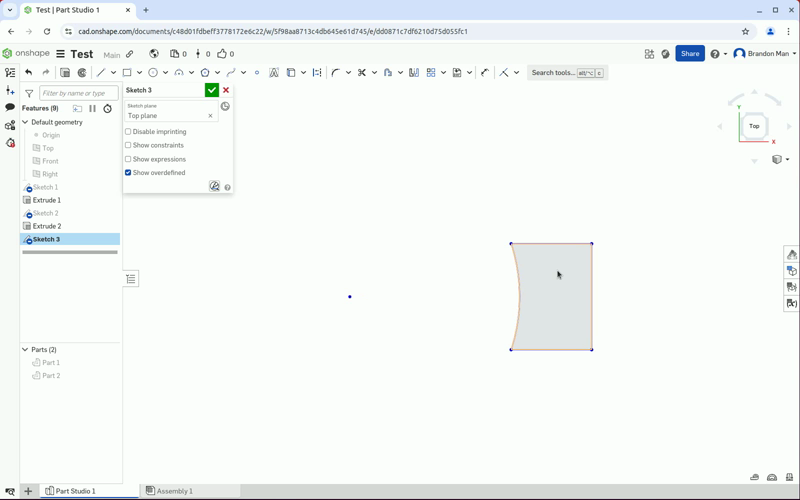
scroll(6)
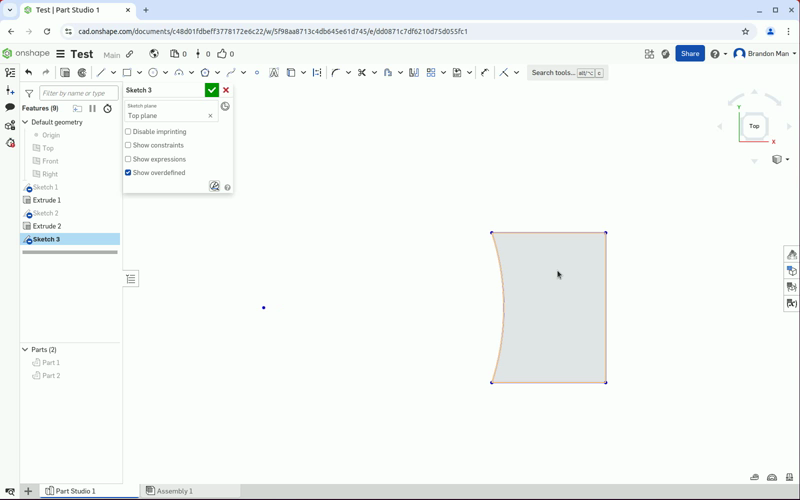
scroll(6)
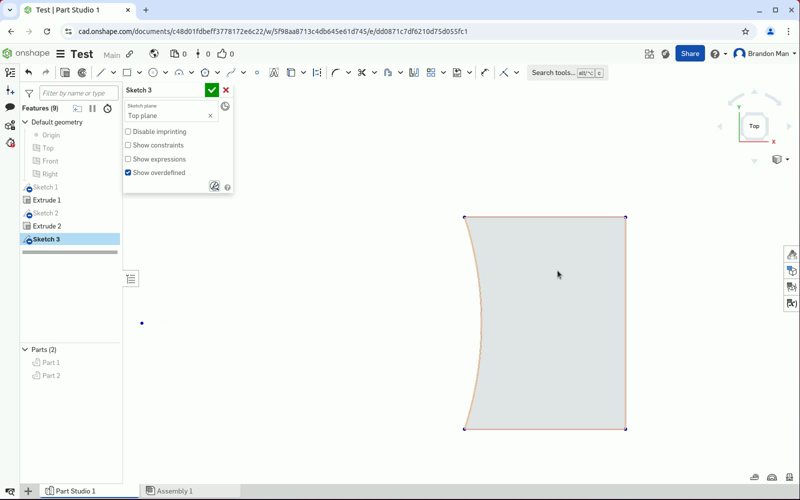
scroll(6)
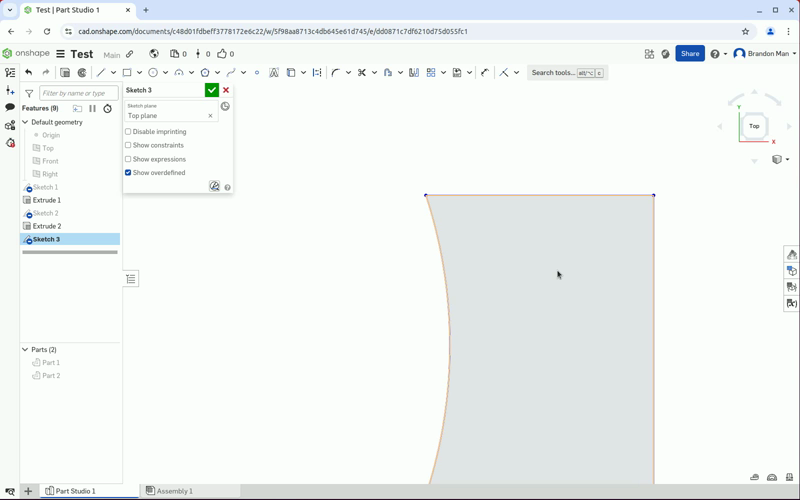
scroll(6)
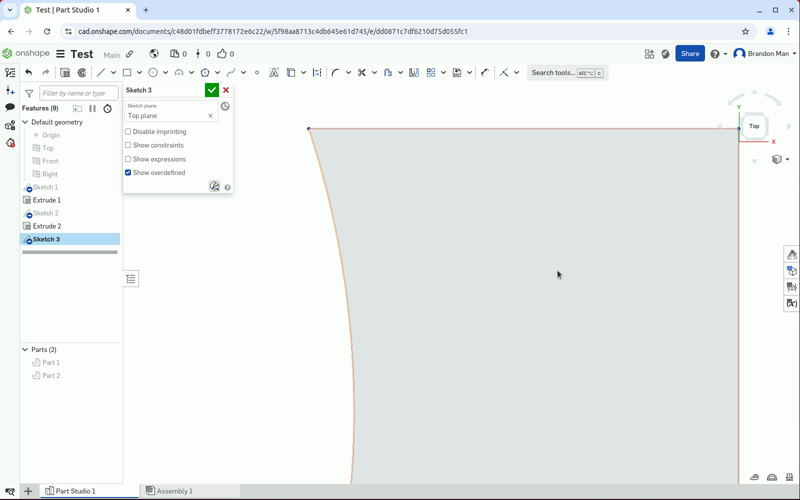
click(557, 270)
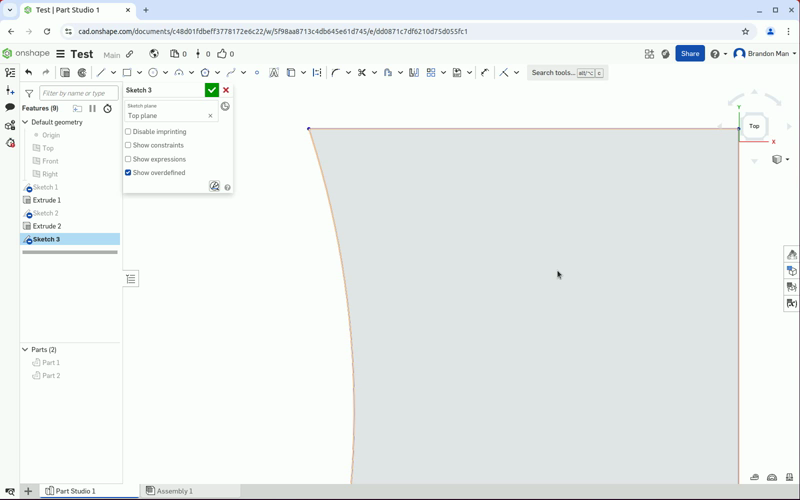
scroll(-6)
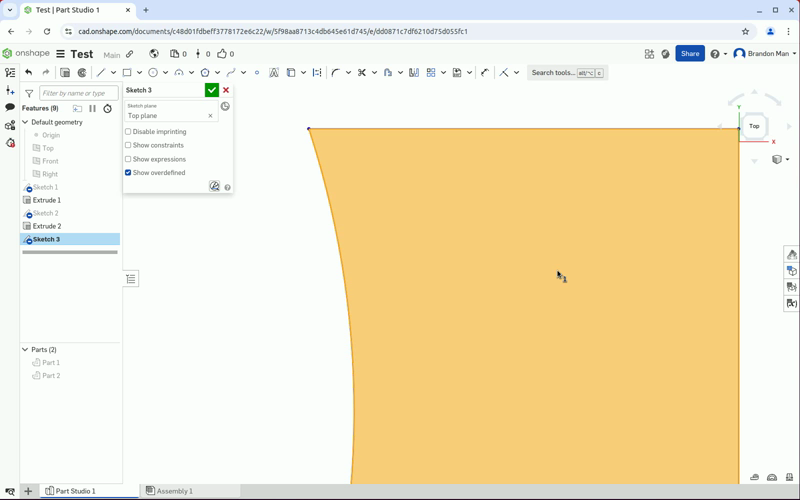
scroll(-6)
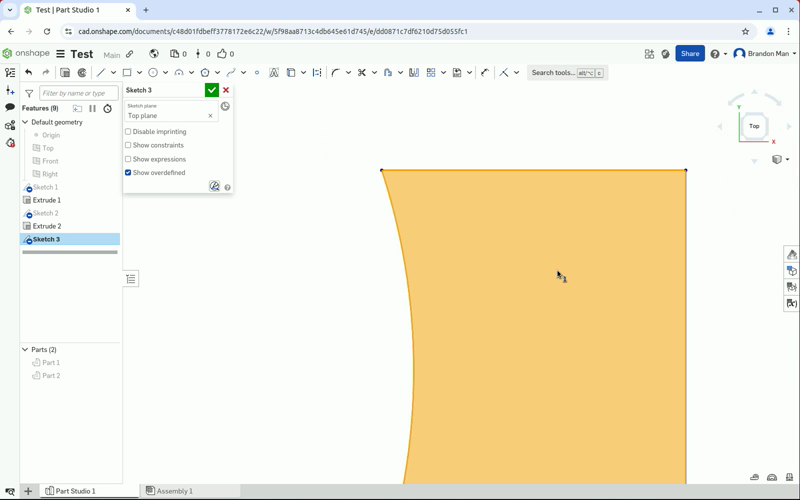
scroll(-6)
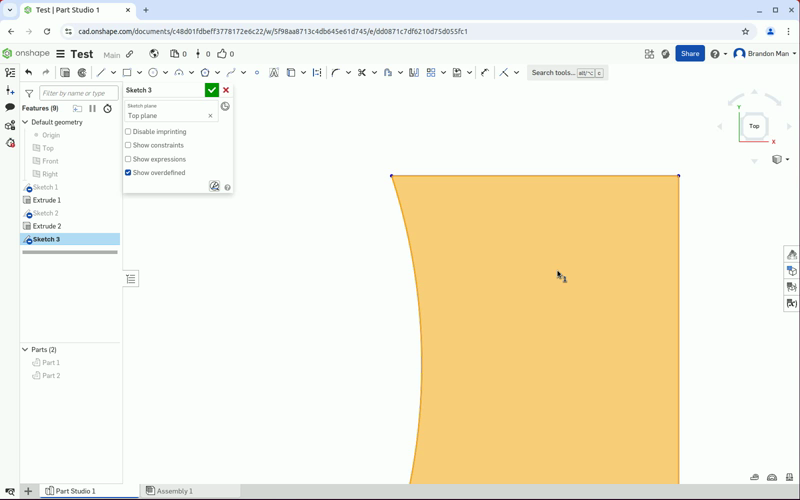
scroll(-6)
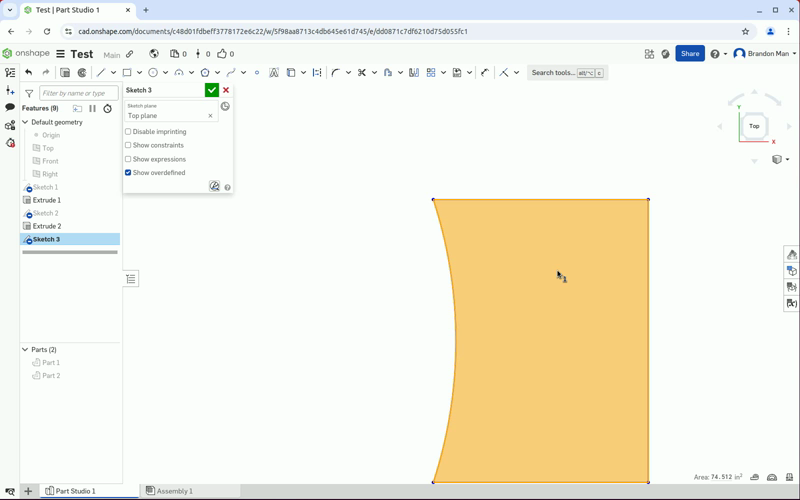
scroll(-6)
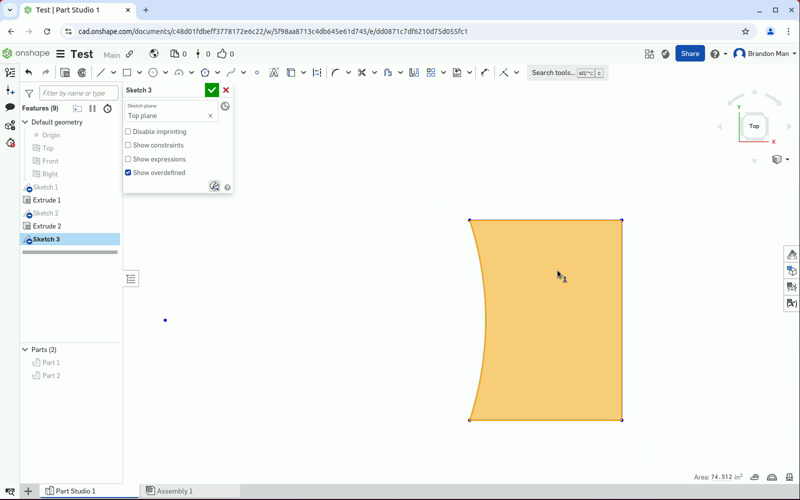
scroll(-6)
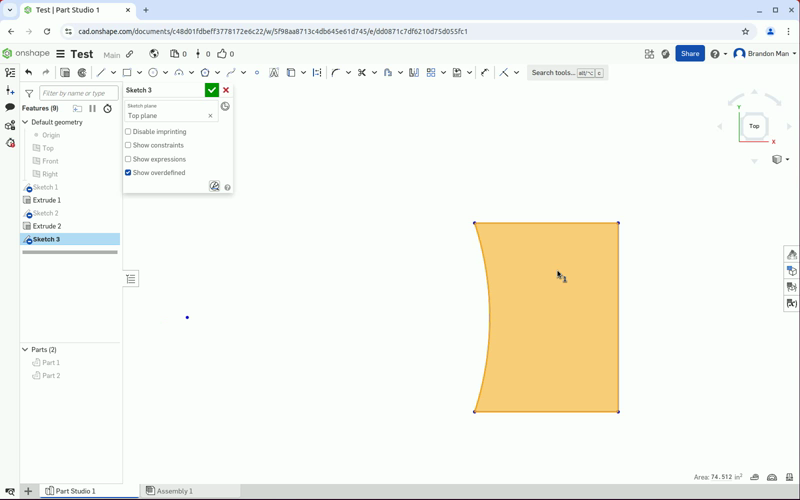
scroll(-6)
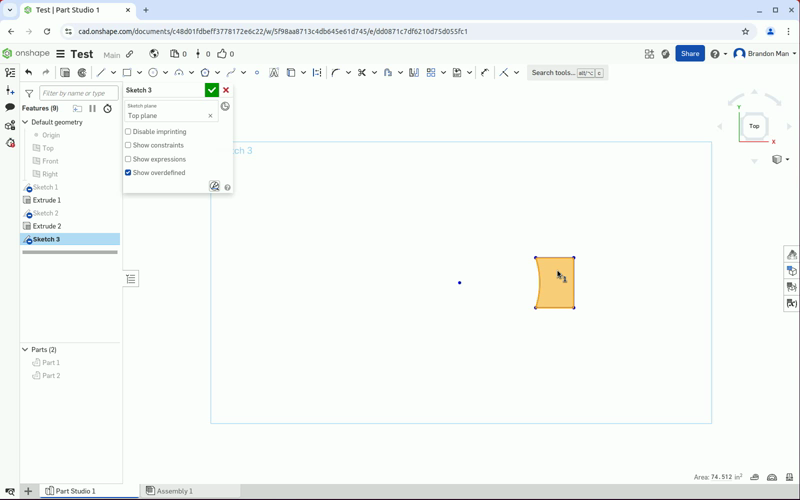
mouse_move(73, 352)
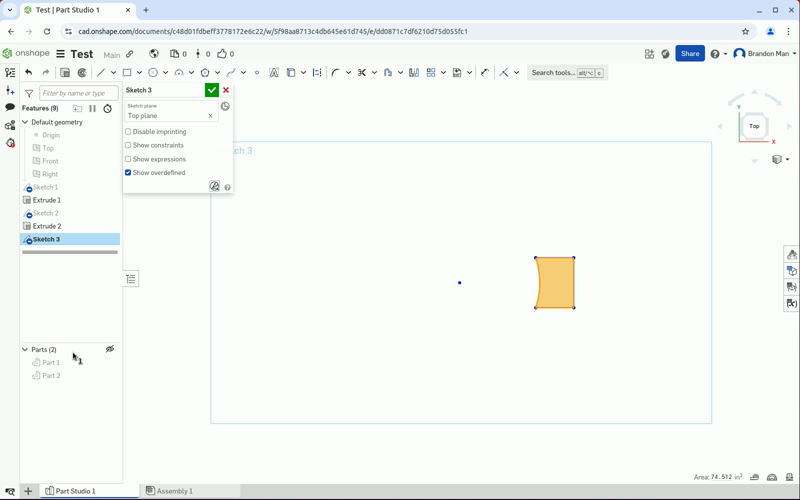
key(shift+y)
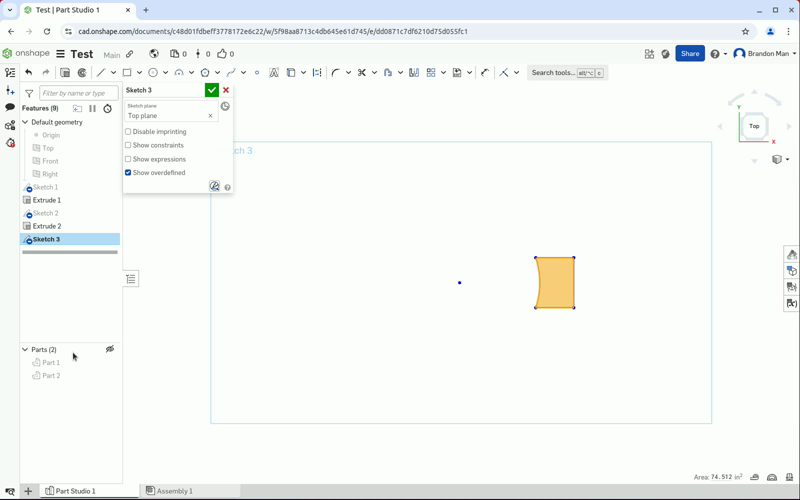
key(shift+e)
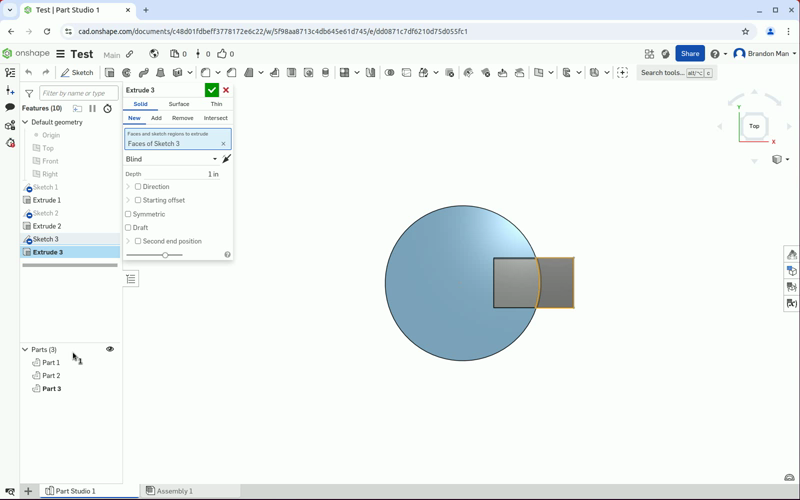
mouse_move(143, 106)
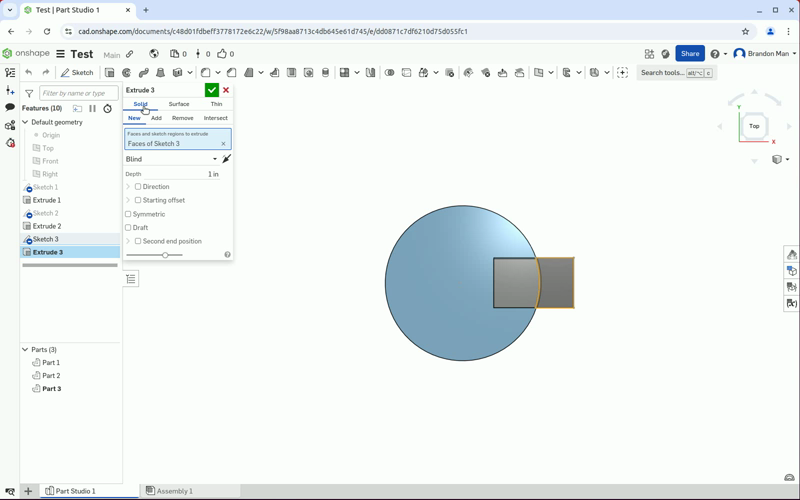
click(143, 106)
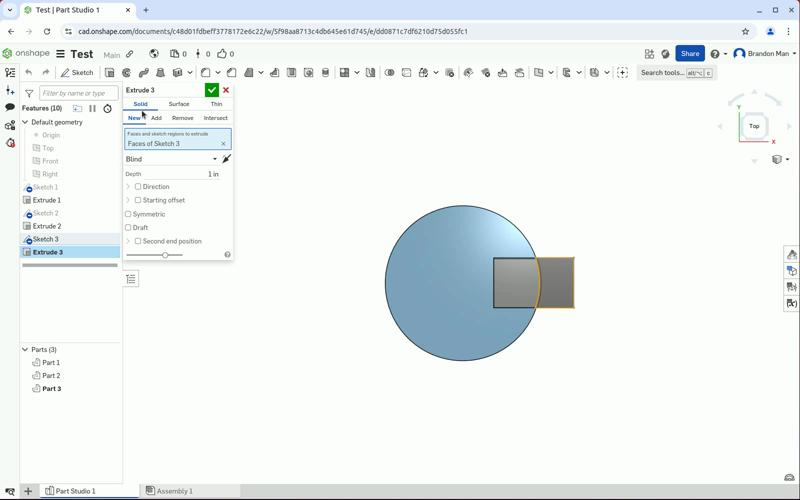
mouse_move(137, 120)
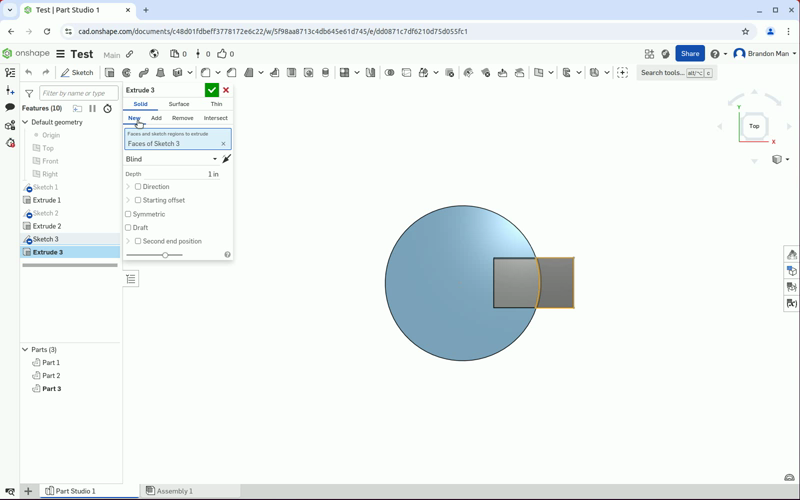
click(137, 120)
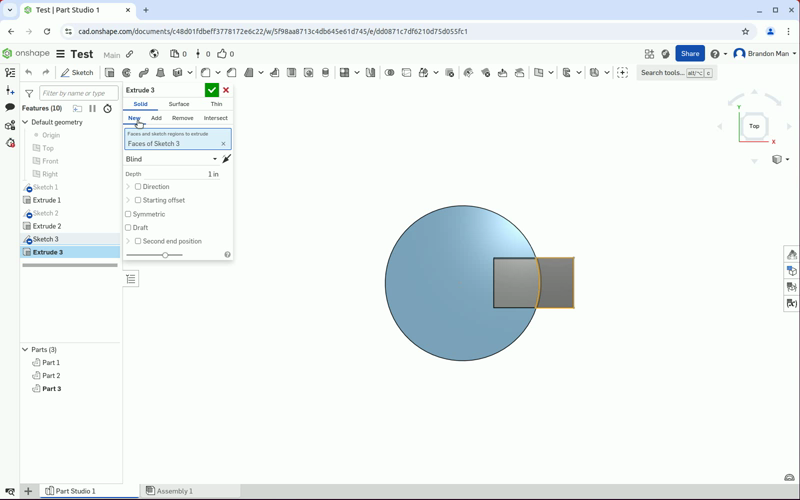
key(tab, 4)
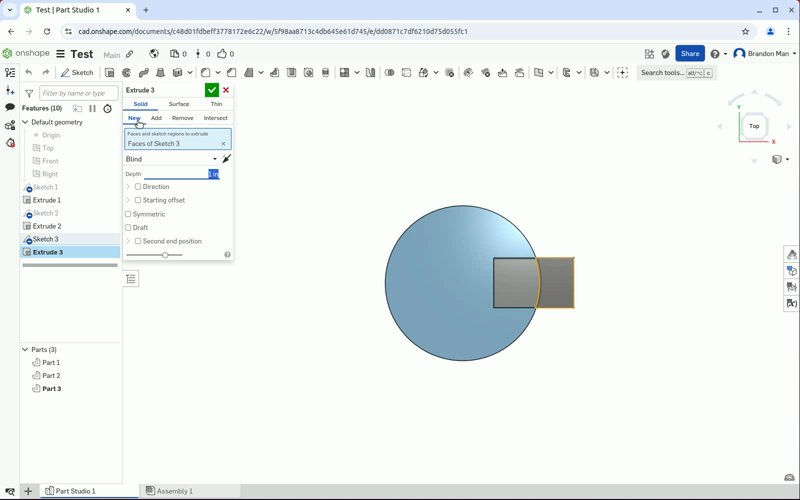
text(4.092)
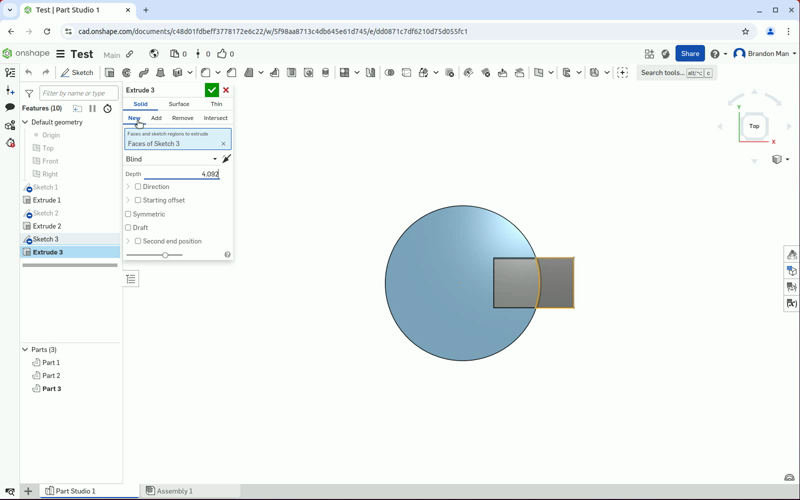
key(enter)
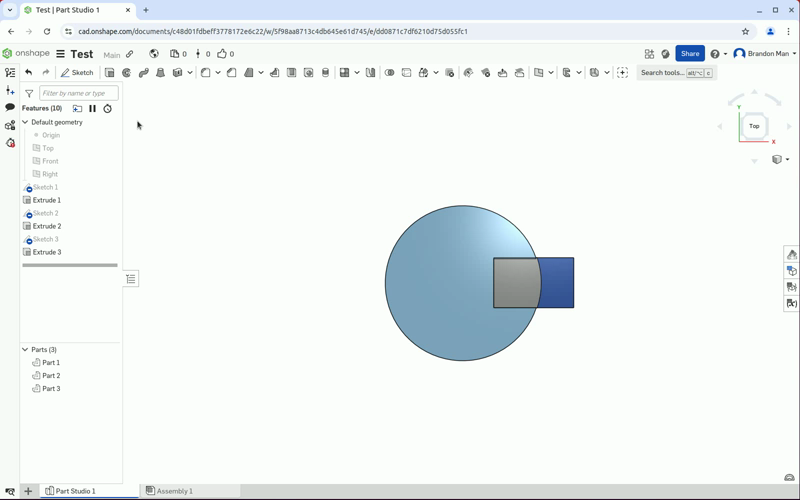
key(shift+h)
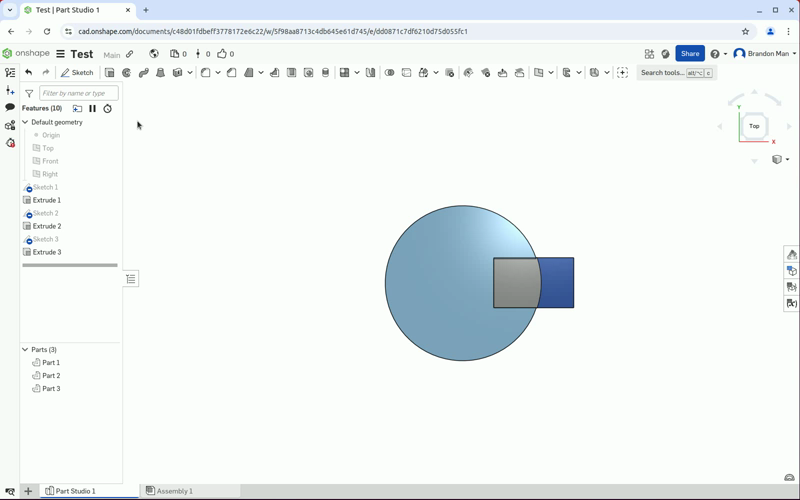
key(shift+h)
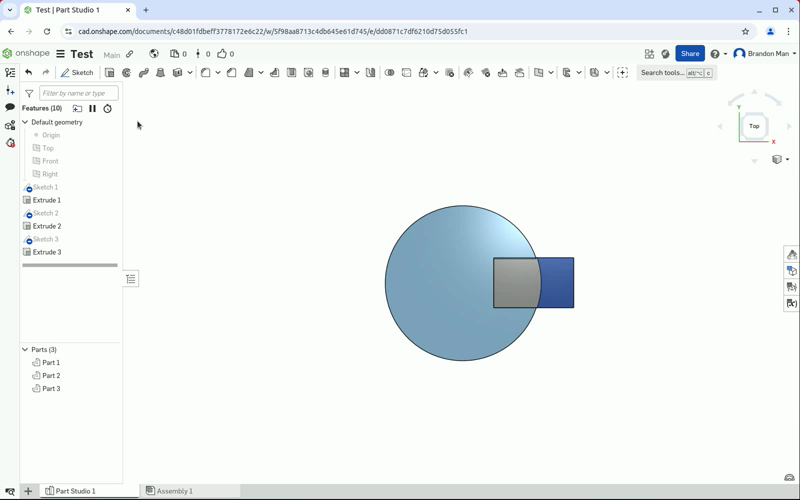
key(shift+7)
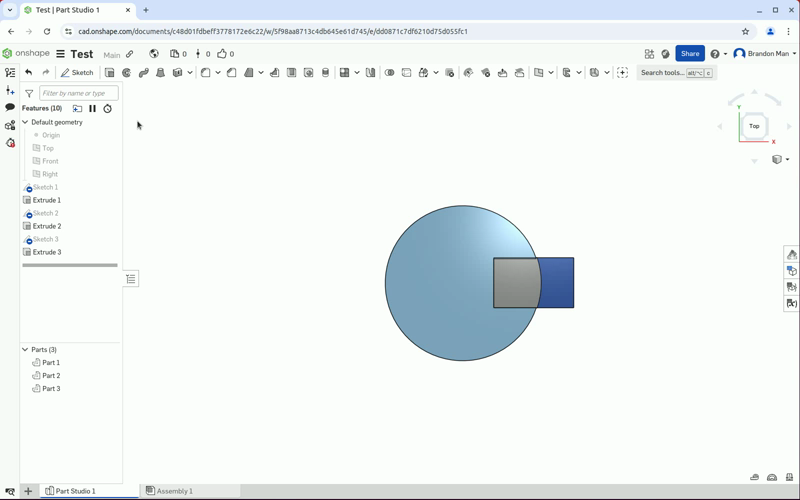
key(up, 3)
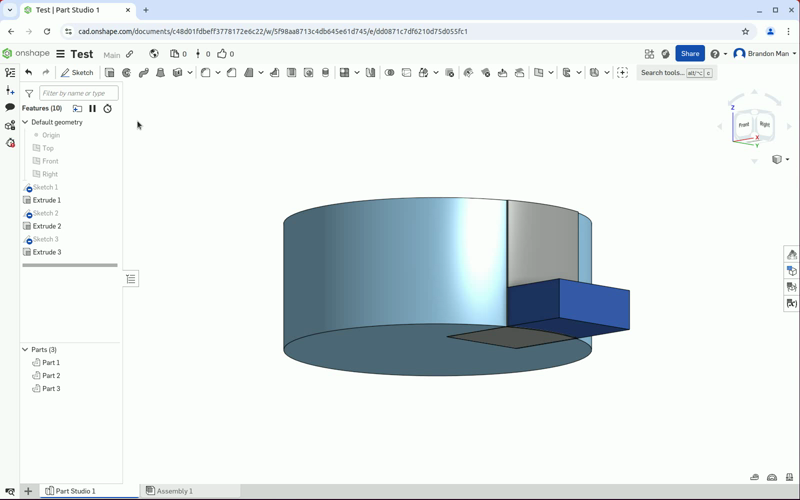
key(left, 3)
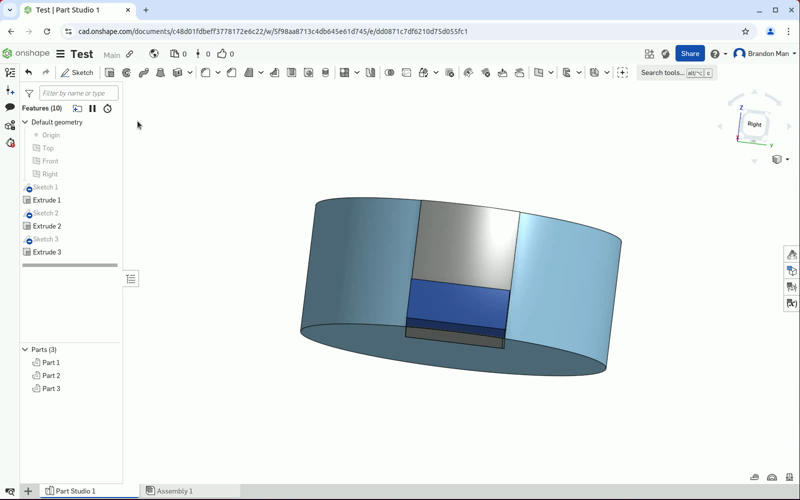
key(right, 3)
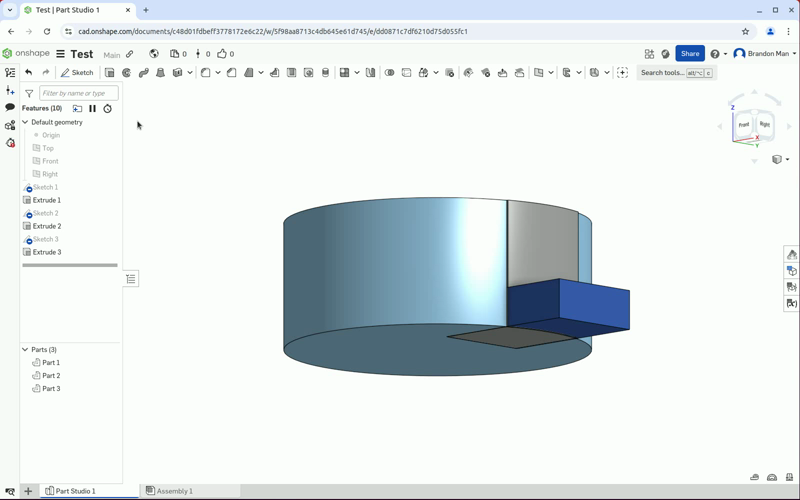
key(down, 3)
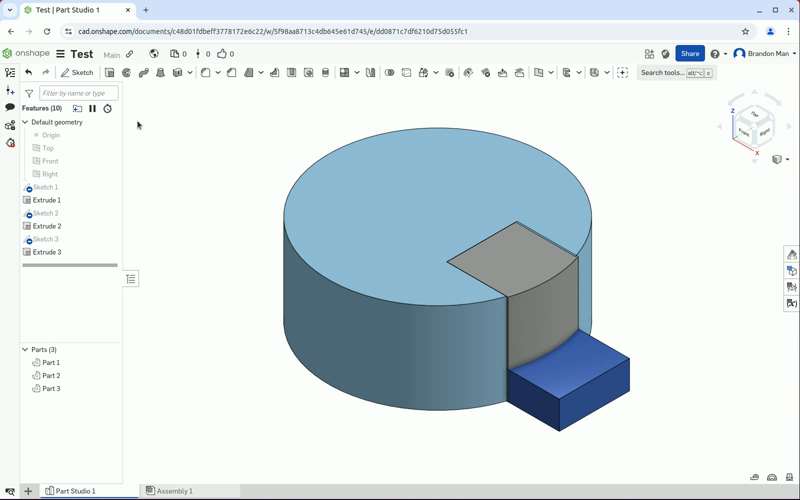
mouse_move(73, 189)
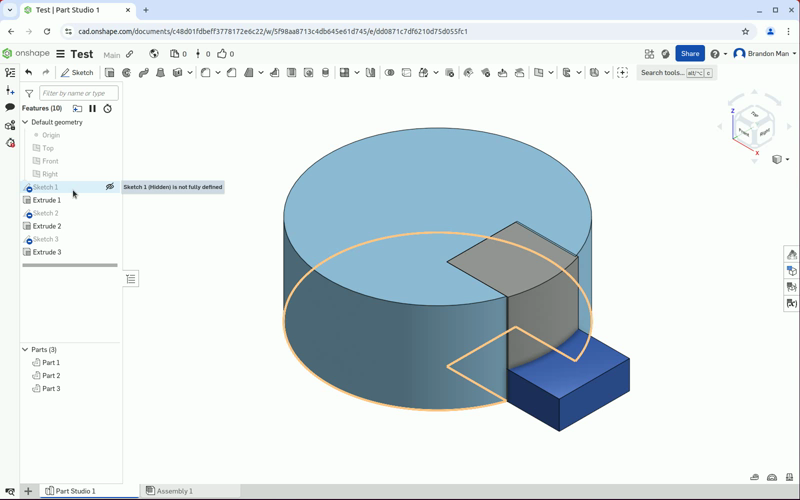
click(73, 189)